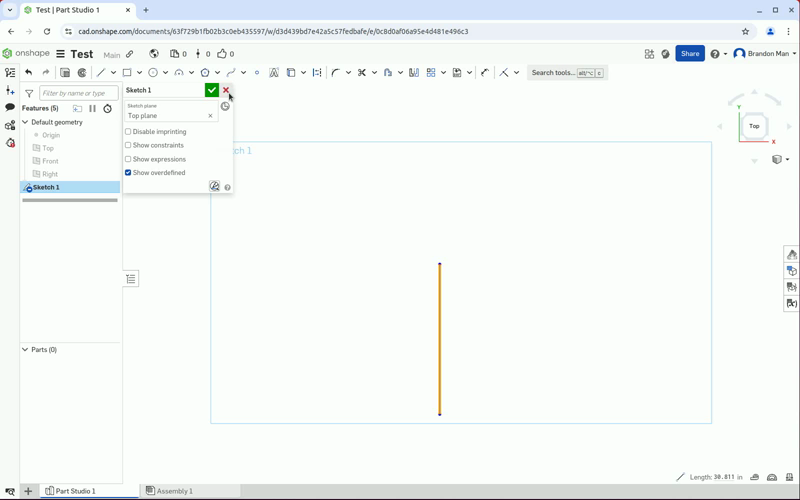
key(shift+h)
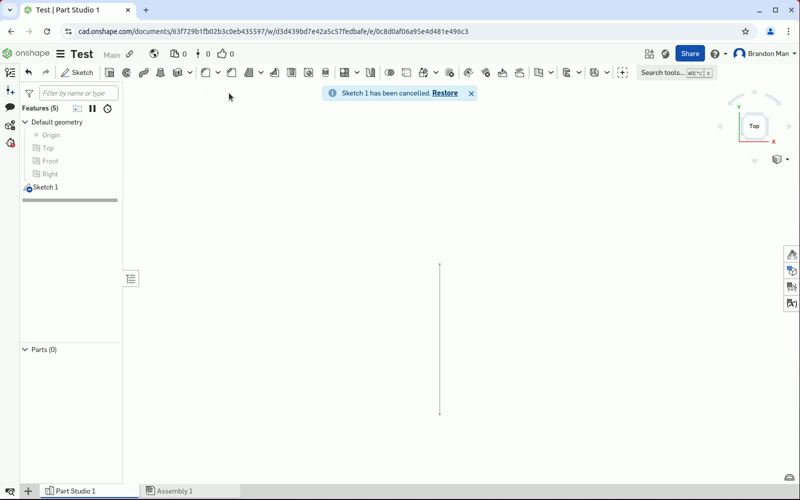
key(shift+s)
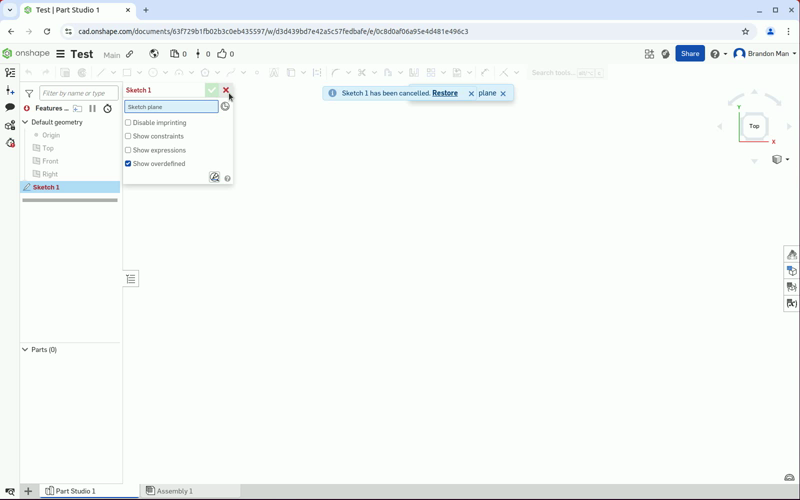
mouse_move(73, 150)
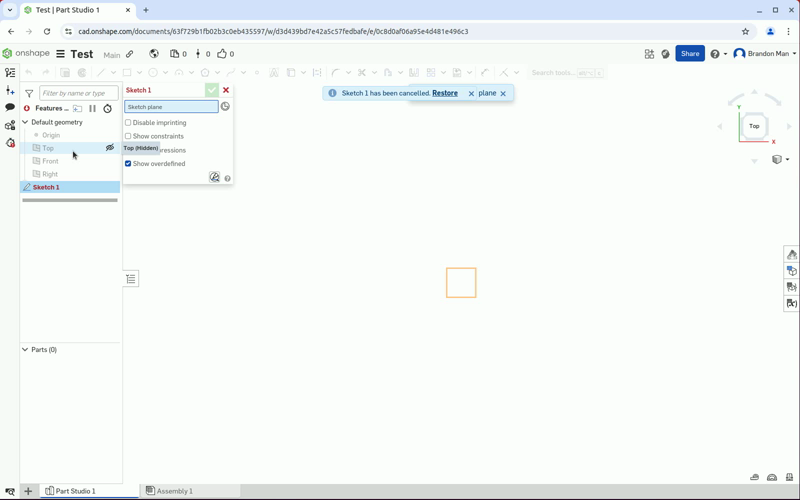
click(73, 150)
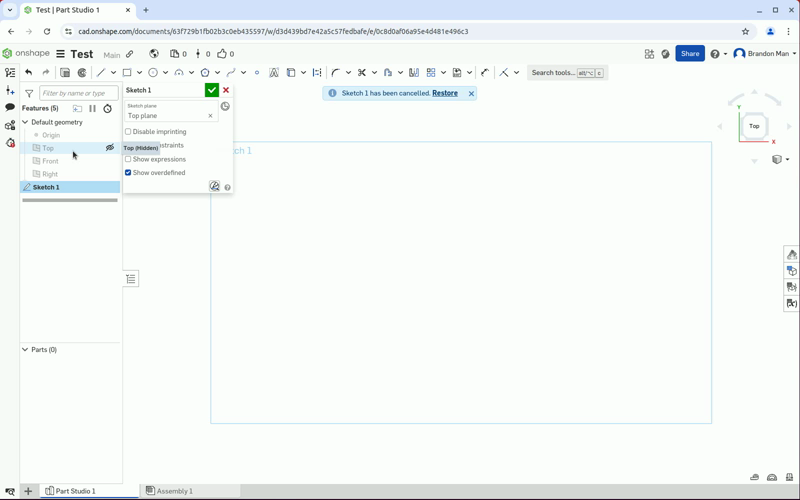
mouse_move(73, 352)
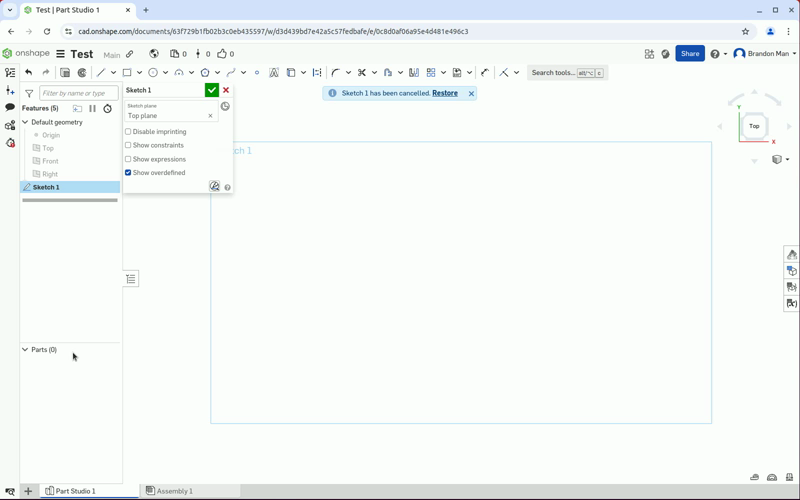
key(y)
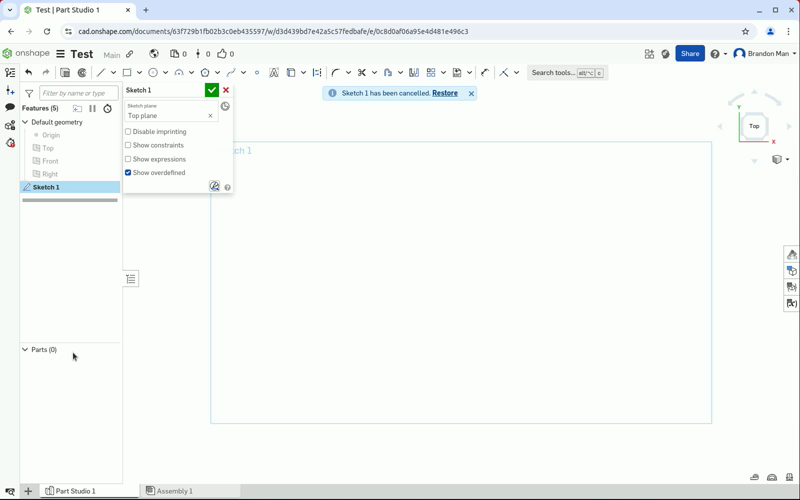
key(l)
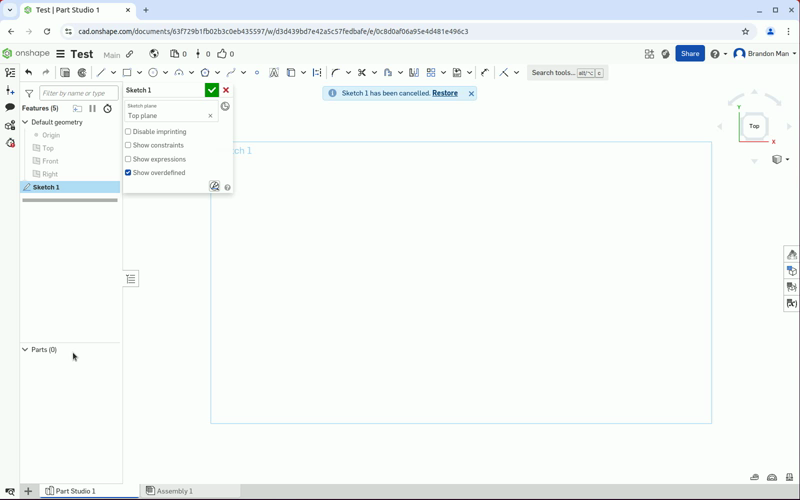
key_down(shift)
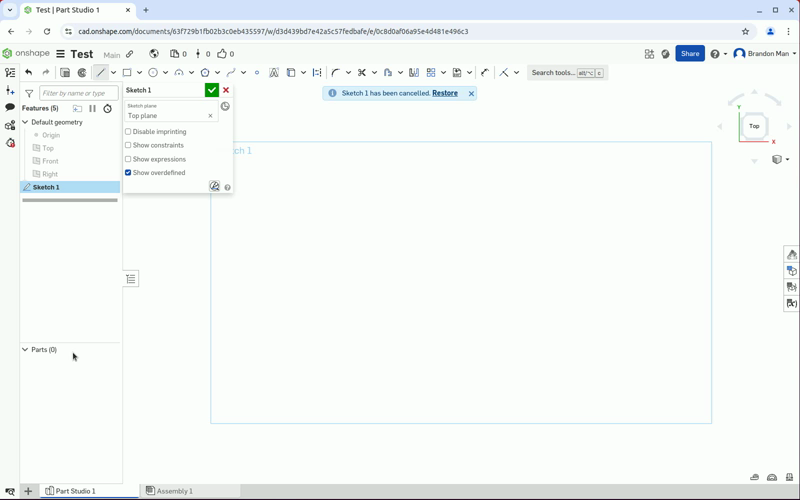
mouse_move(458, 285)
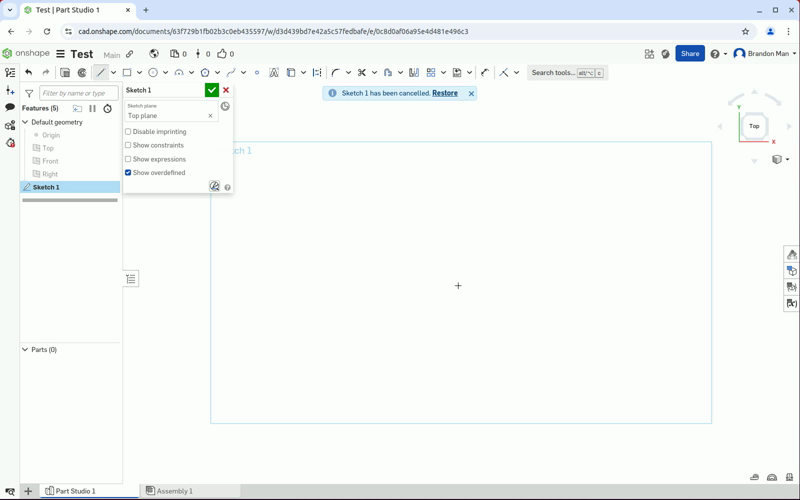
click(458, 285)
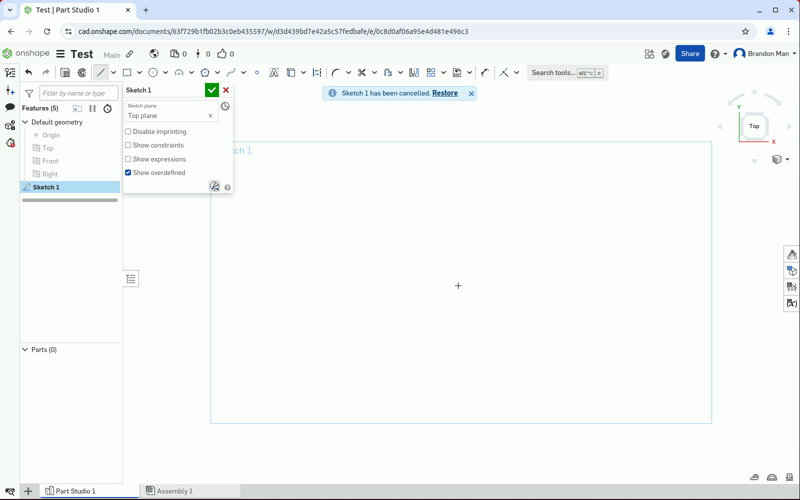
key_up(shift)
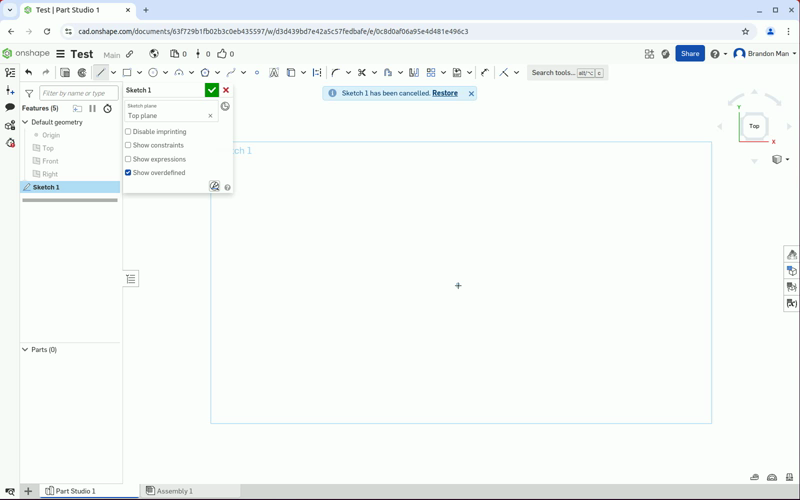
key_down(shift)
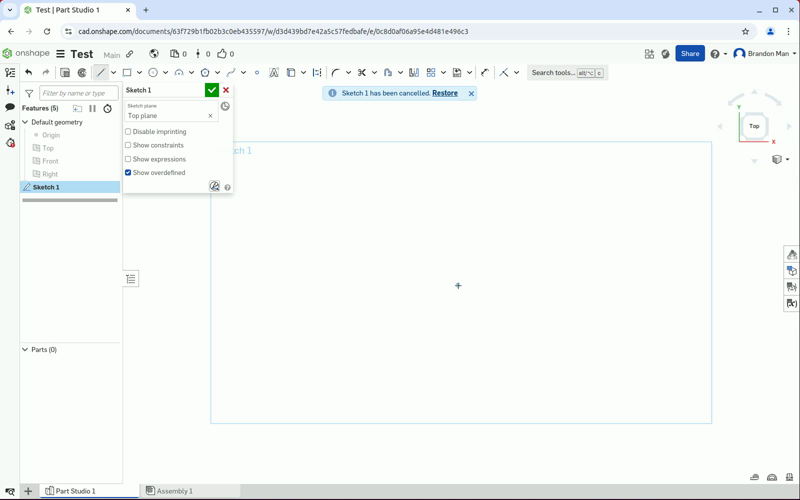
mouse_move(488, 285)
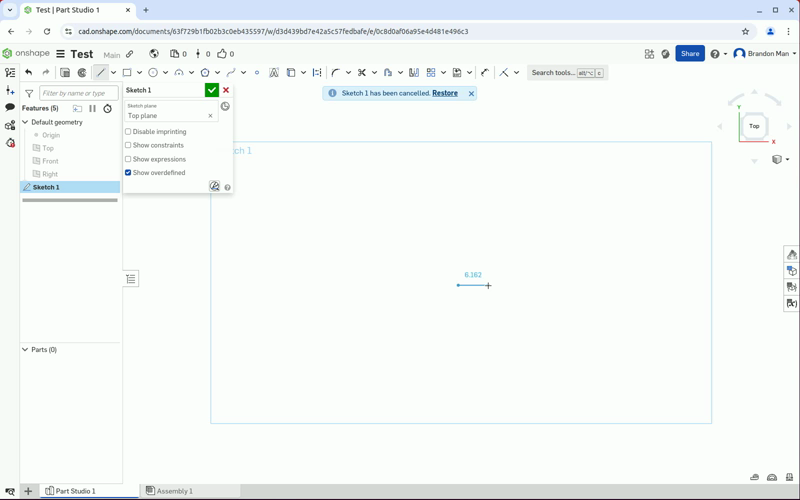
mouse_move(465, 285)
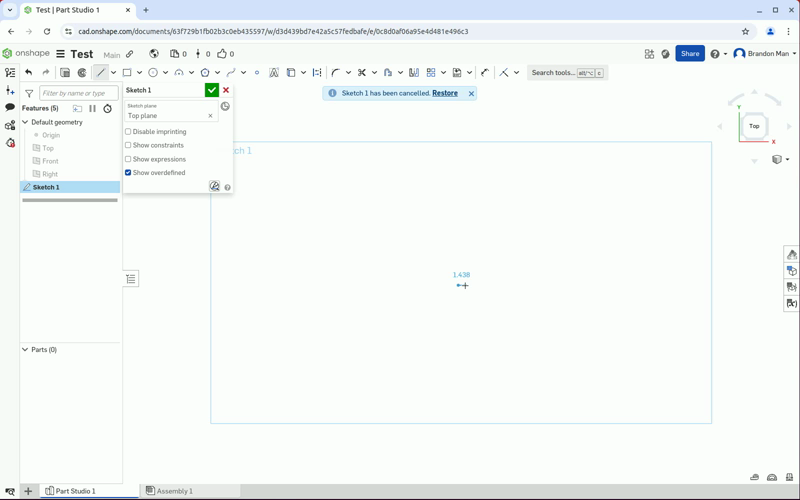
scroll(6)
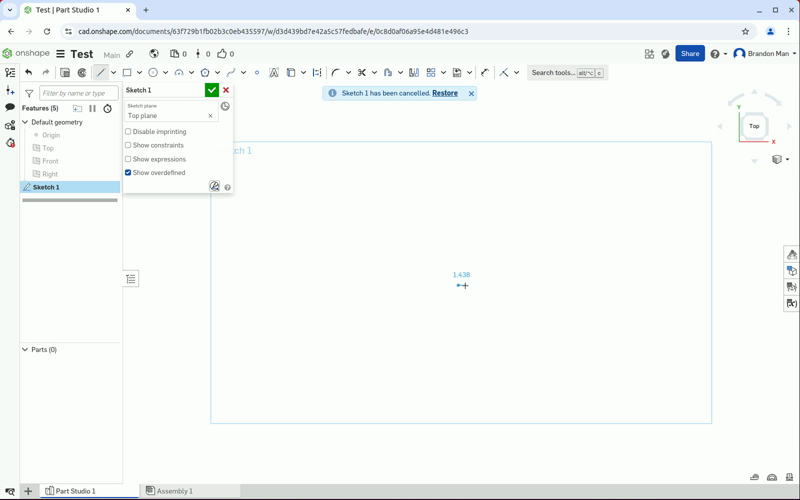
scroll(6)
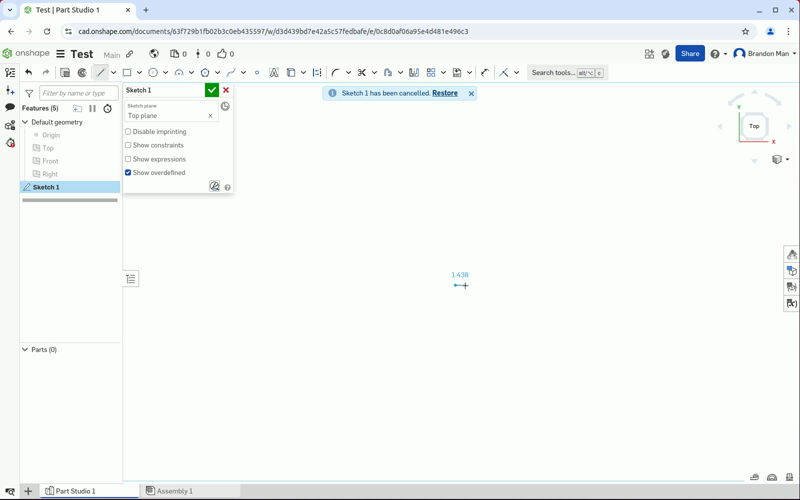
scroll(6)
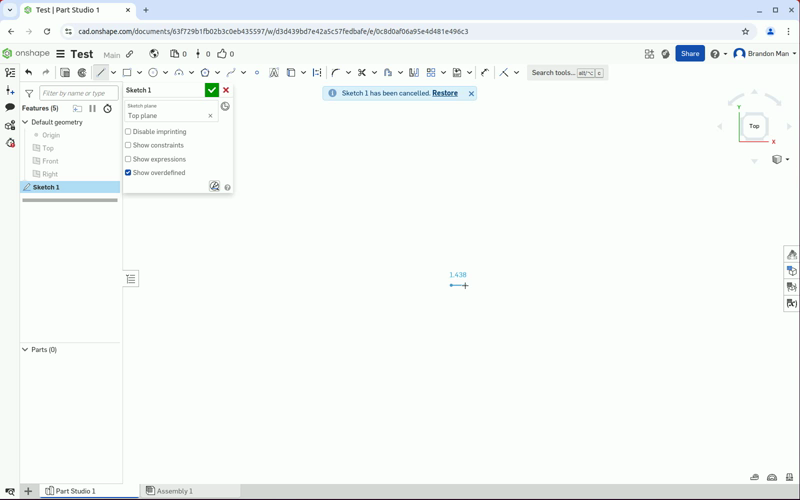
scroll(6)
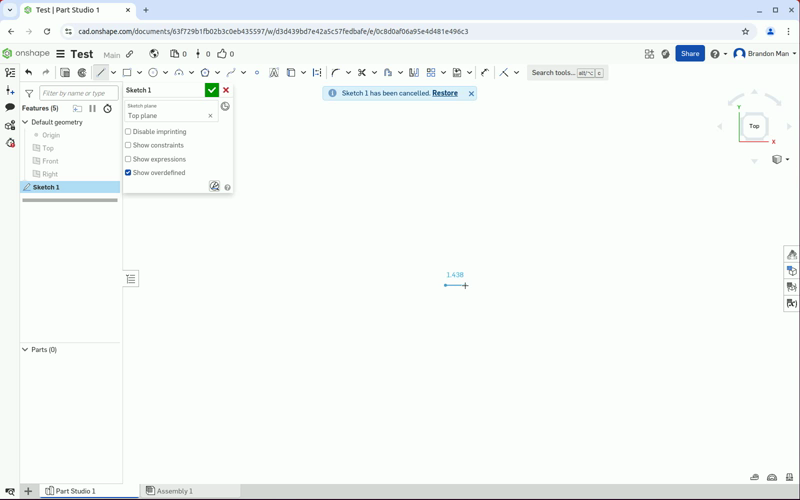
scroll(6)
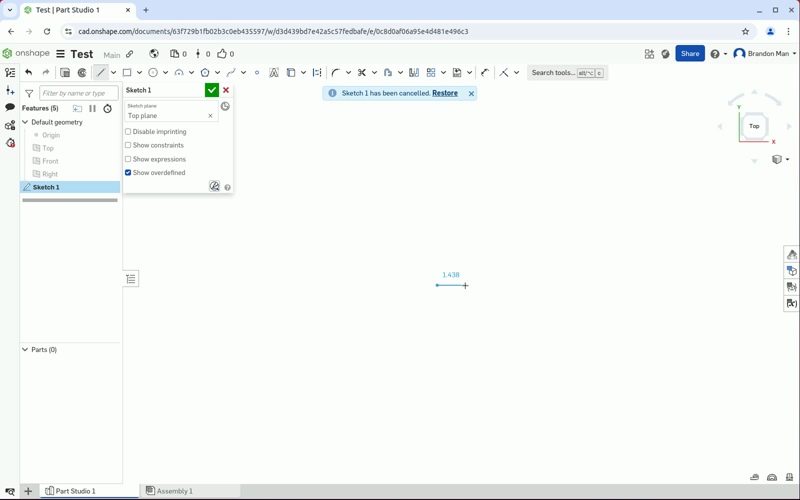
scroll(6)
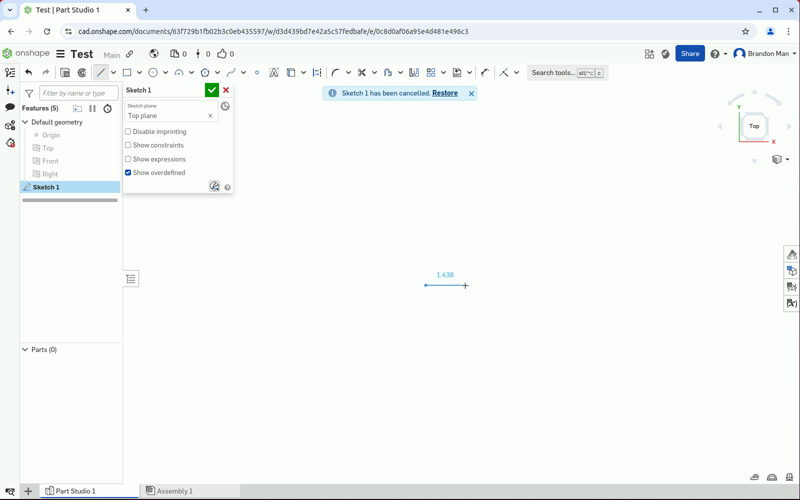
scroll(6)
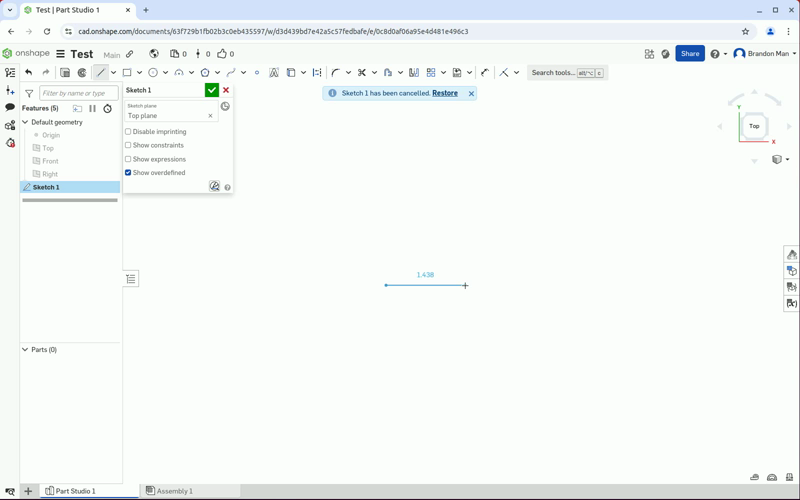
click(465, 285)
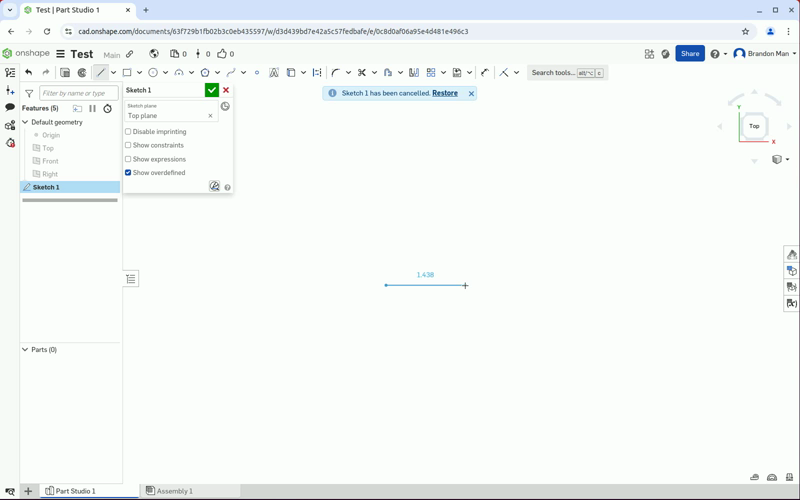
scroll(-6)
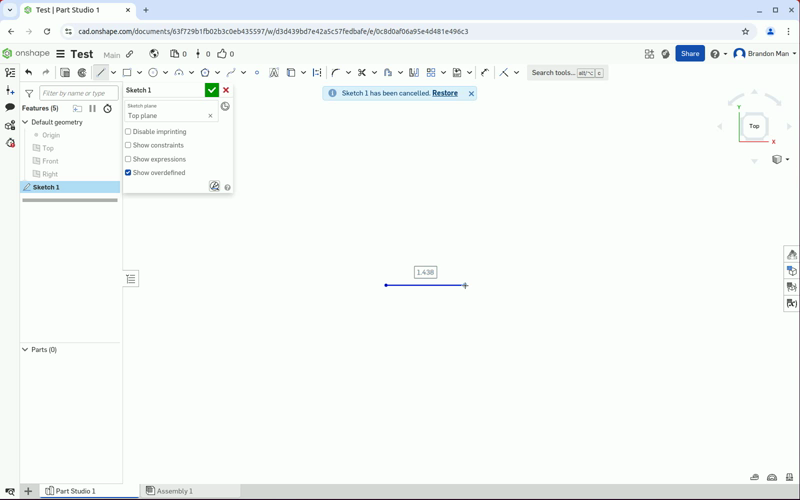
scroll(-6)
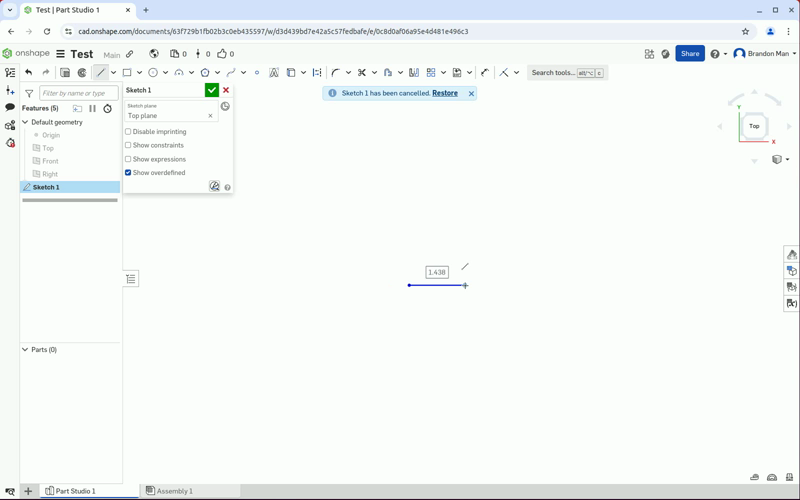
scroll(-6)
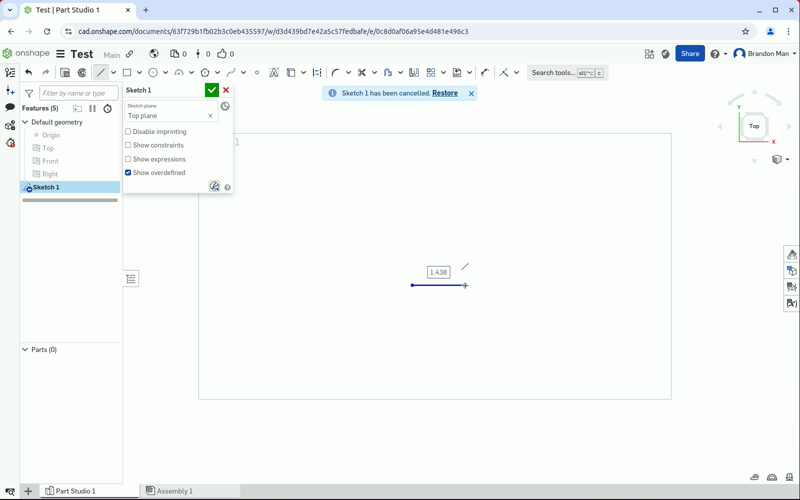
scroll(-6)
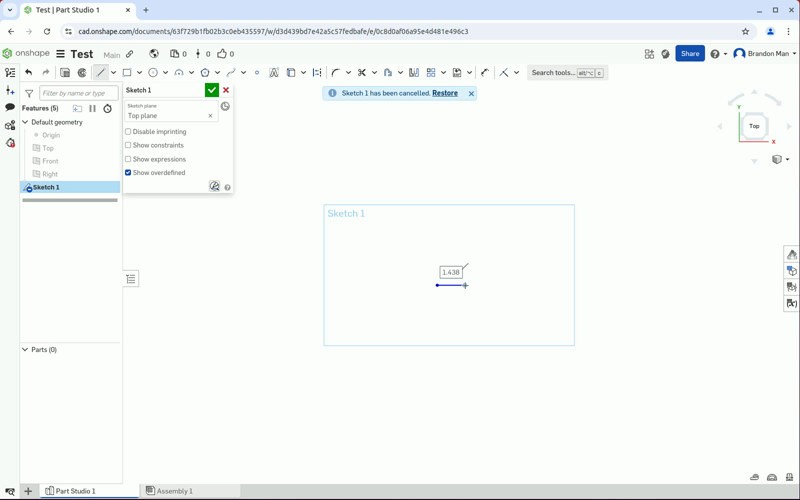
scroll(-6)
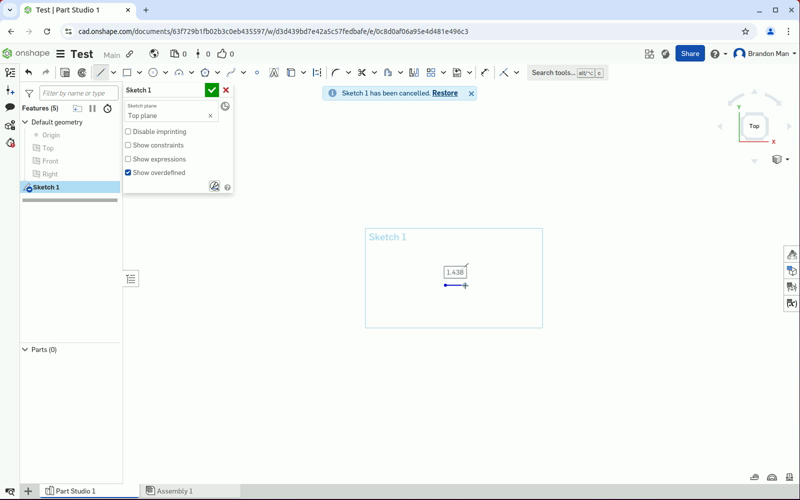
scroll(-6)
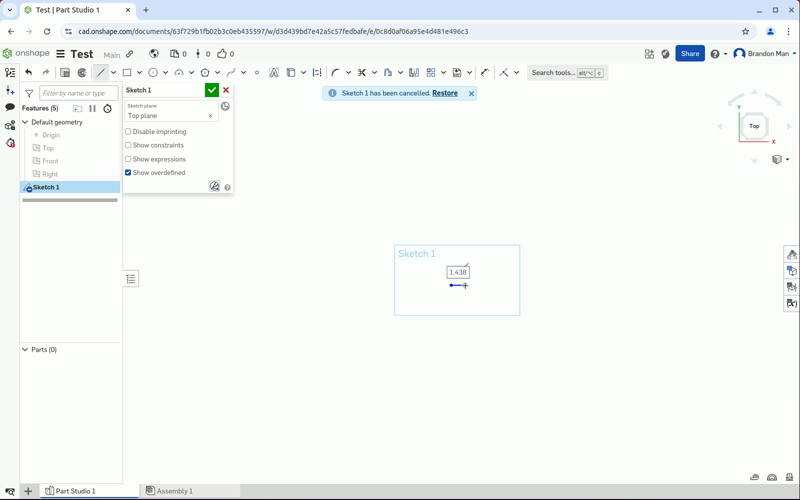
scroll(-6)
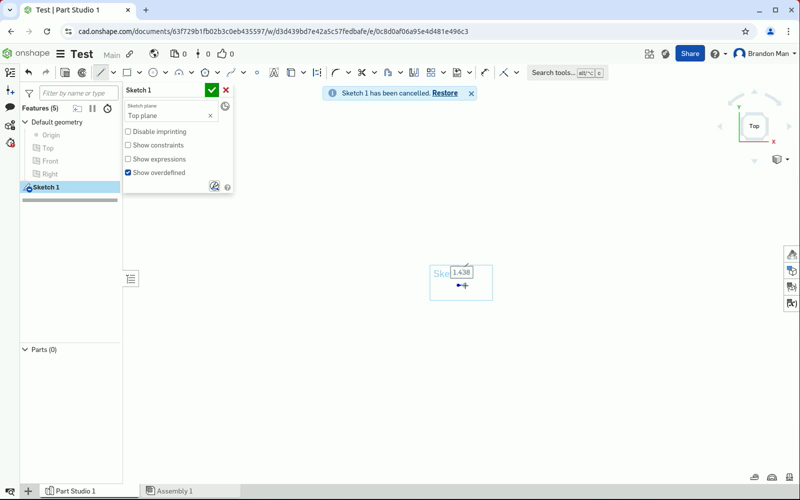
key_up(shift)
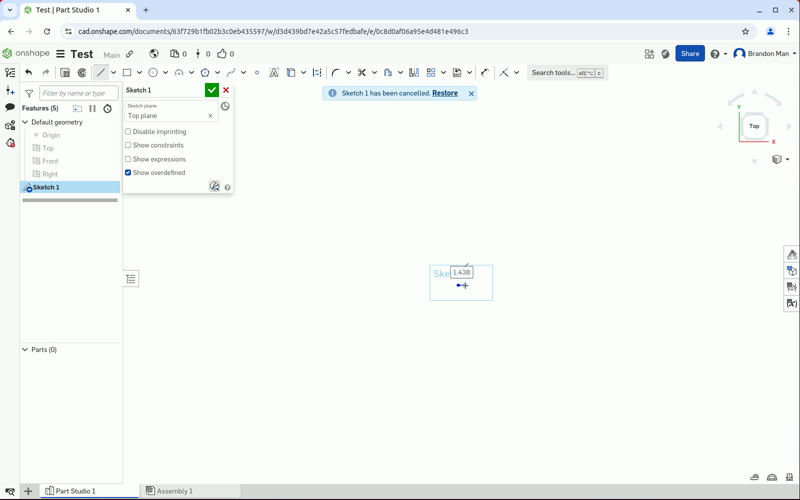
key_down(shift)
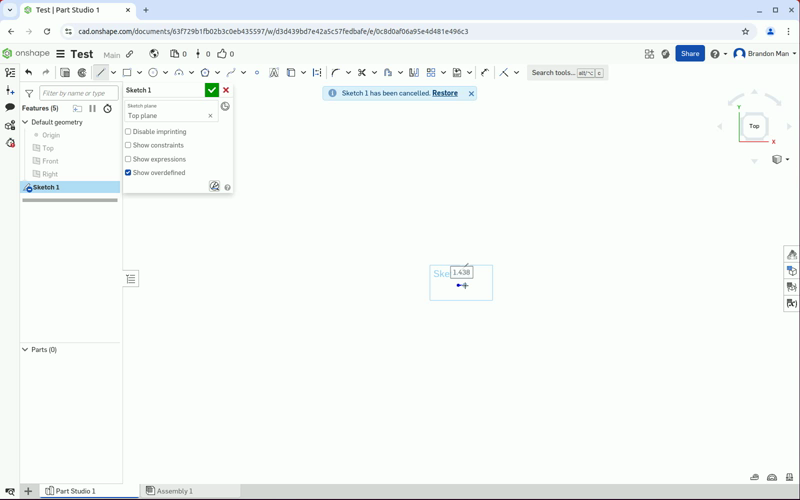
mouse_move(495, 285)
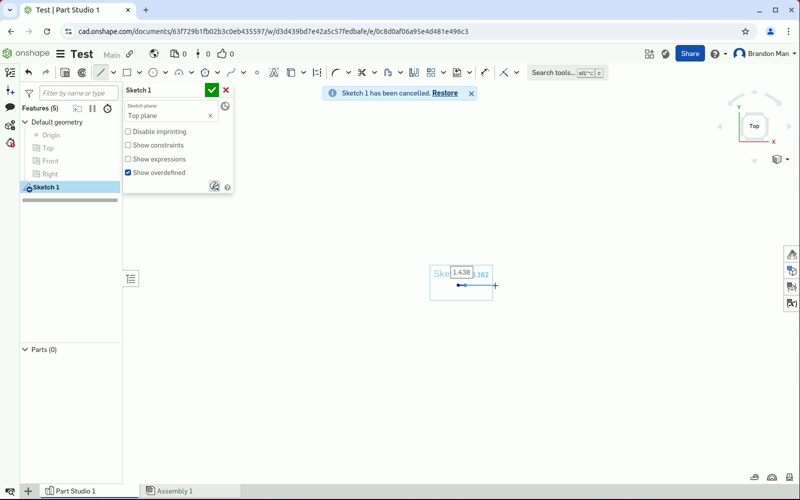
mouse_move(465, 278)
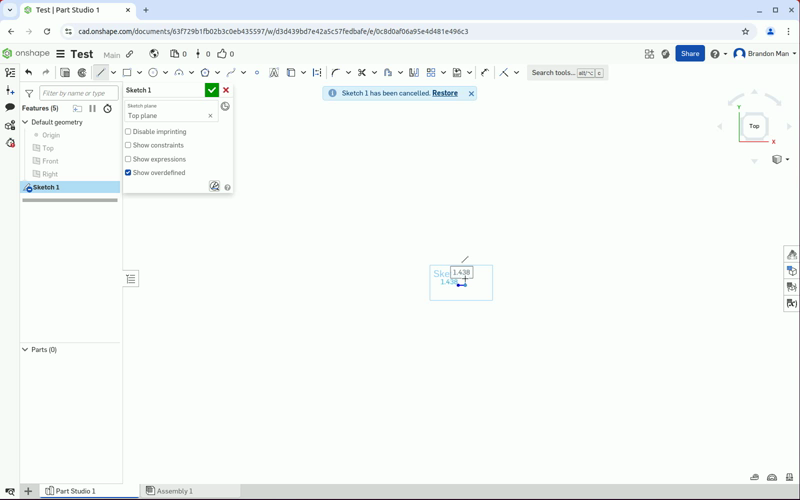
scroll(6)
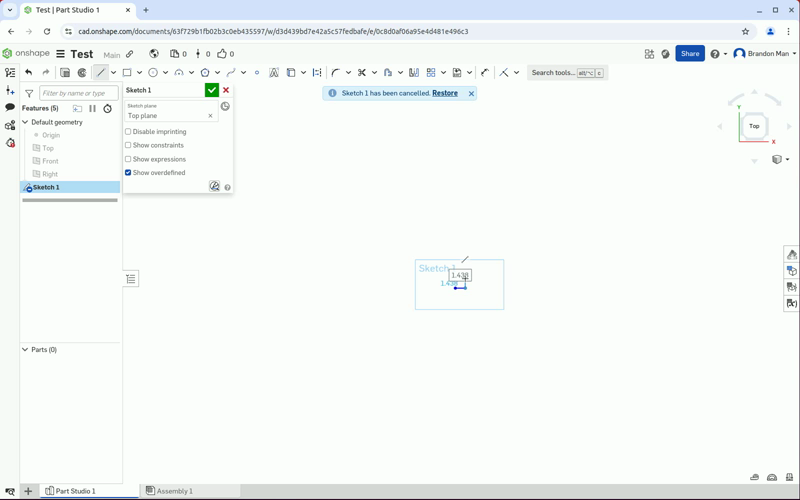
scroll(6)
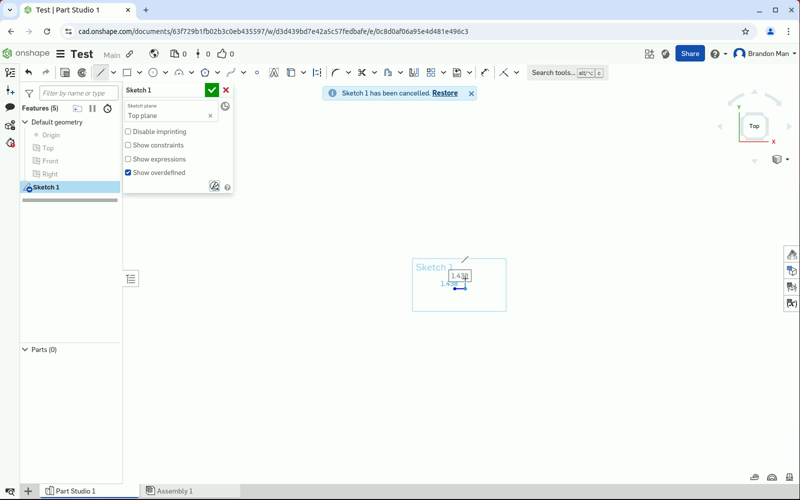
scroll(6)
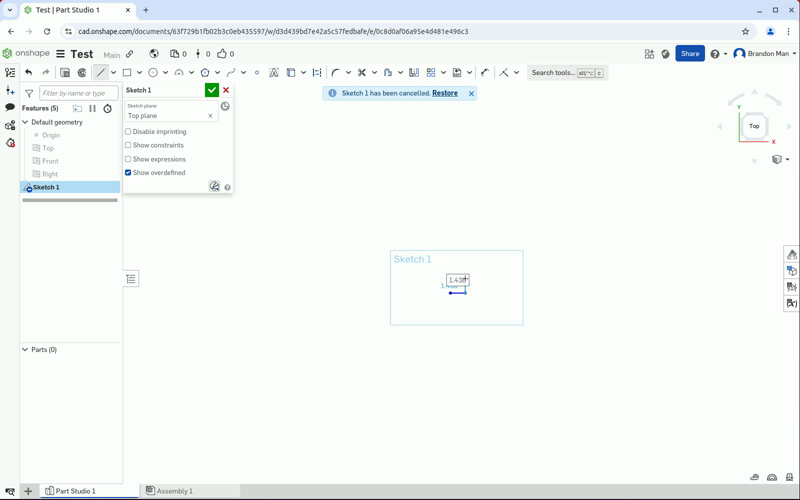
scroll(6)
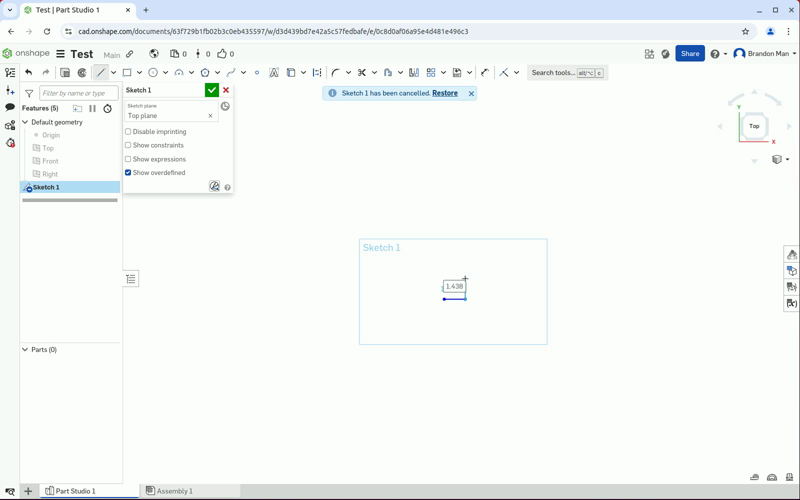
scroll(6)
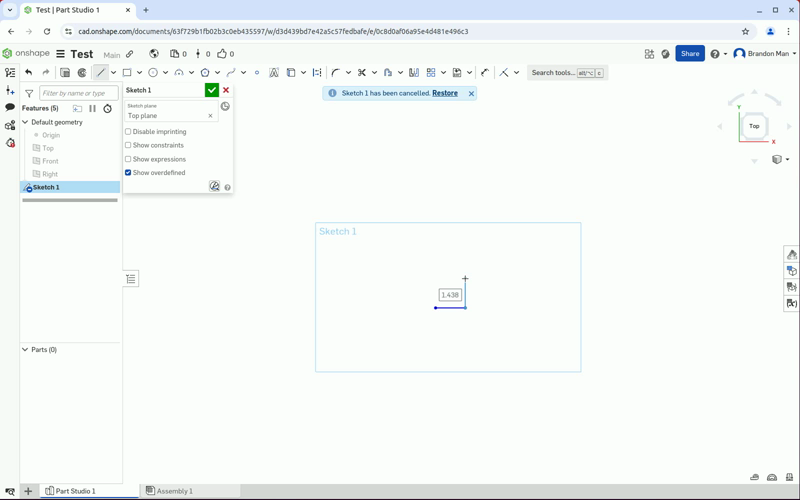
scroll(6)
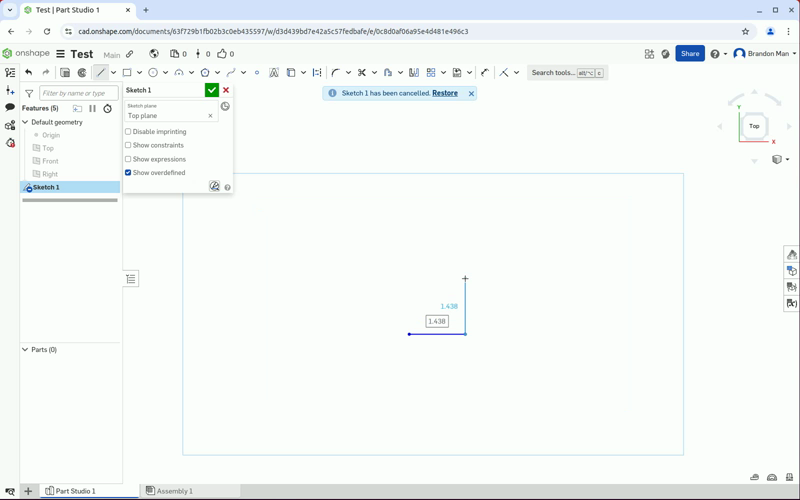
scroll(6)
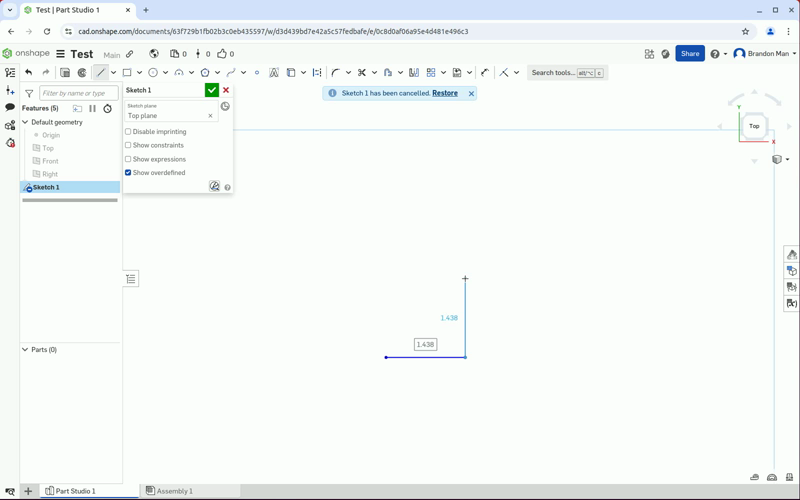
click(465, 278)
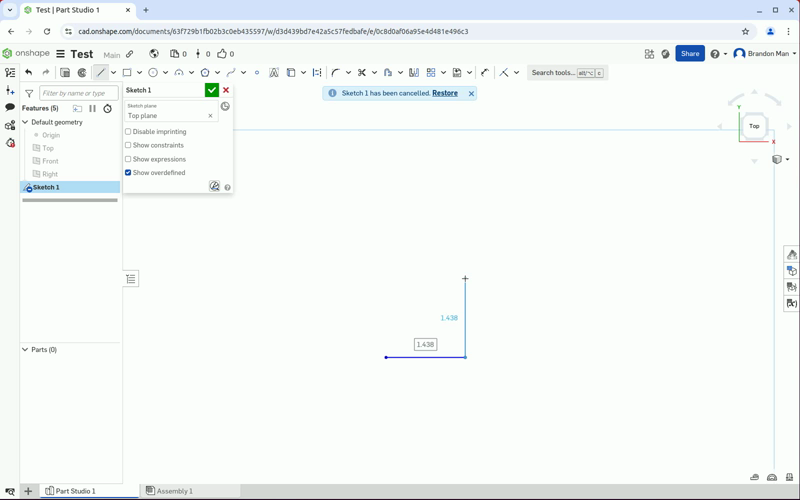
scroll(-6)
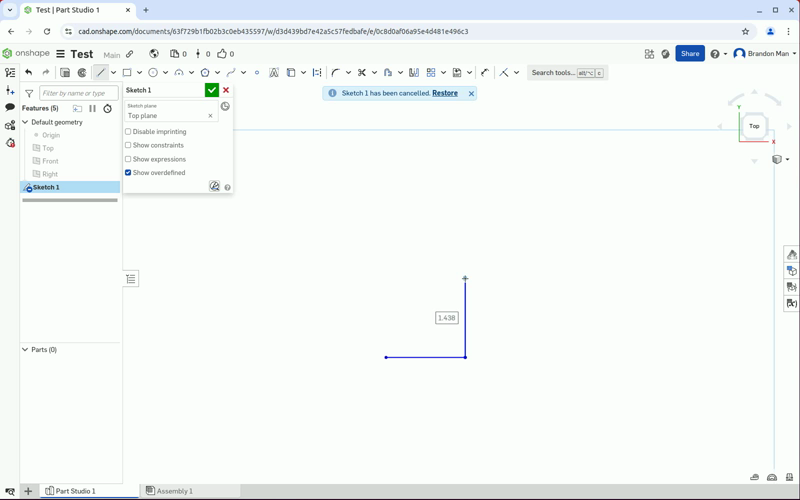
scroll(-6)
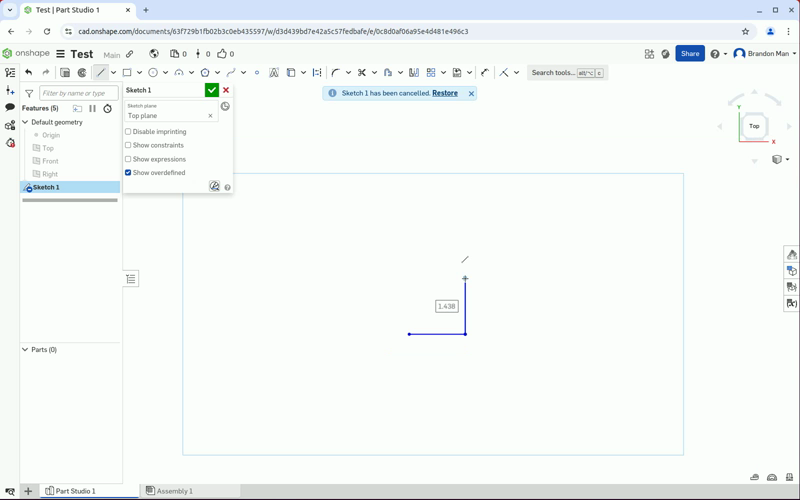
scroll(-6)
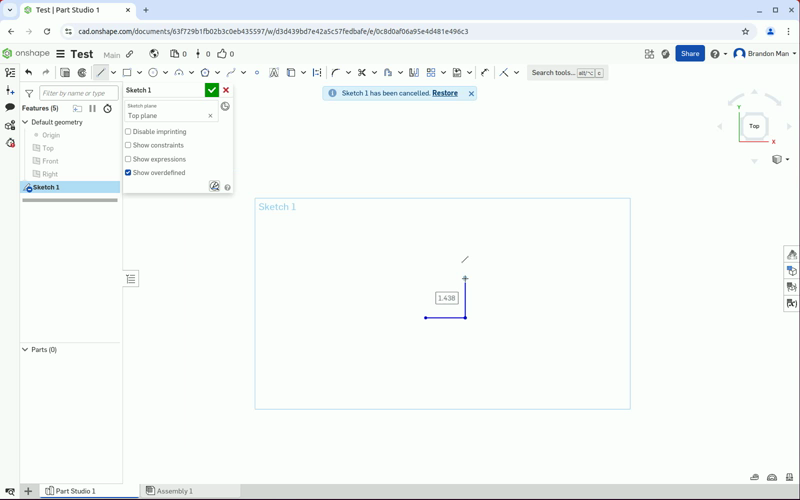
scroll(-6)
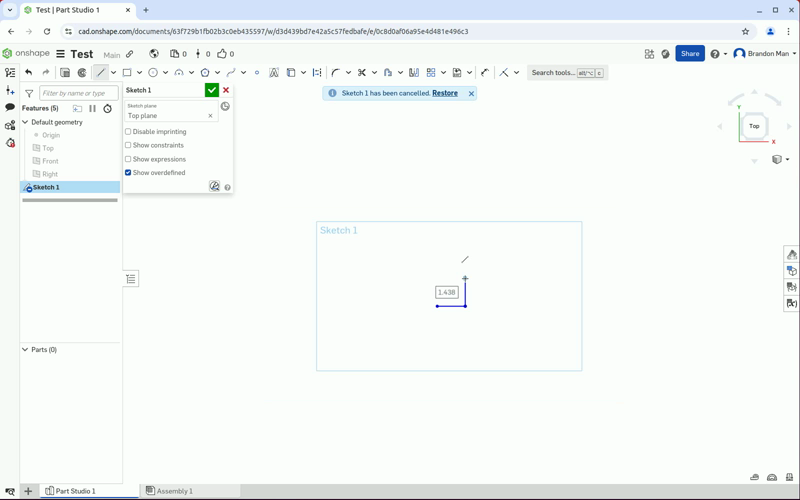
scroll(-6)
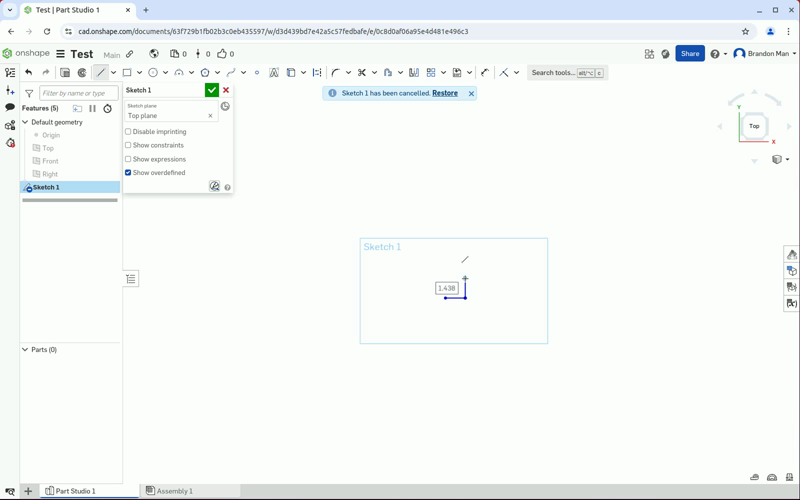
scroll(-6)
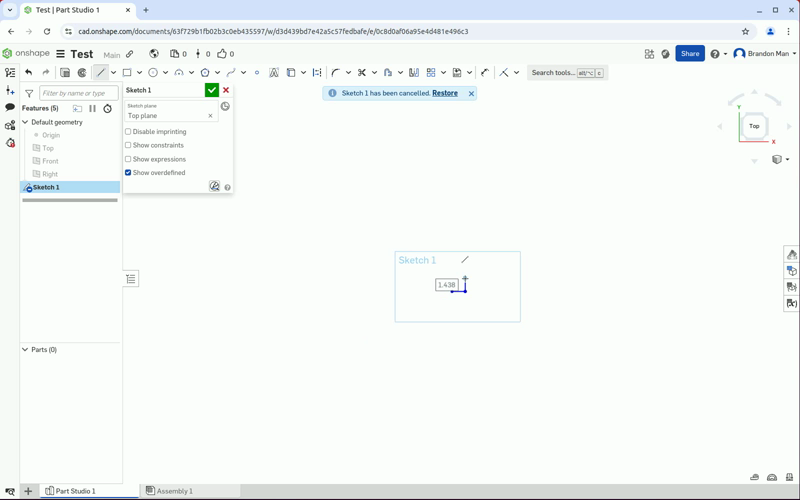
scroll(-6)
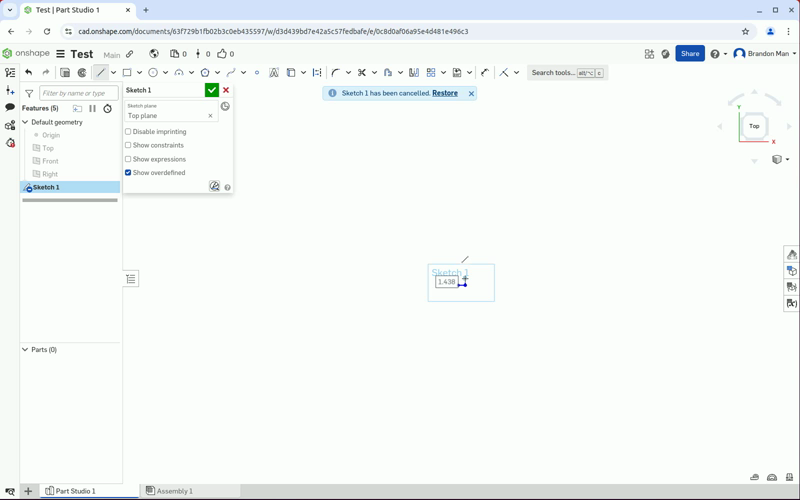
key_up(shift)
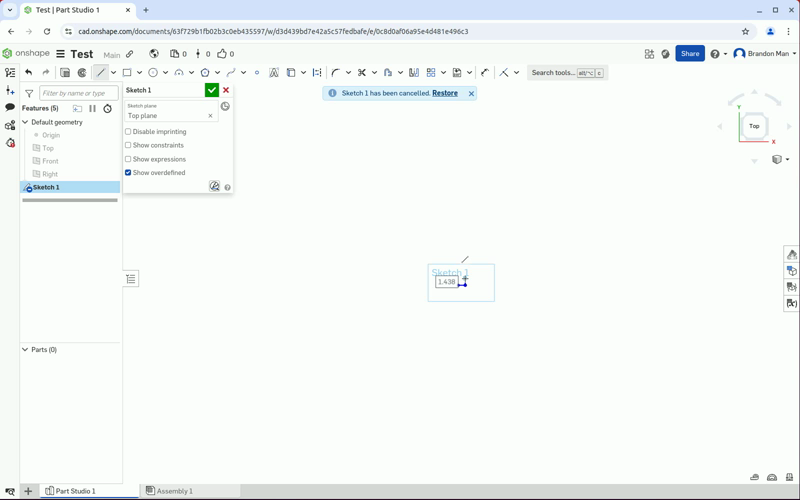
key_down(shift)
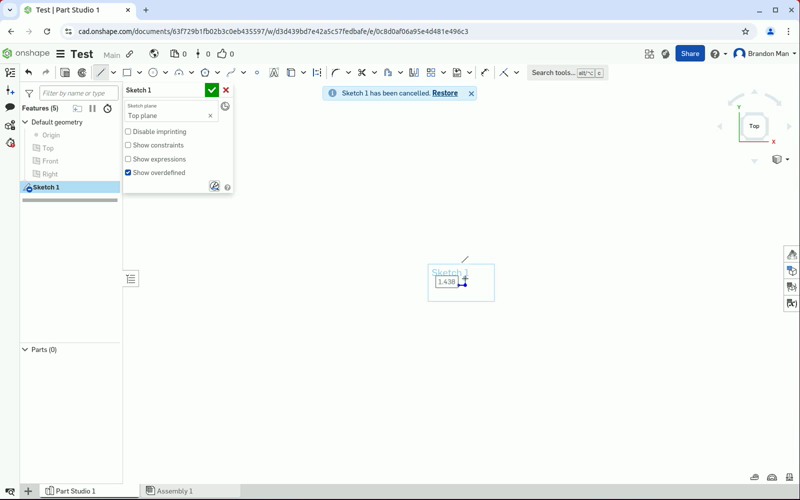
mouse_move(495, 278)
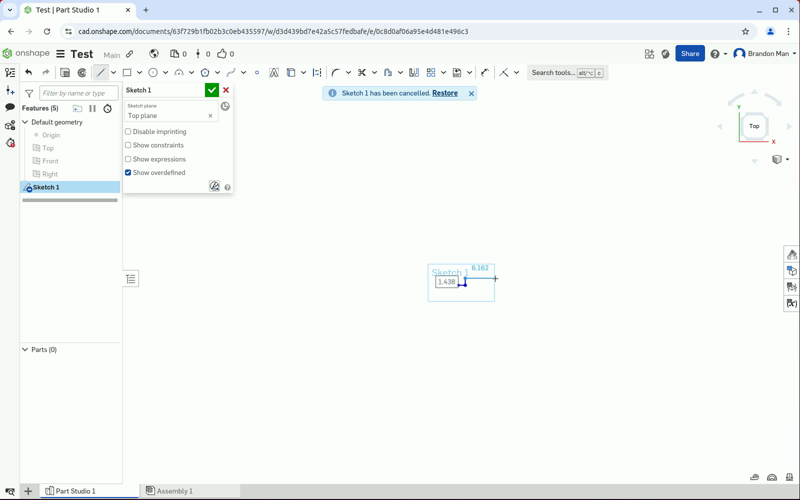
mouse_move(458, 278)
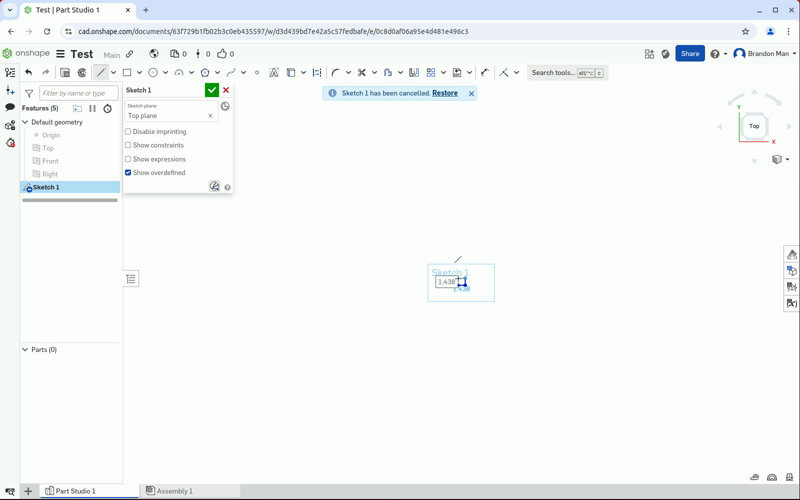
scroll(6)
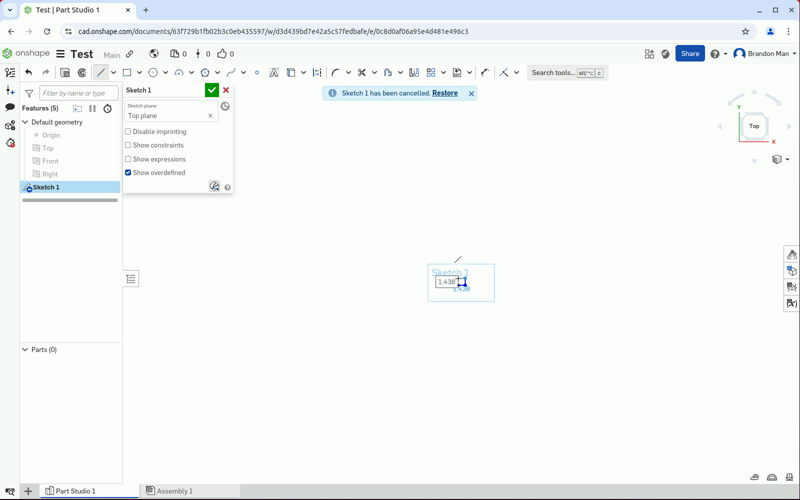
scroll(6)
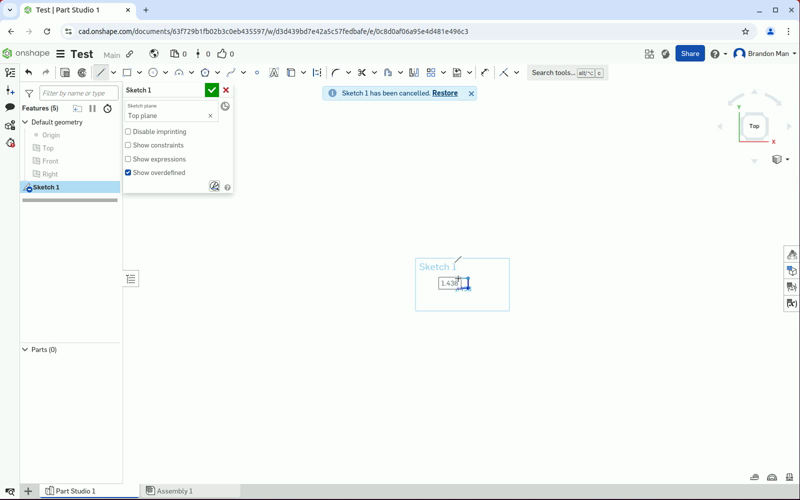
scroll(6)
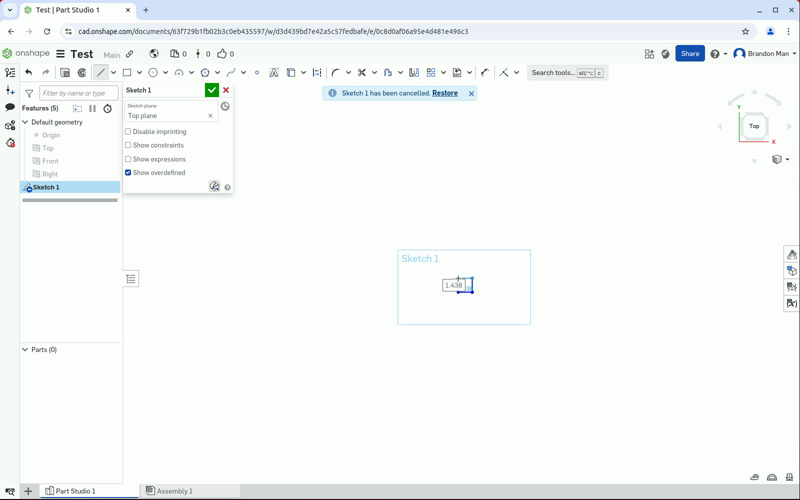
scroll(6)
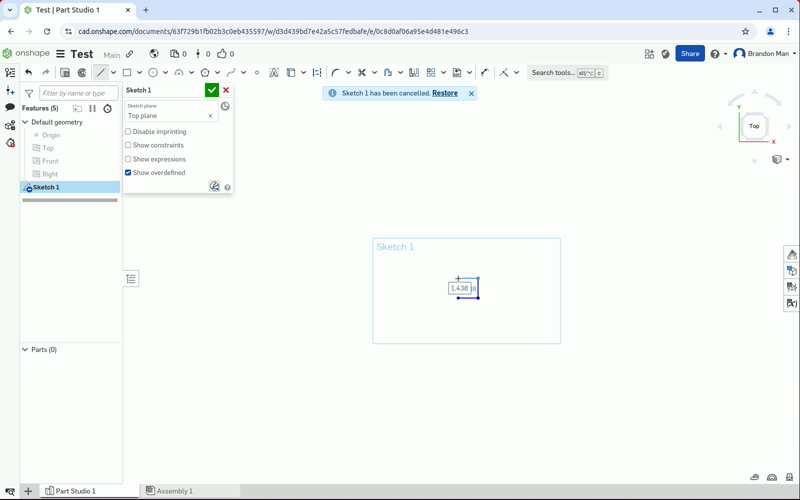
scroll(6)
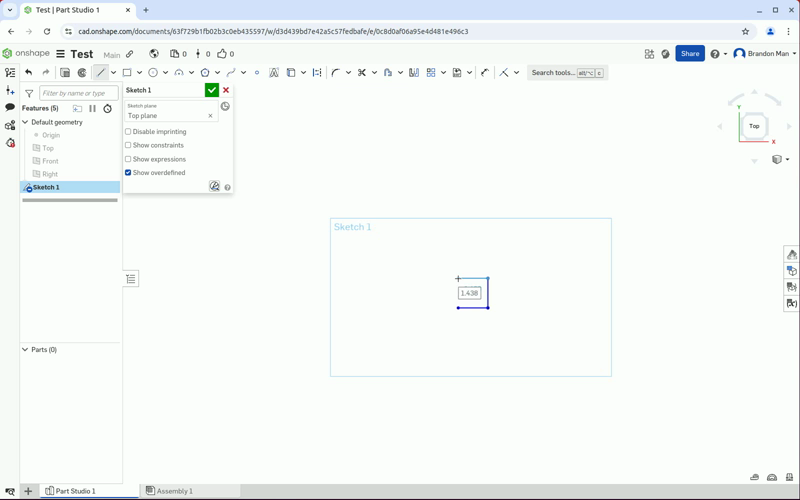
scroll(6)
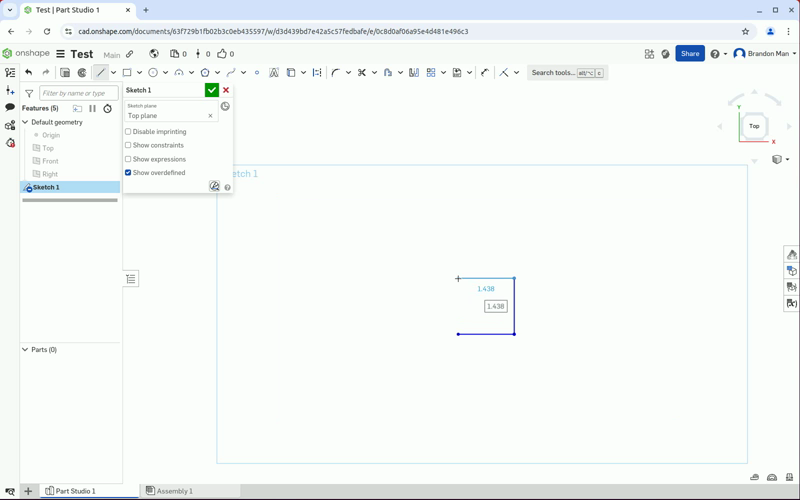
scroll(6)
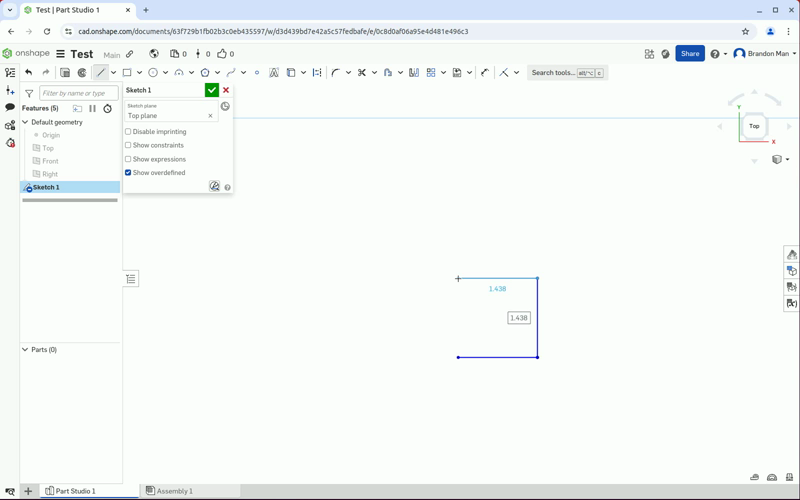
click(458, 278)
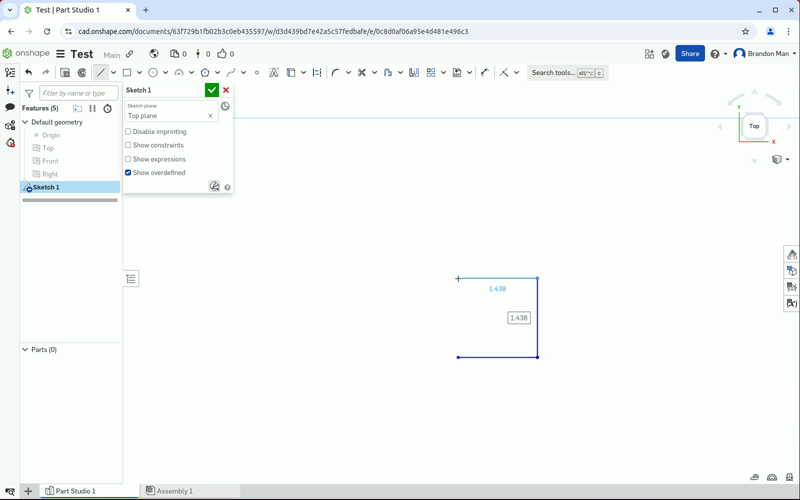
scroll(-6)
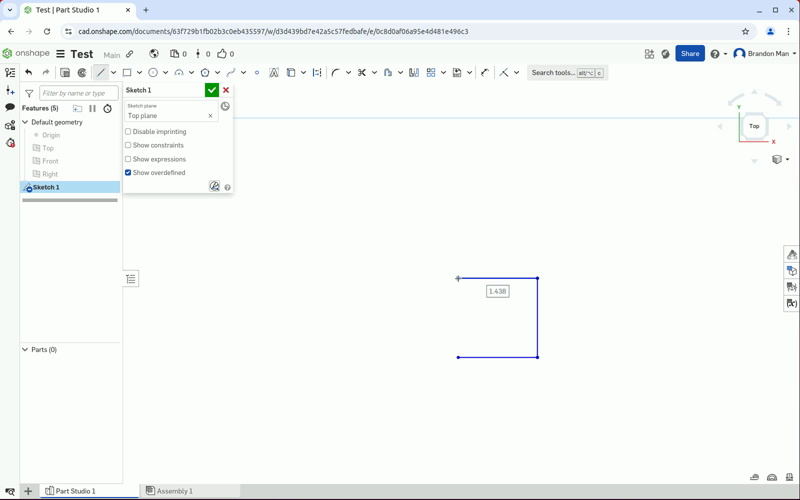
scroll(-6)
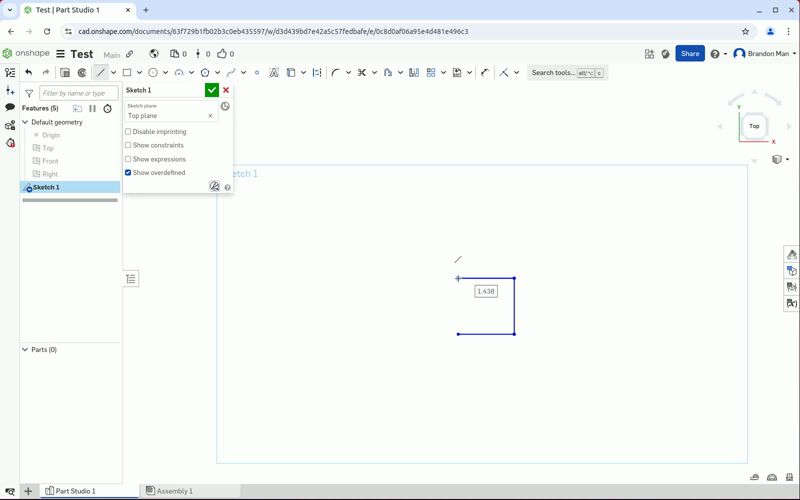
scroll(-6)
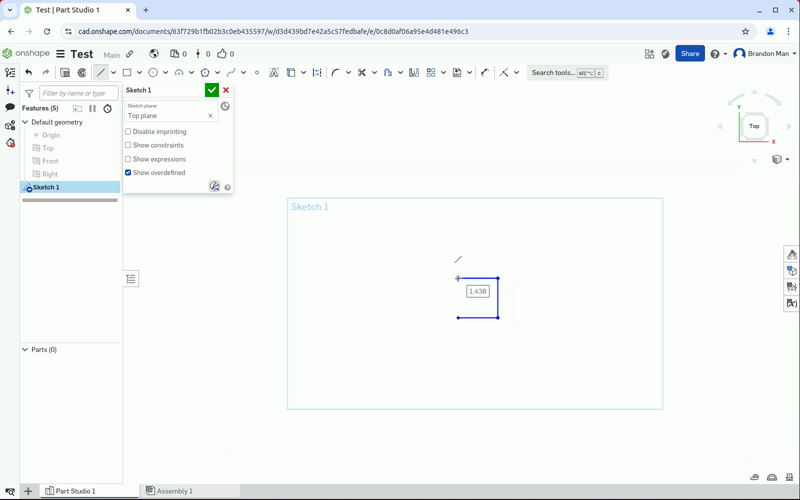
scroll(-6)
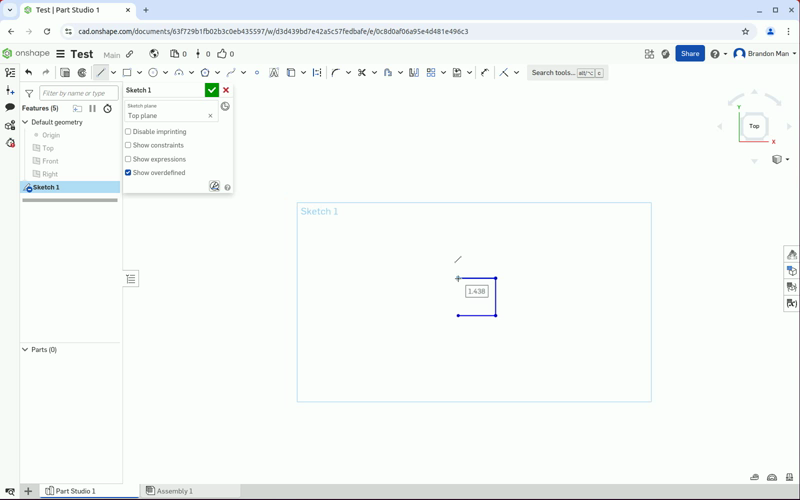
scroll(-6)
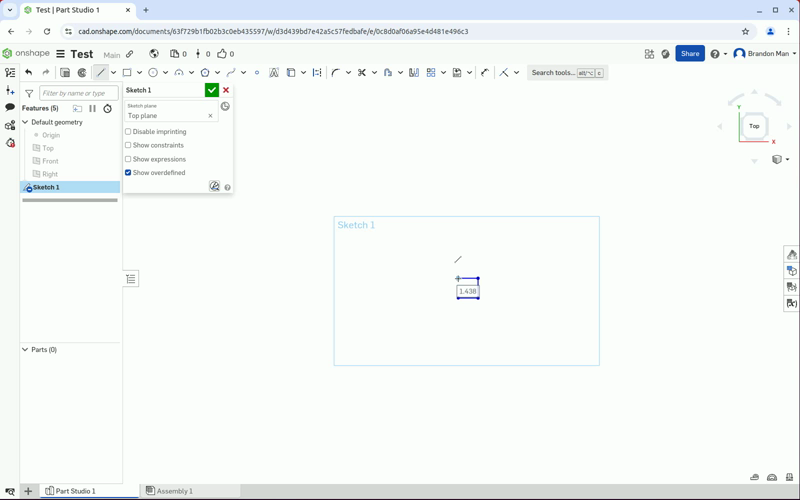
scroll(-6)
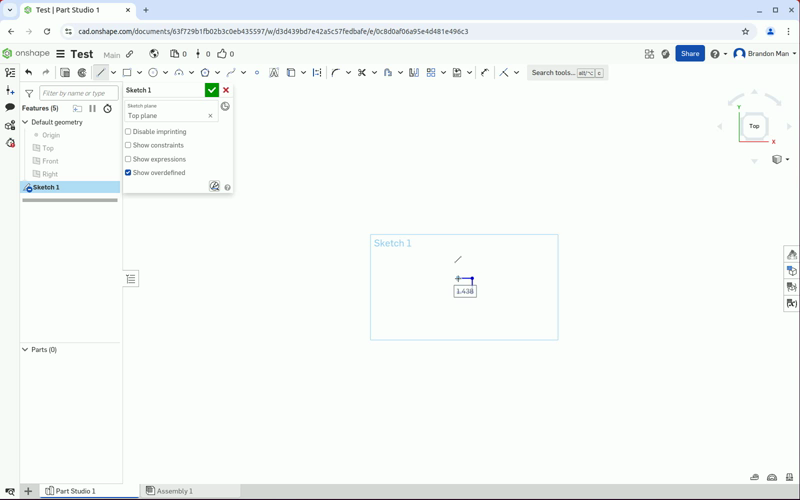
scroll(-6)
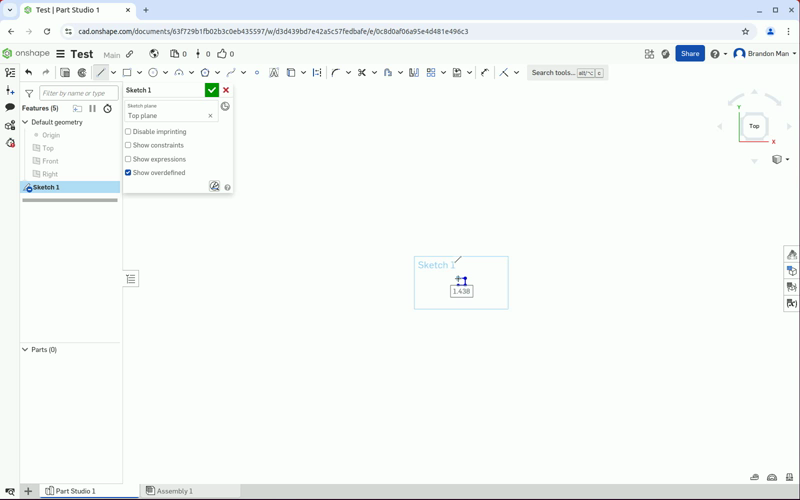
key_up(shift)
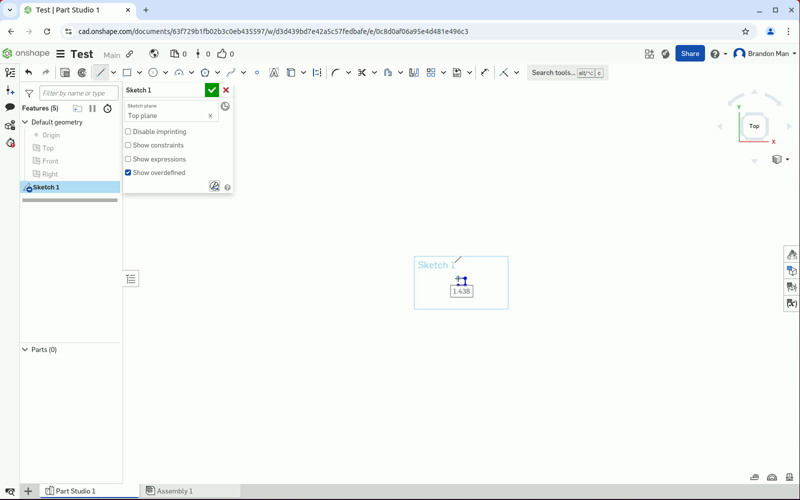
mouse_move(488, 278)
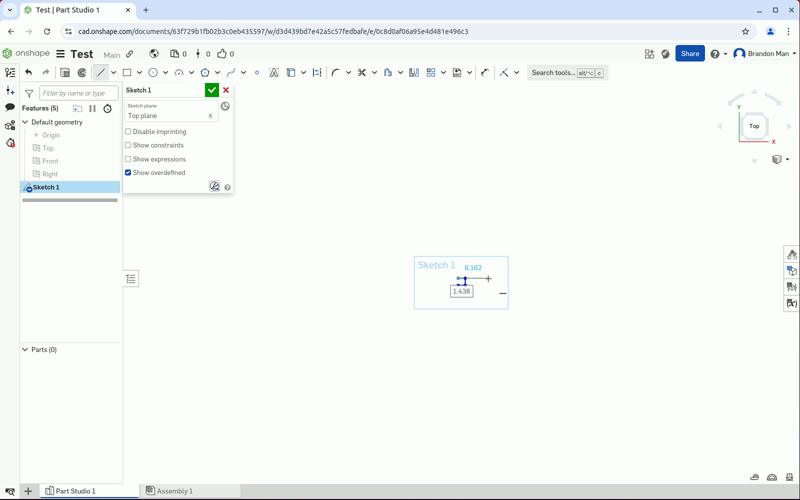
key_down(shift)
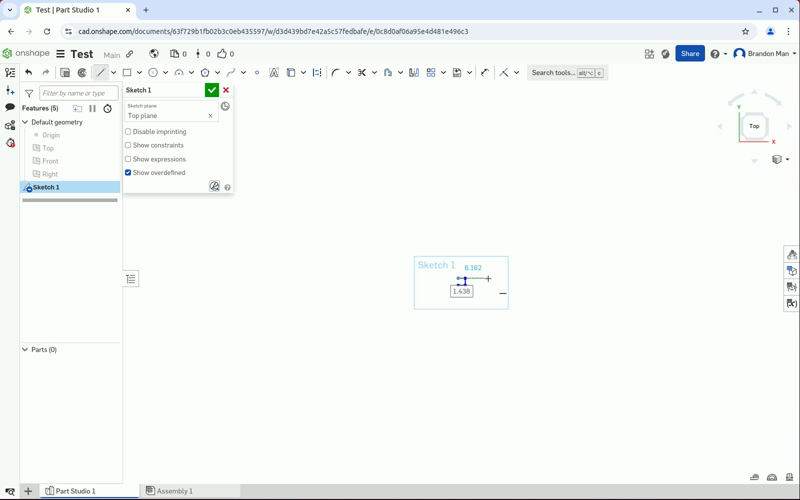
mouse_move(458, 285)
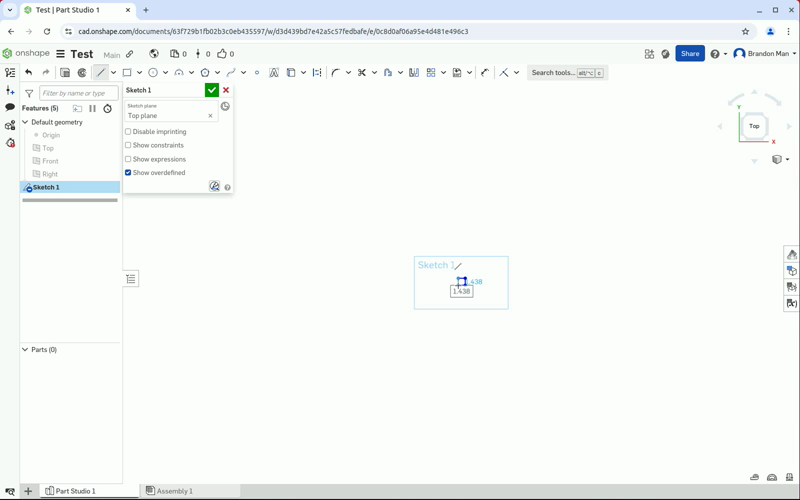
scroll(6)
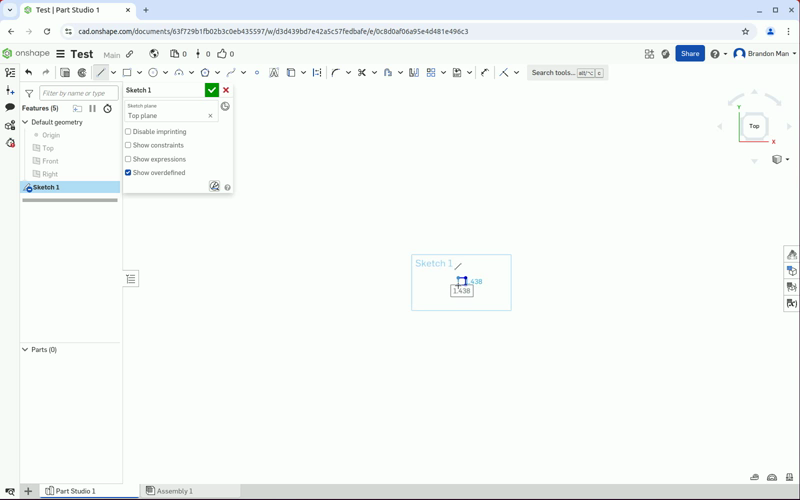
scroll(6)
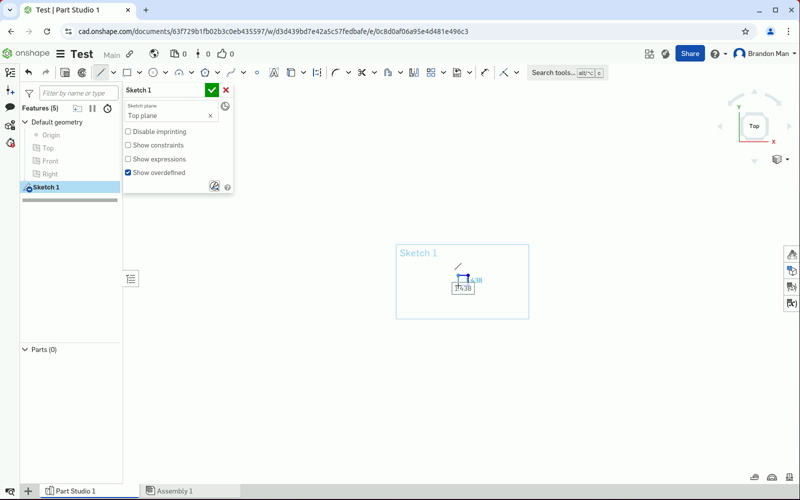
scroll(6)
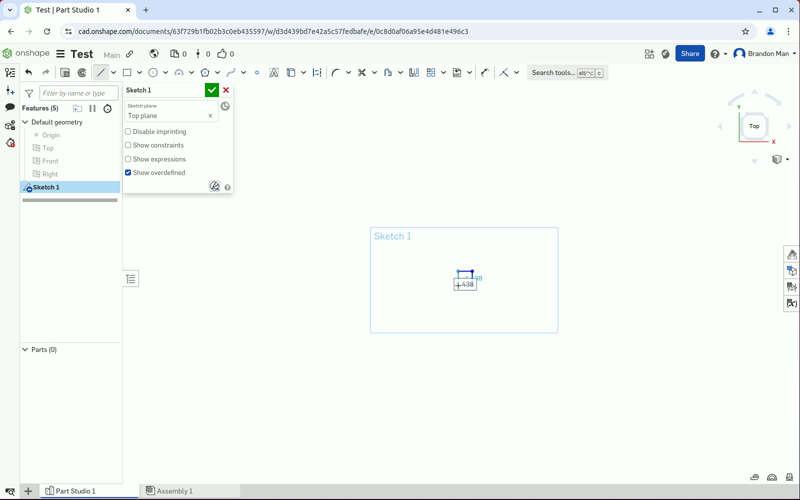
scroll(6)
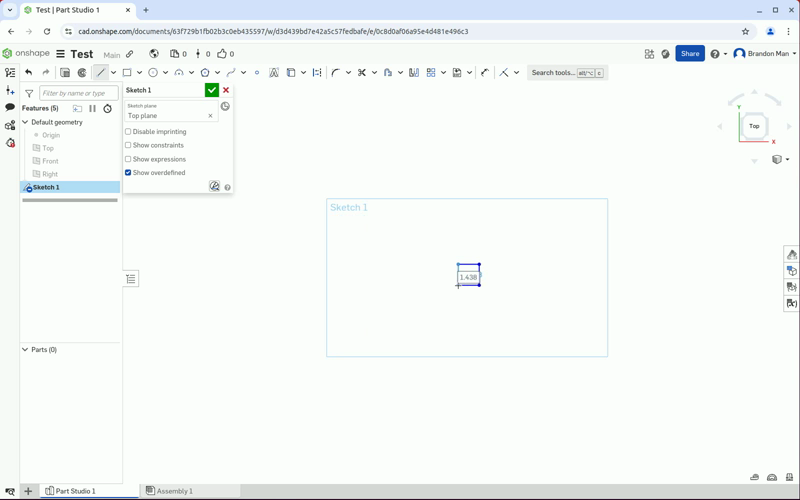
scroll(6)
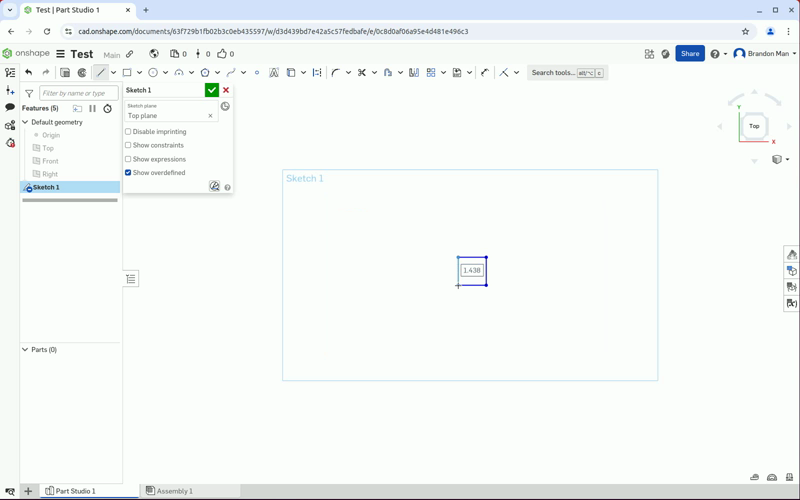
scroll(6)
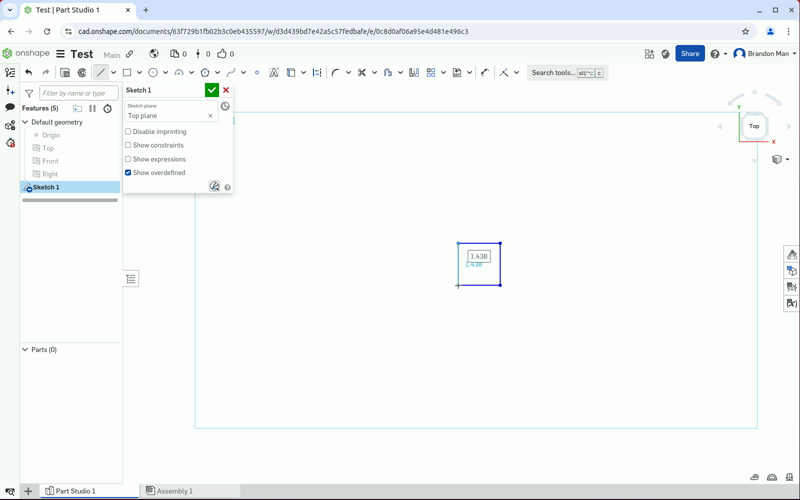
scroll(6)
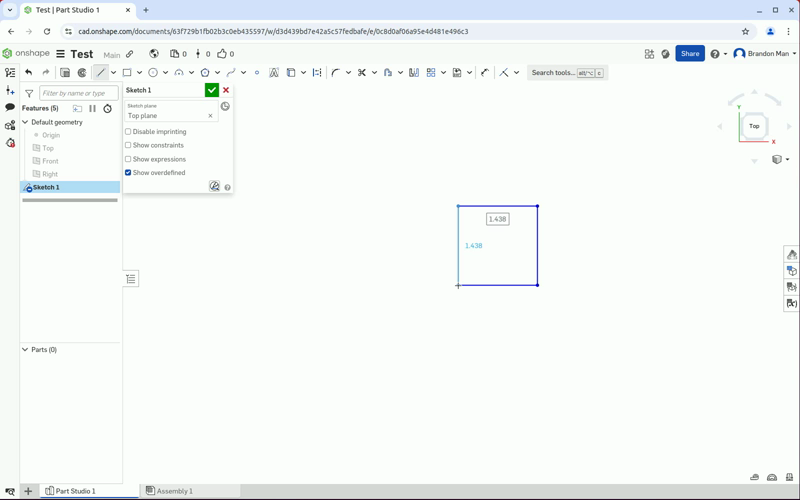
key_up(shift)
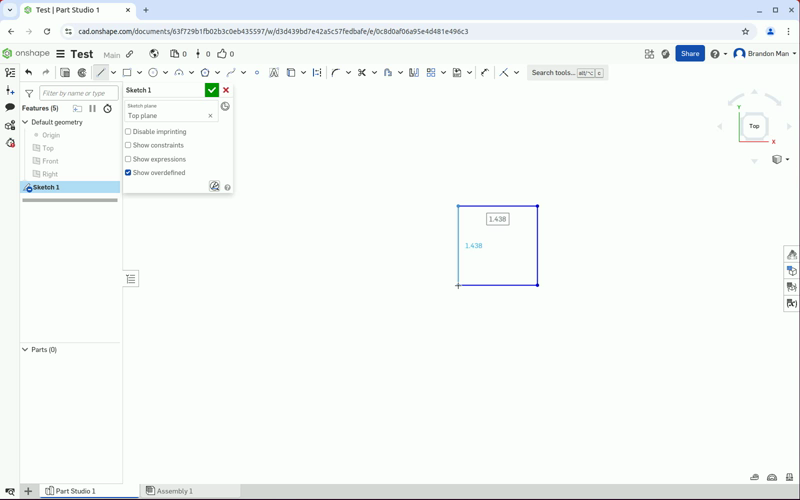
click(458, 285)
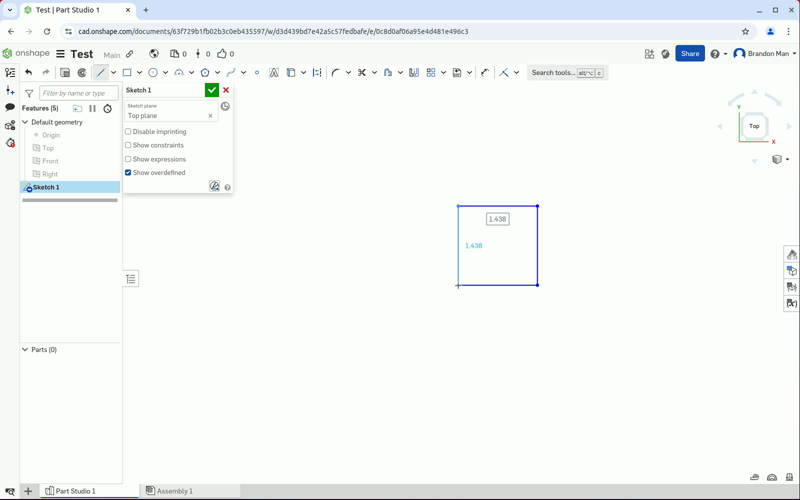
scroll(-6)
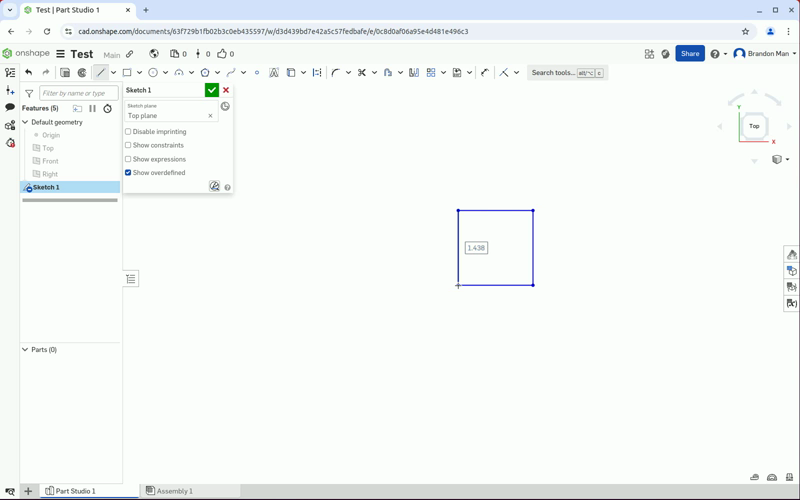
scroll(-6)
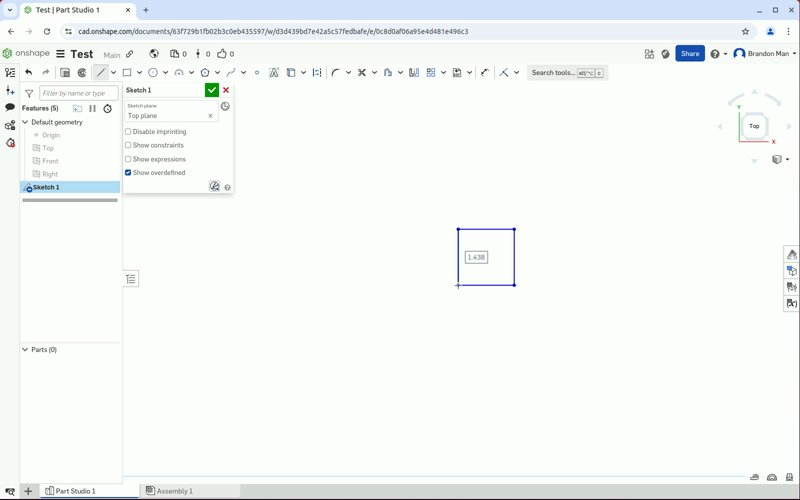
scroll(-6)
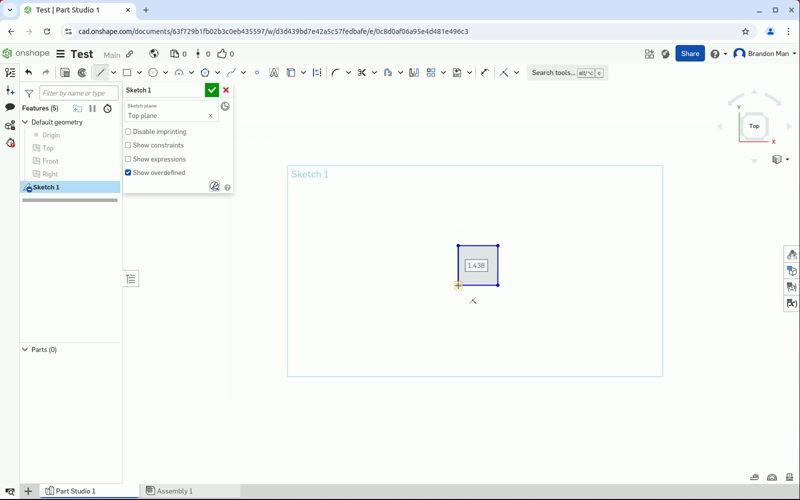
scroll(-6)
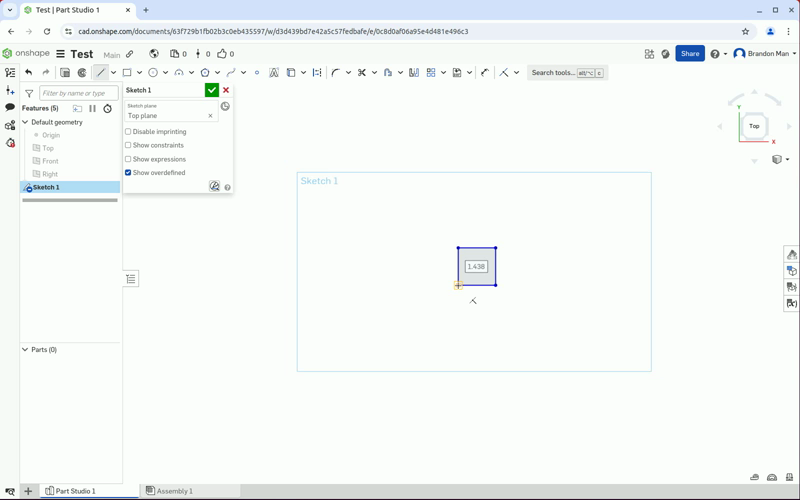
scroll(-6)
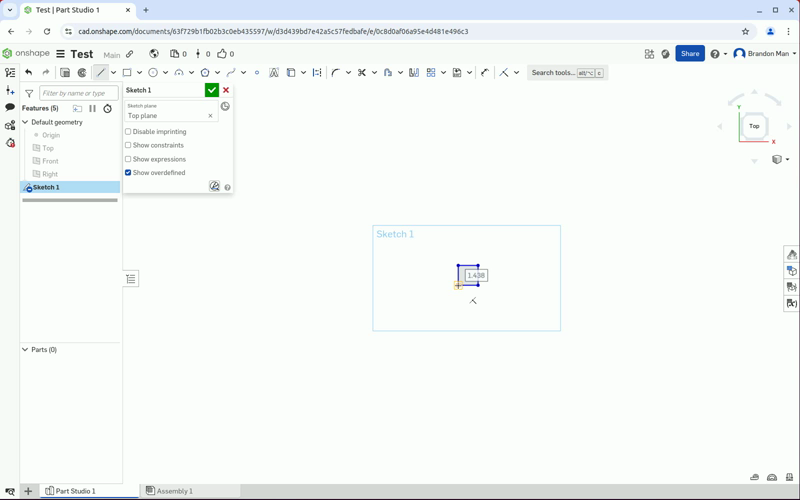
scroll(-6)
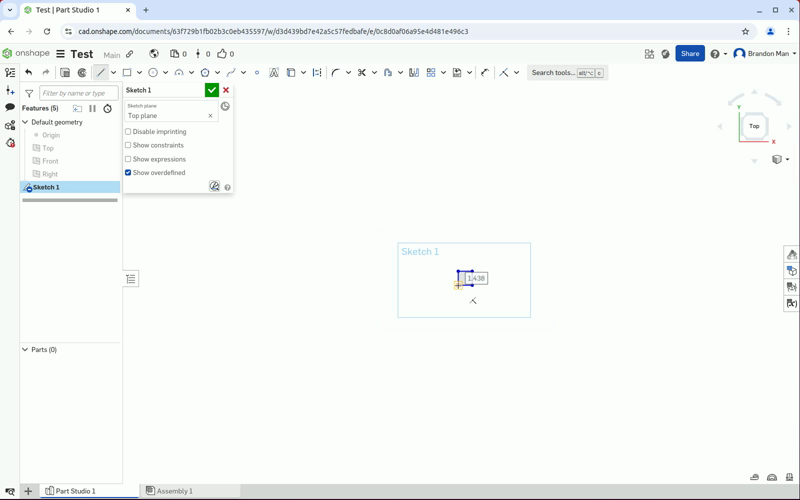
scroll(-6)
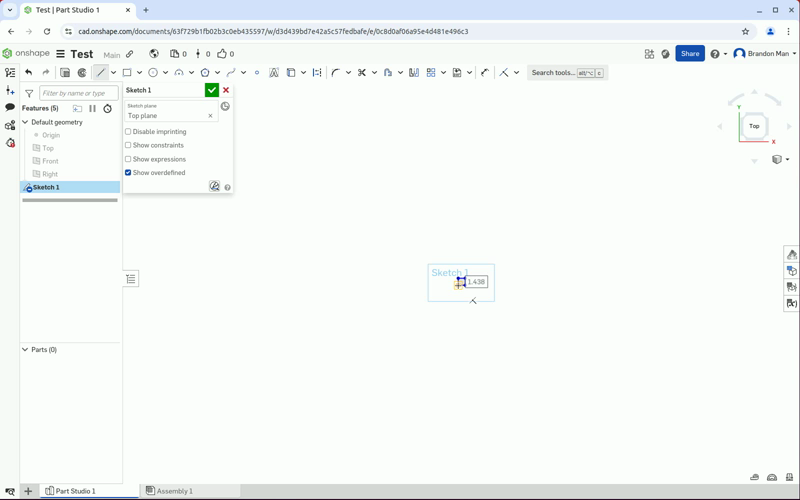
key(esc)
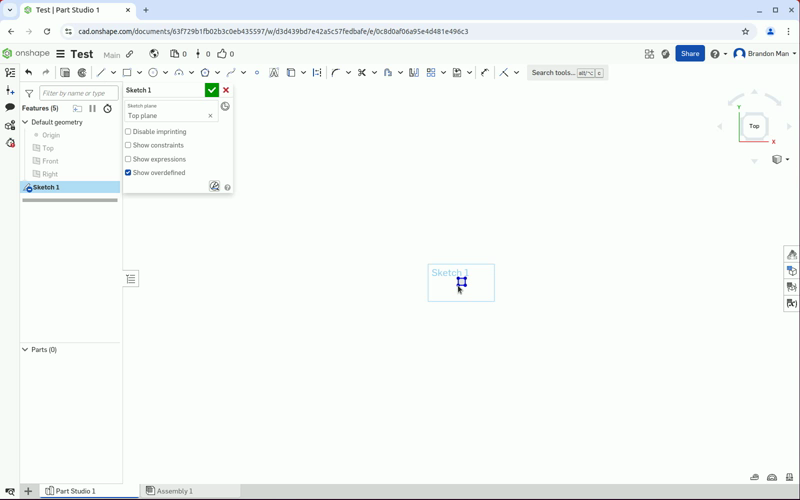
mouse_move(464, 280)
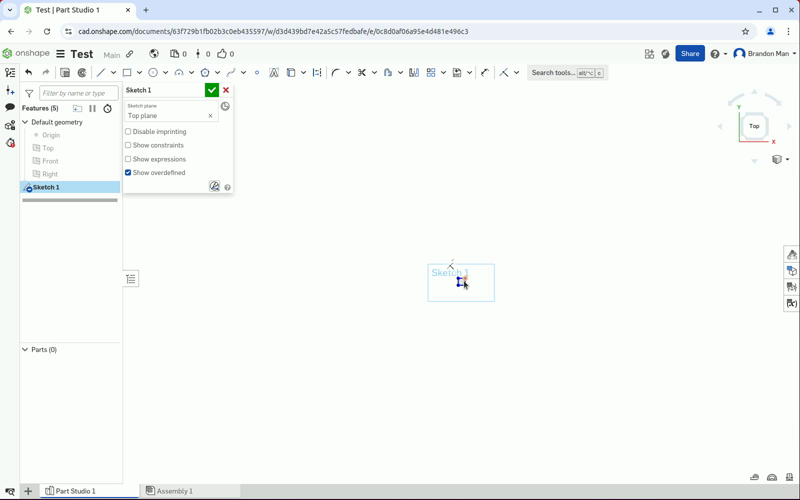
scroll(6)
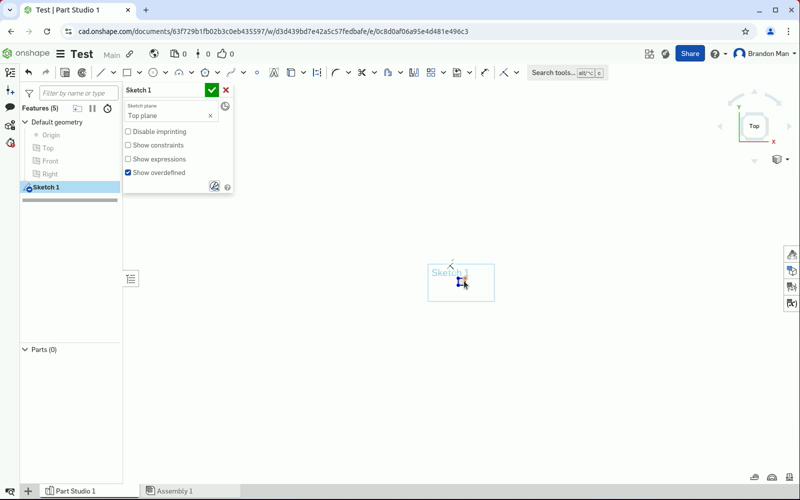
scroll(6)
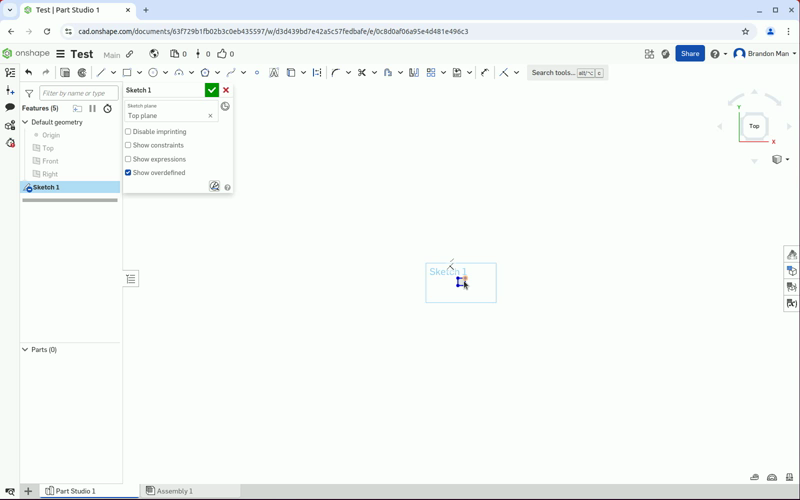
scroll(6)
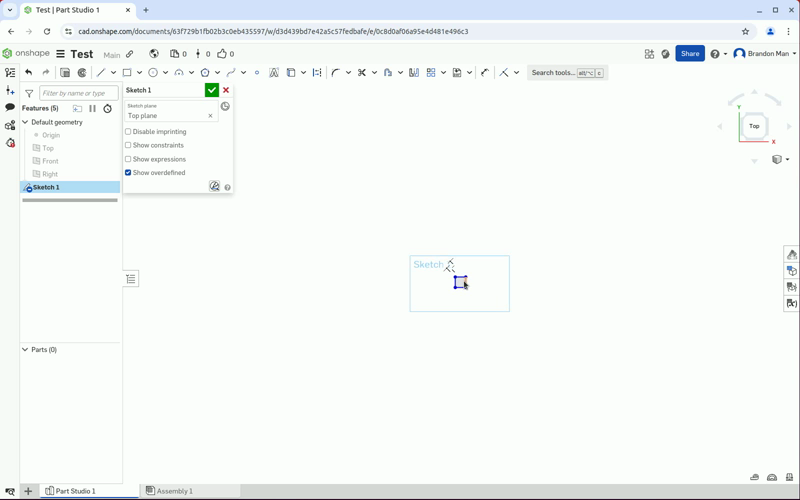
scroll(6)
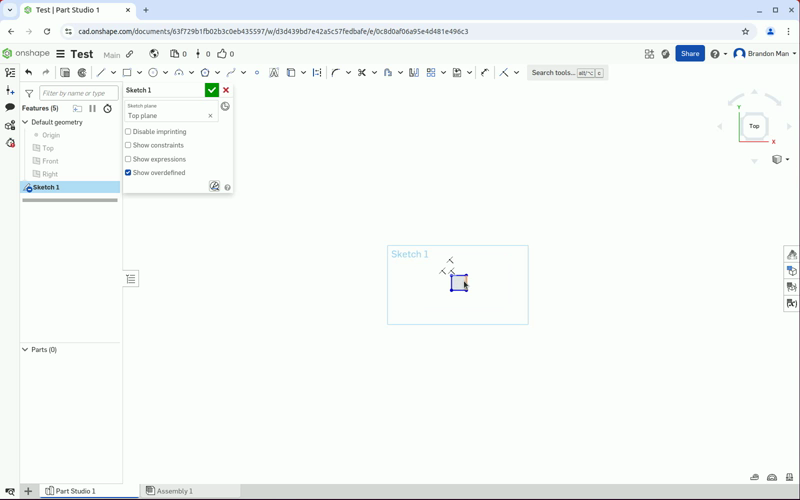
scroll(6)
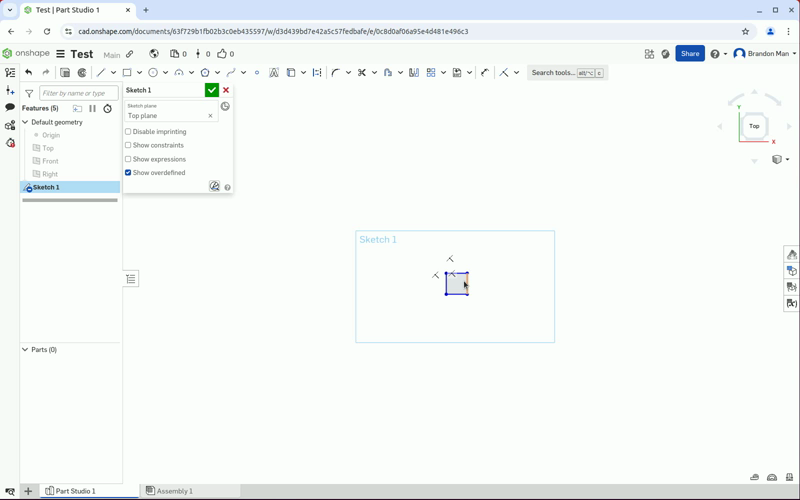
scroll(6)
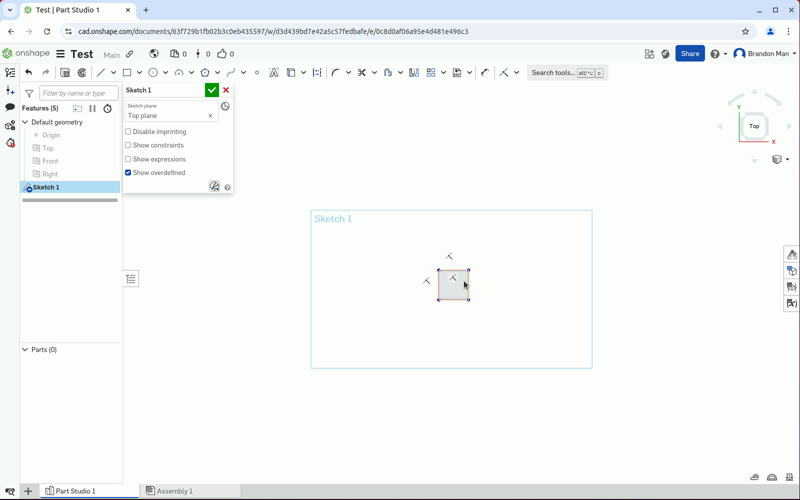
scroll(6)
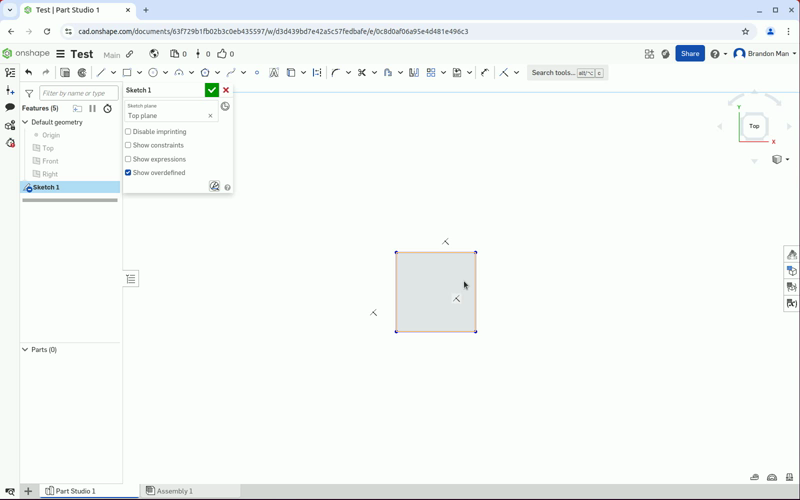
click(464, 280)
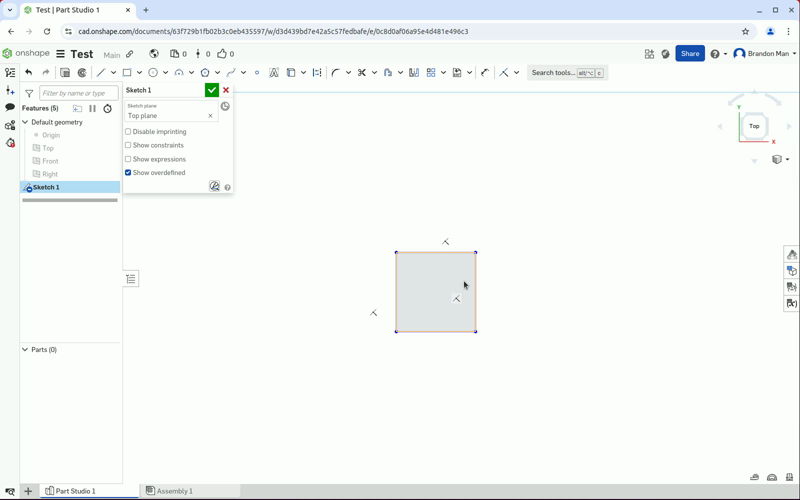
scroll(-6)
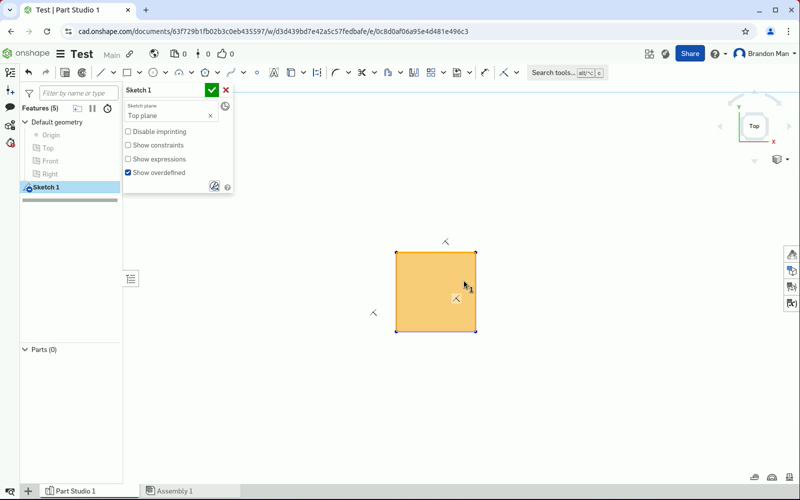
scroll(-6)
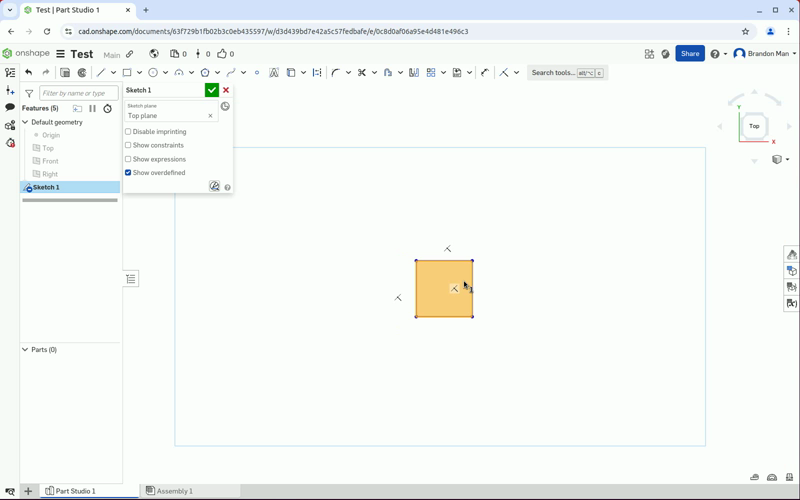
scroll(-6)
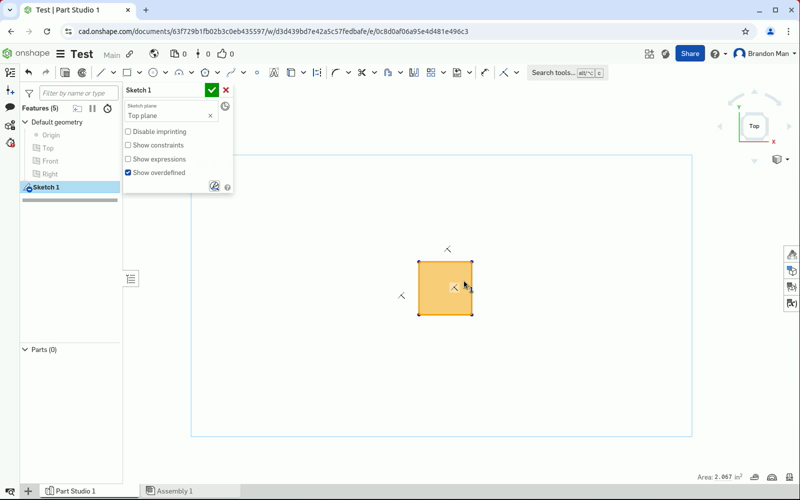
scroll(-6)
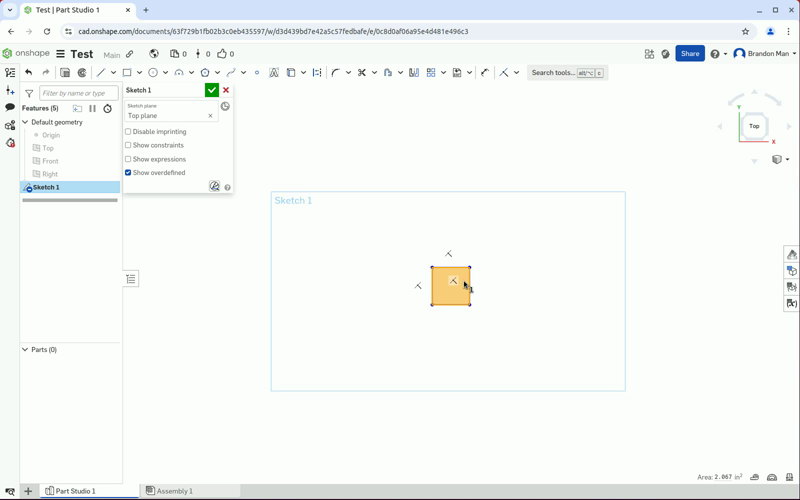
scroll(-6)
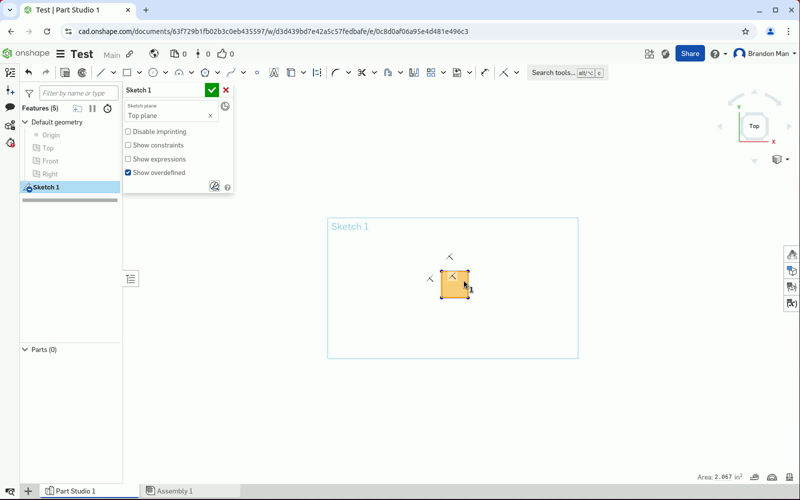
scroll(-6)
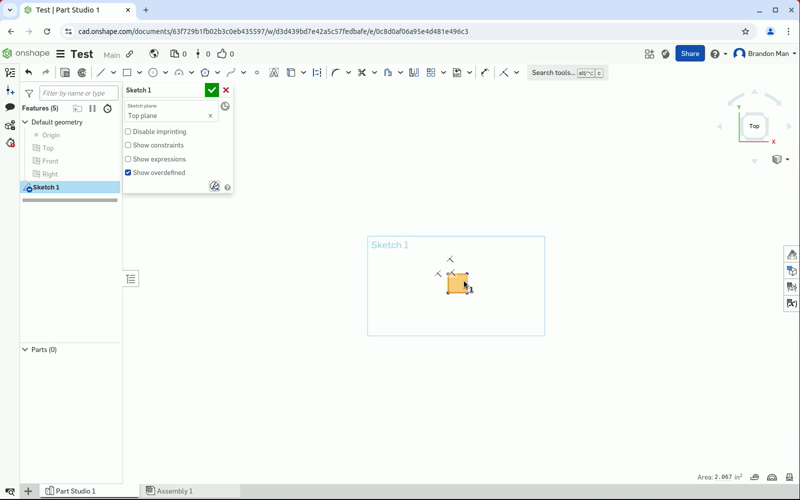
scroll(-6)
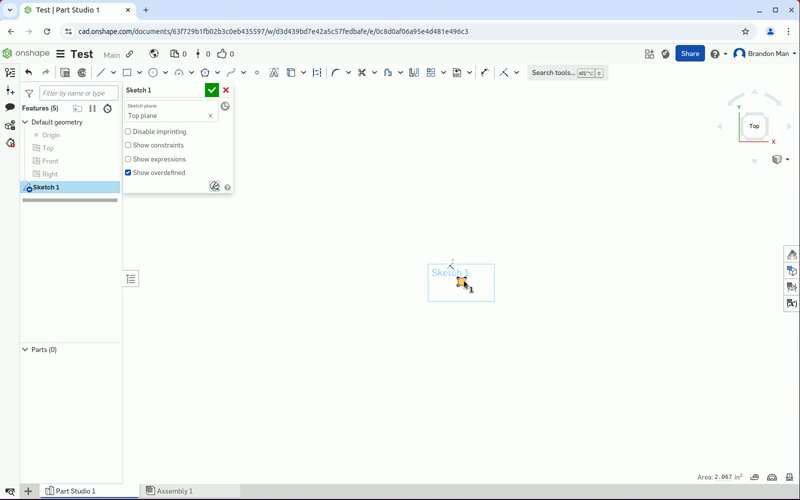
mouse_move(73, 352)
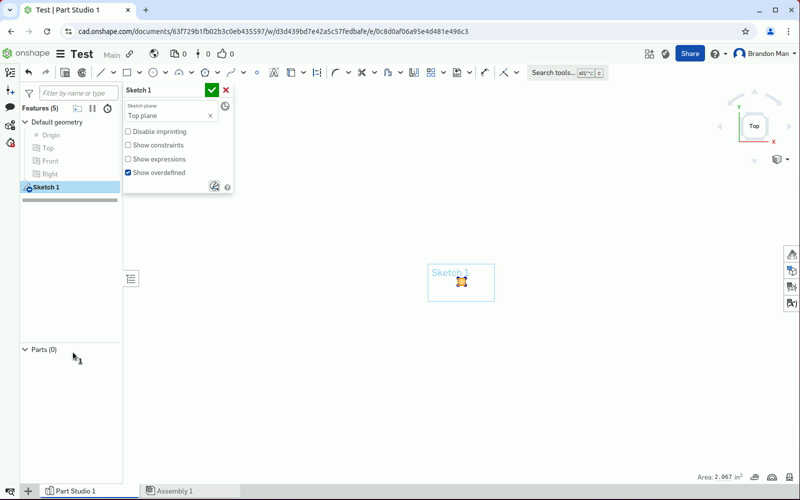
key(shift+y)
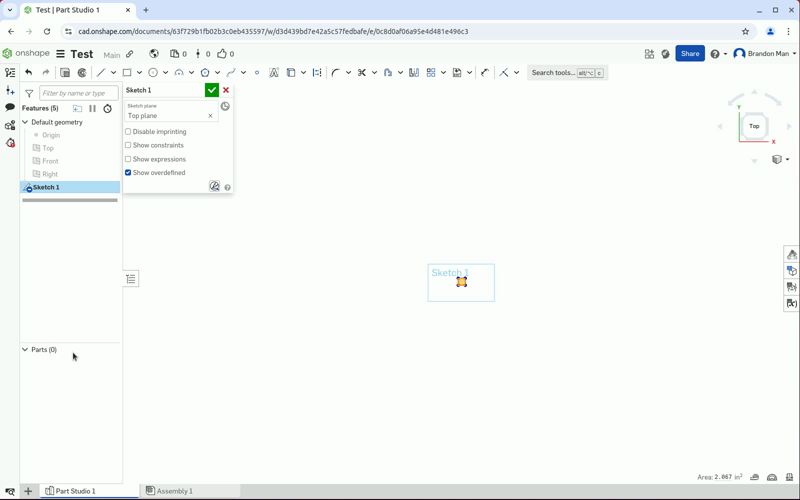
key(shift+e)
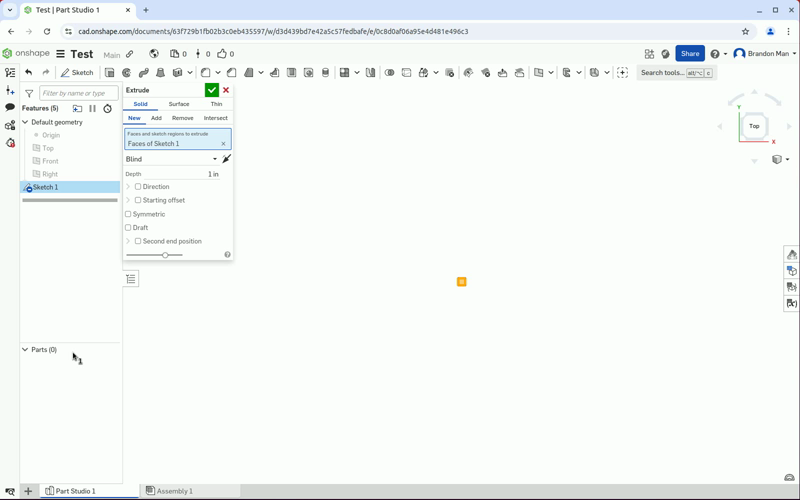
mouse_move(143, 106)
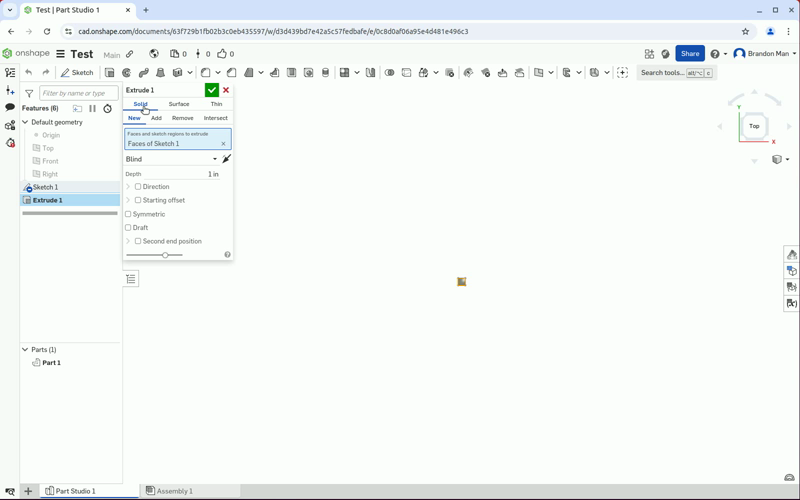
click(143, 106)
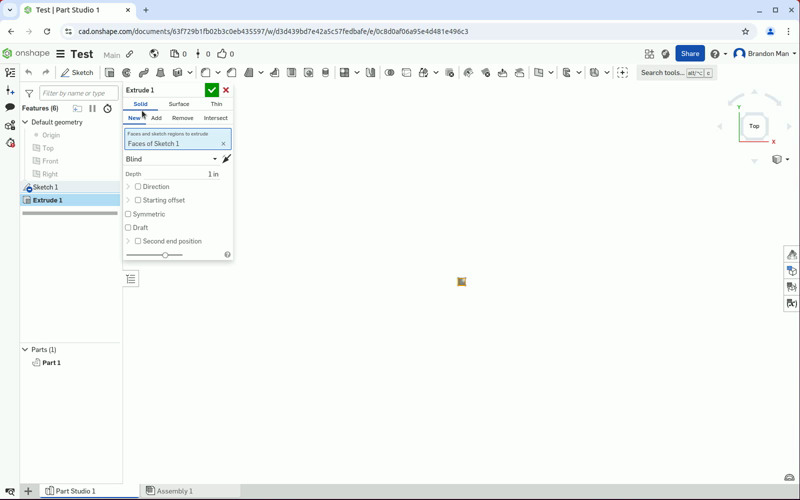
mouse_move(137, 120)
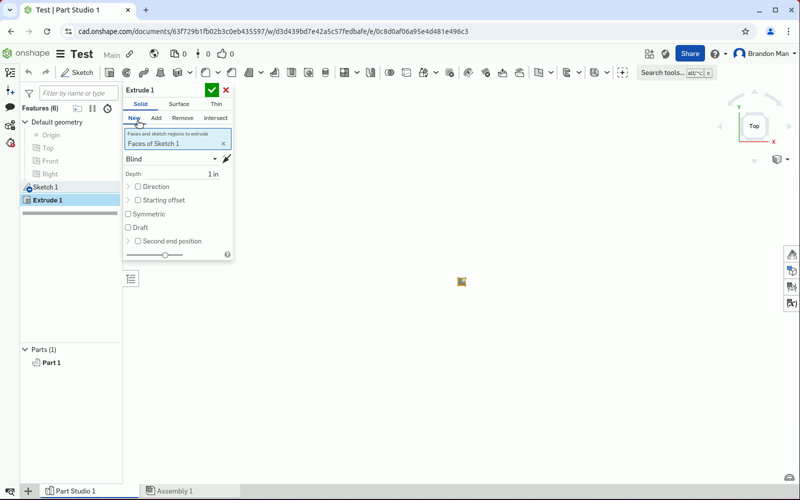
click(137, 120)
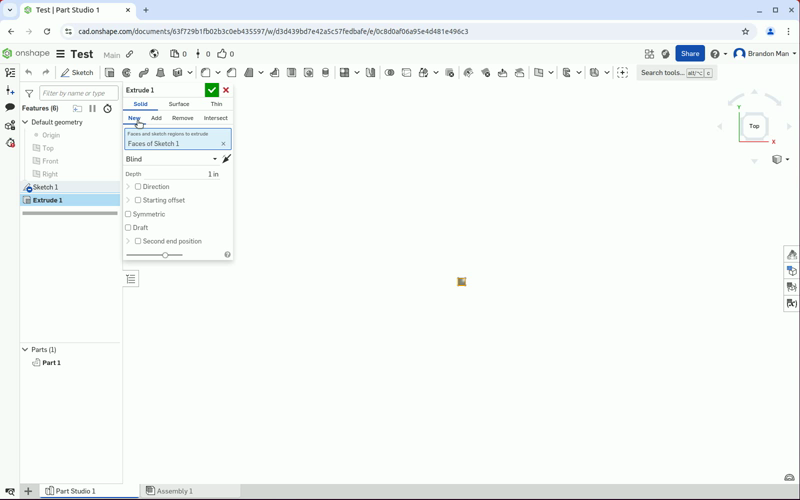
key(tab, 4)
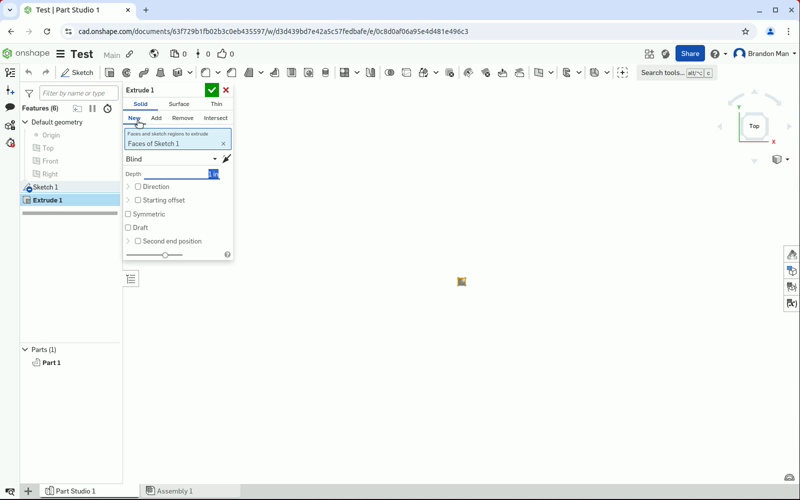
text(23.108)
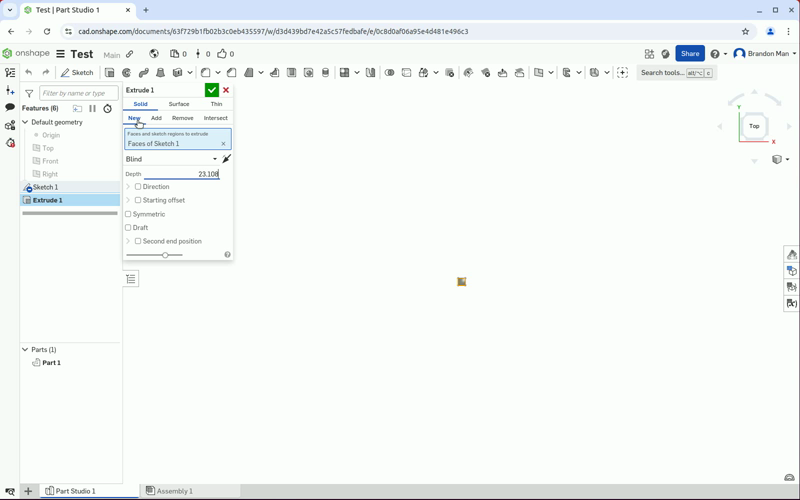
key(enter)
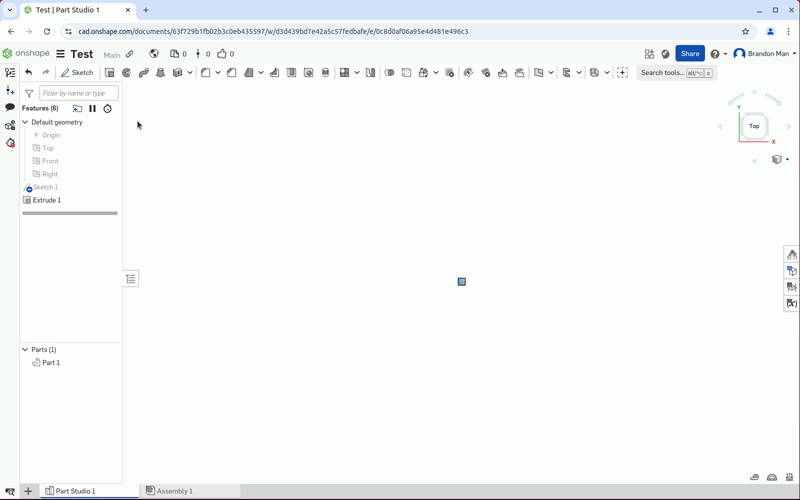
key(shift+h)
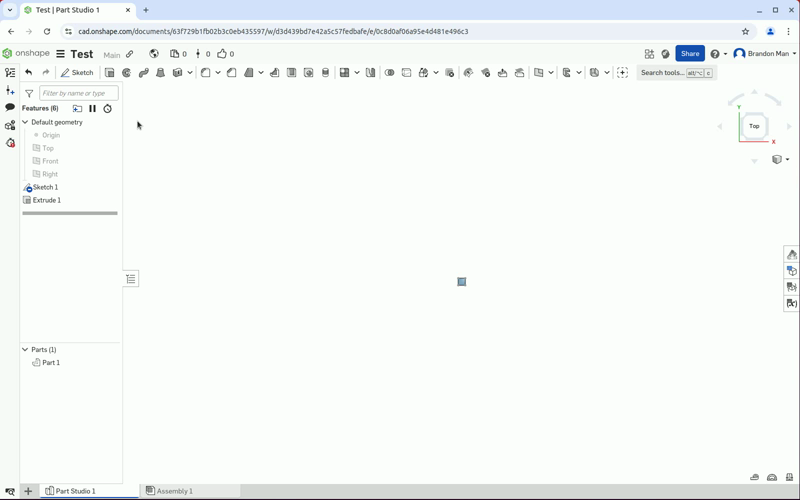
key(shift+h)
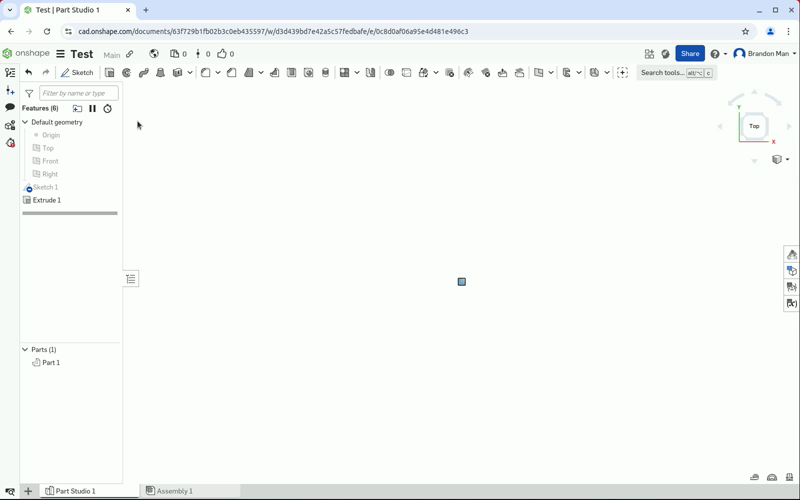
mouse_move(73, 189)
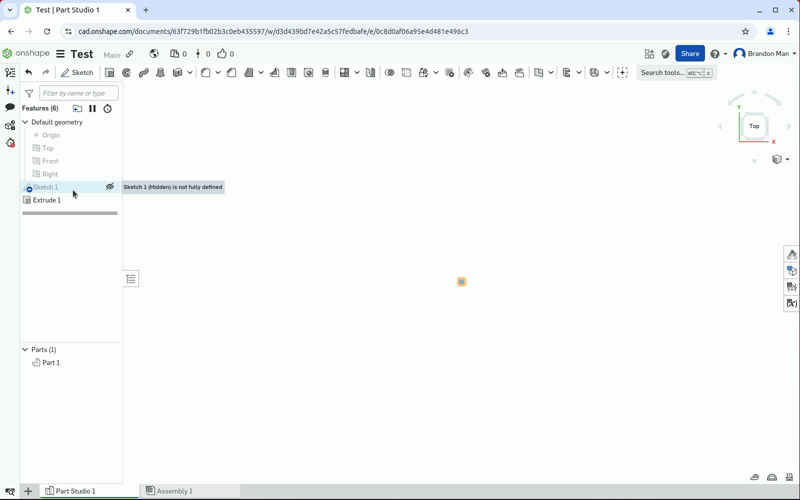
click(73, 189)
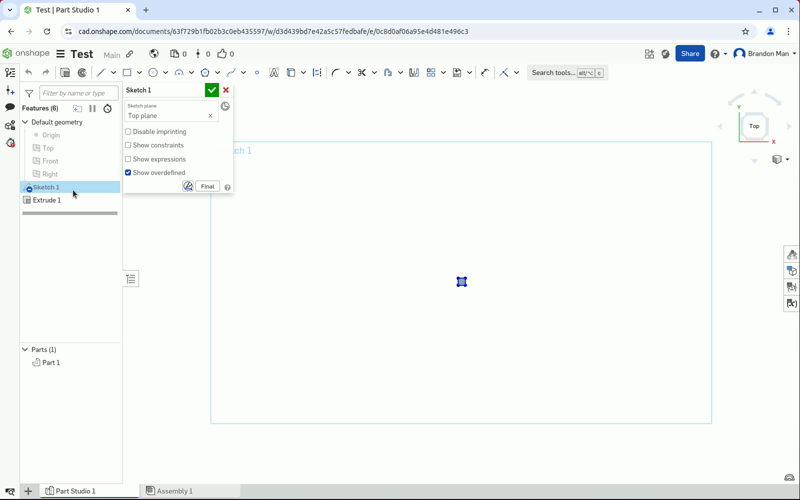
mouse_move(229, 92)
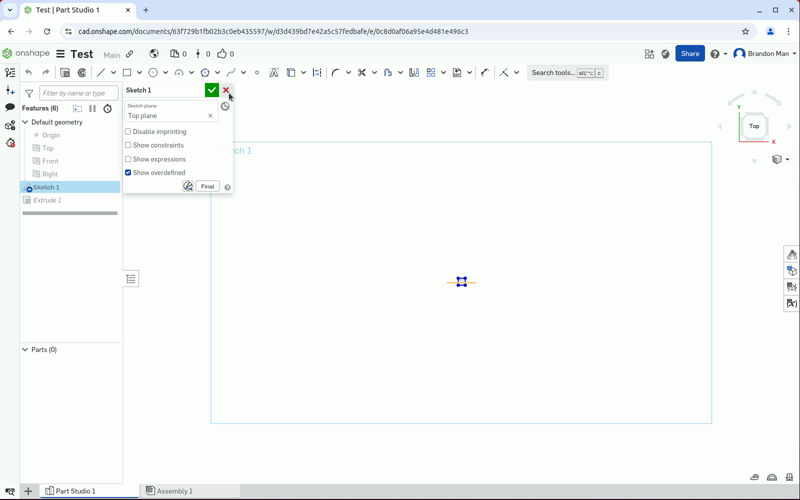
click(229, 92)
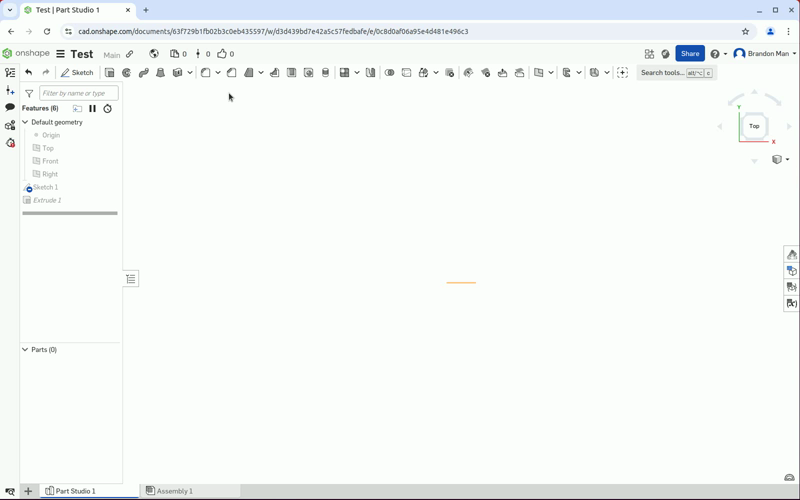
mouse_move(541, 75)
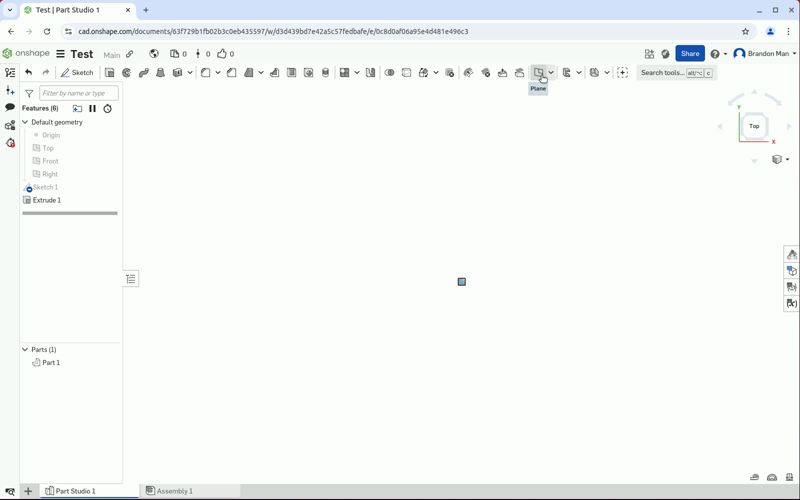
click(541, 75)
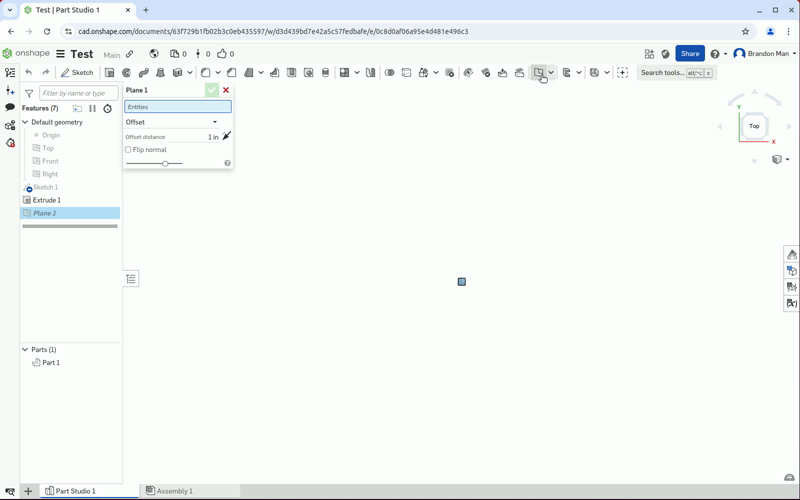
mouse_move(73, 150)
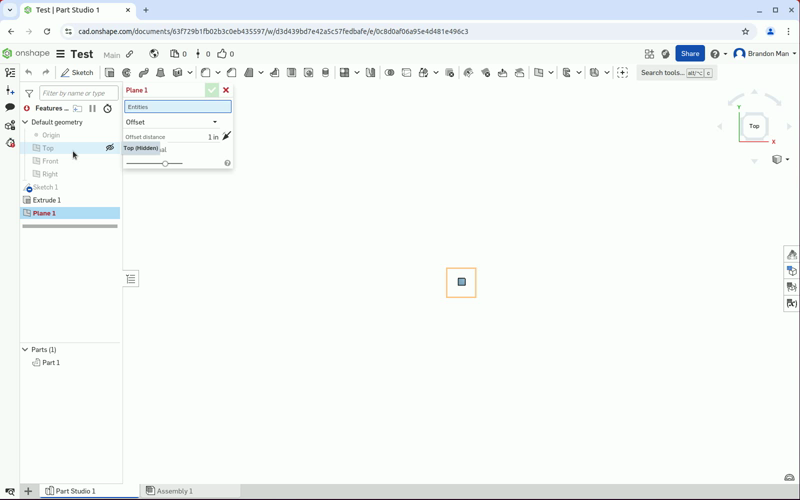
click(73, 150)
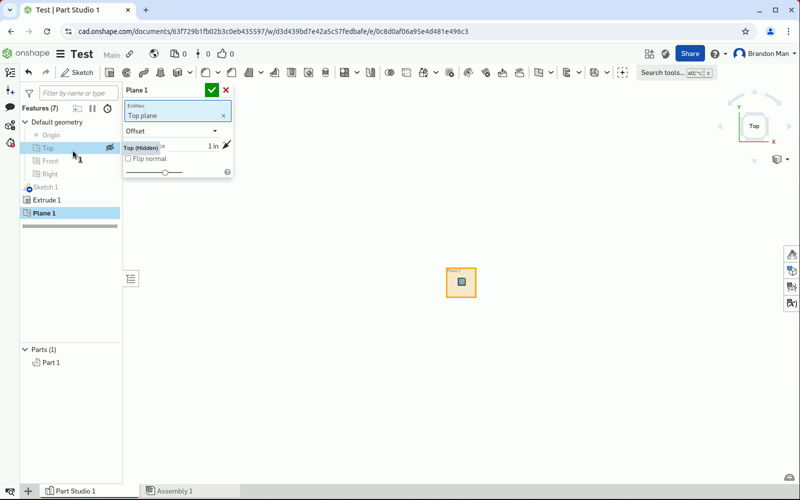
key(tab, 2)
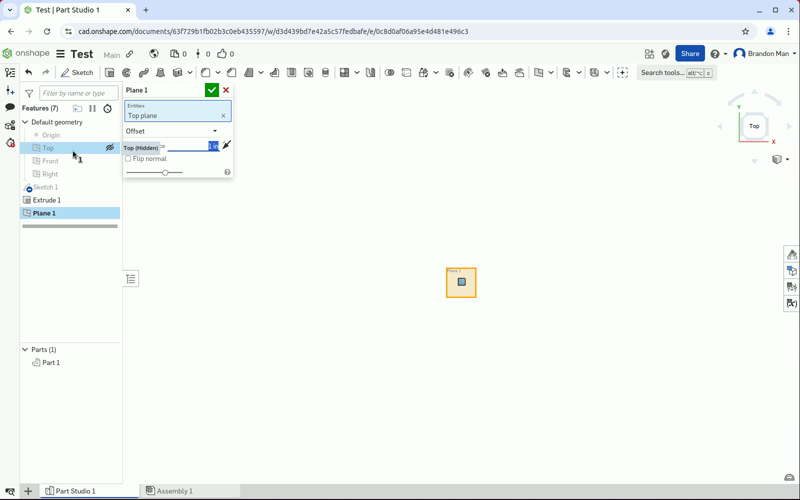
text(23.108)
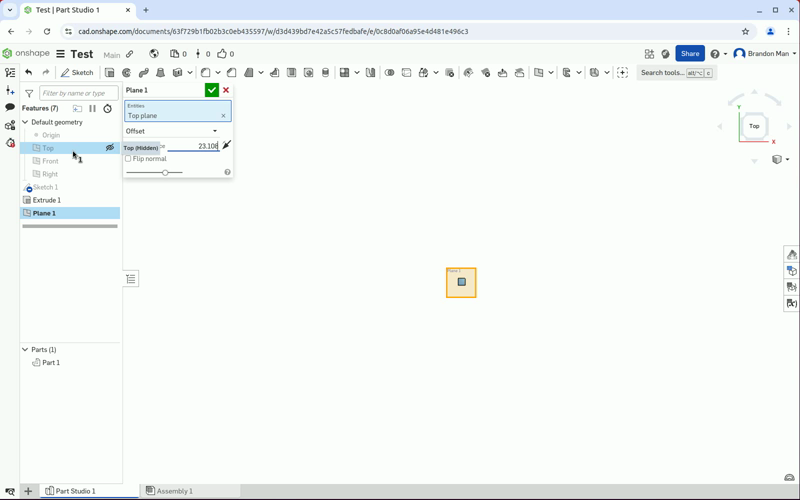
key(enter, 2)
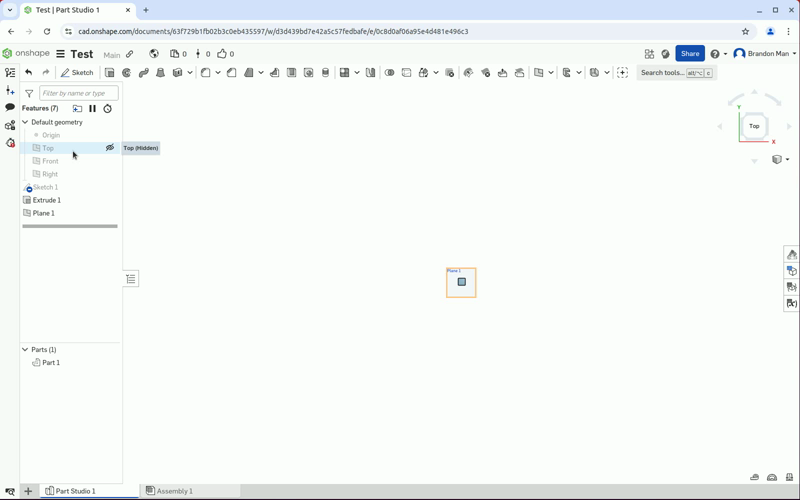
key(shift+s)
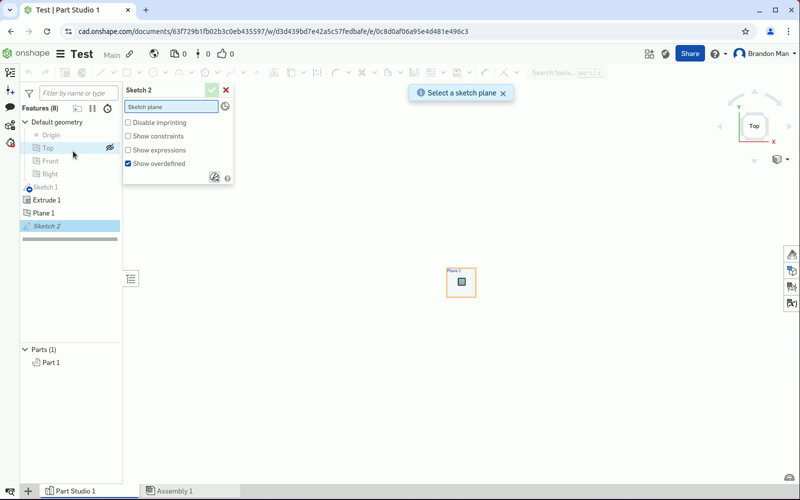
mouse_move(73, 215)
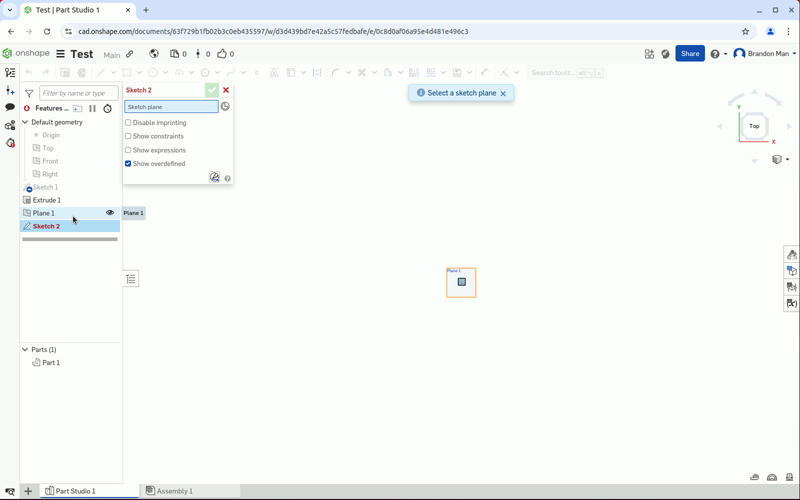
click(73, 215)
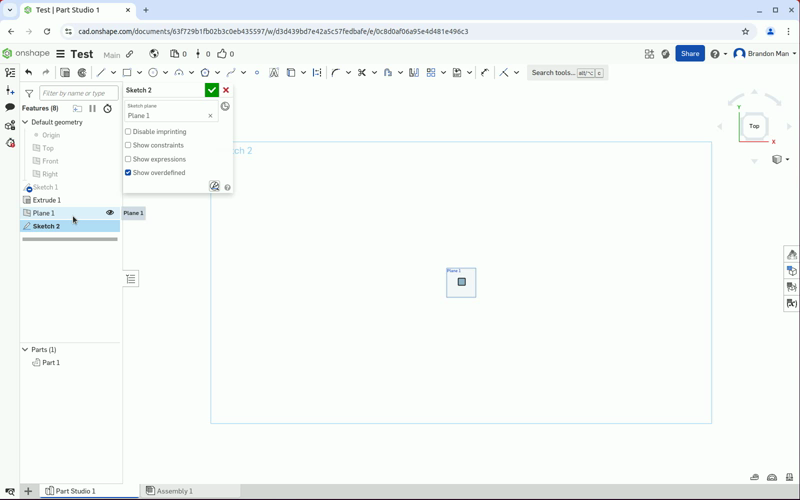
mouse_move(73, 352)
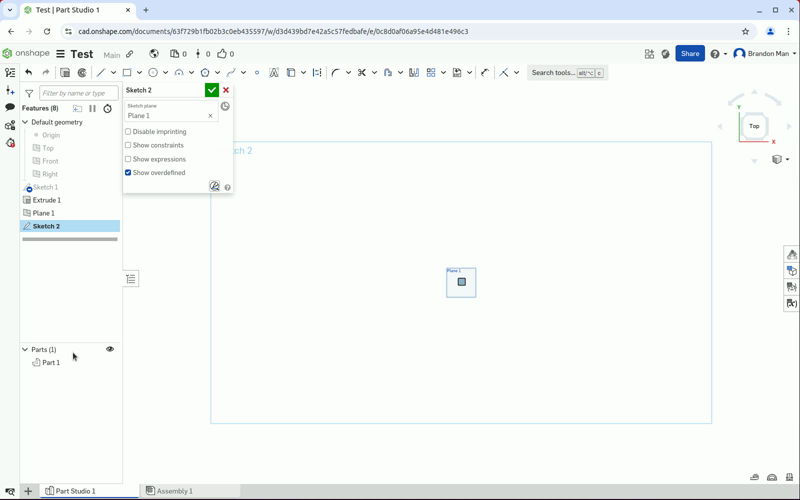
key(y)
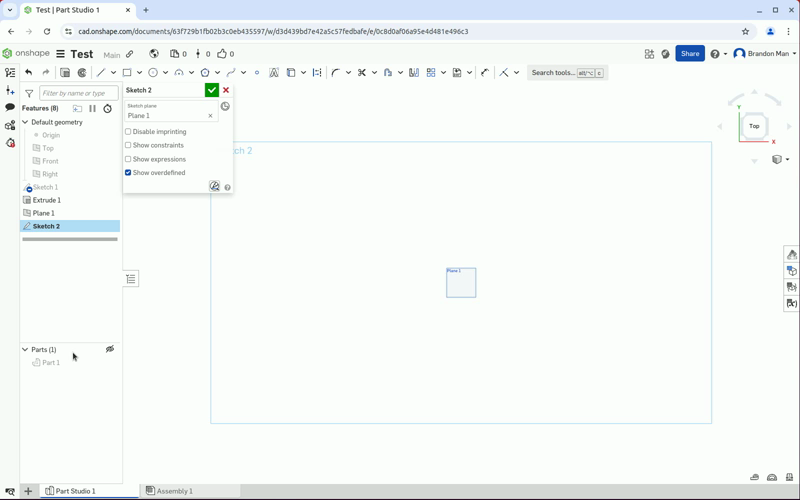
key(l)
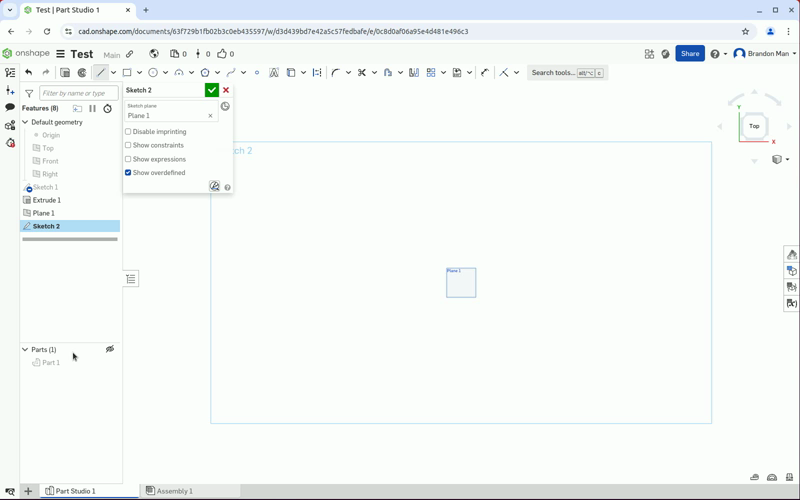
key_down(shift)
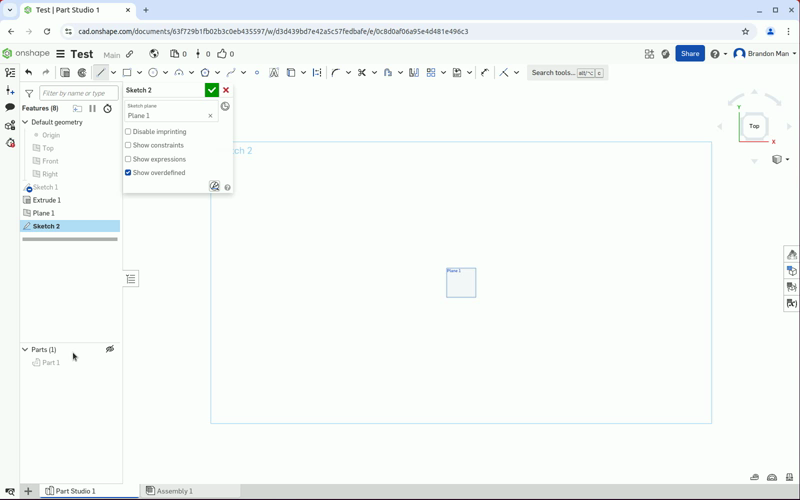
mouse_move(458, 285)
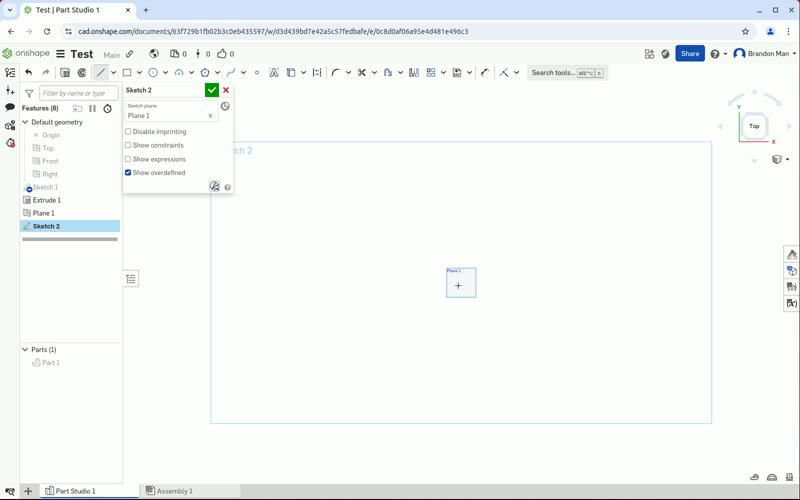
click(458, 285)
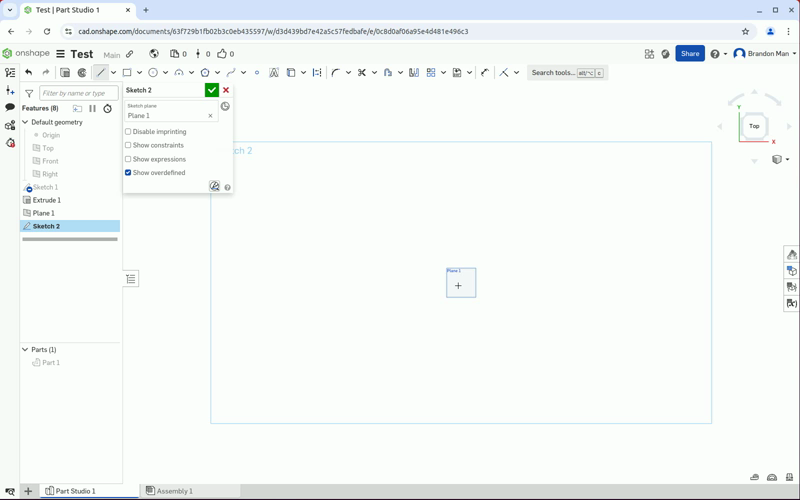
key_up(shift)
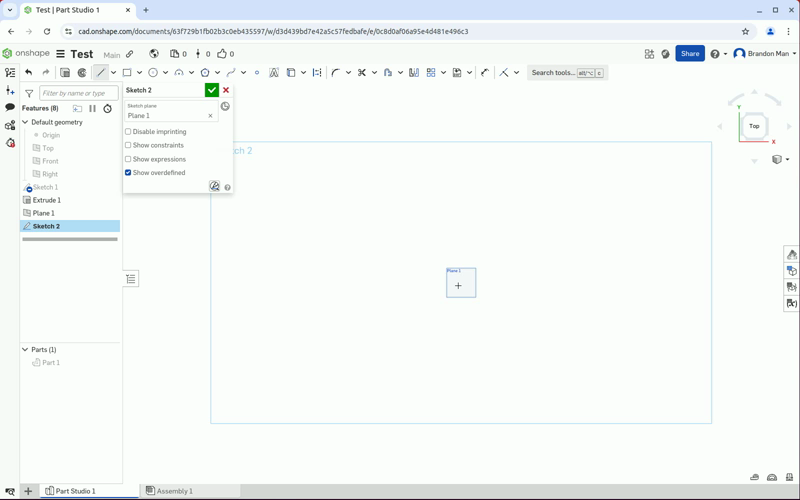
key_down(shift)
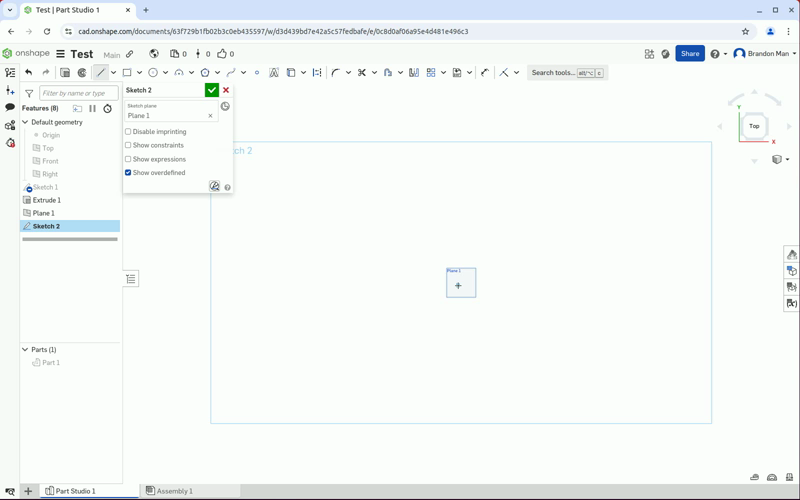
mouse_move(488, 285)
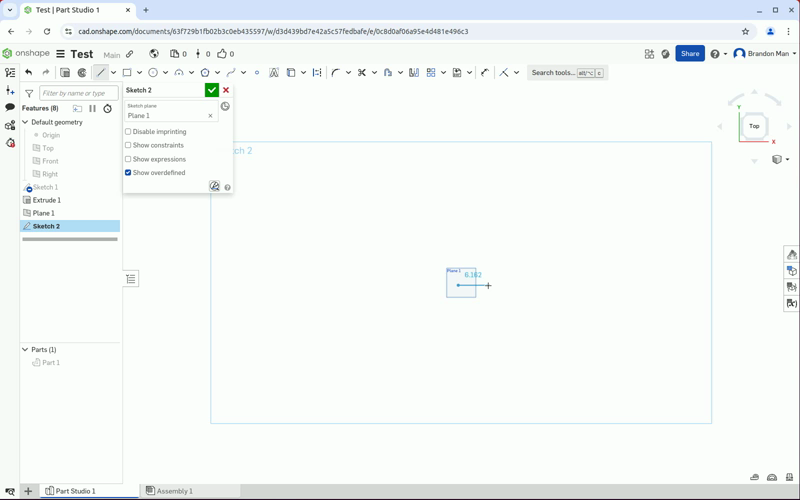
mouse_move(461, 285)
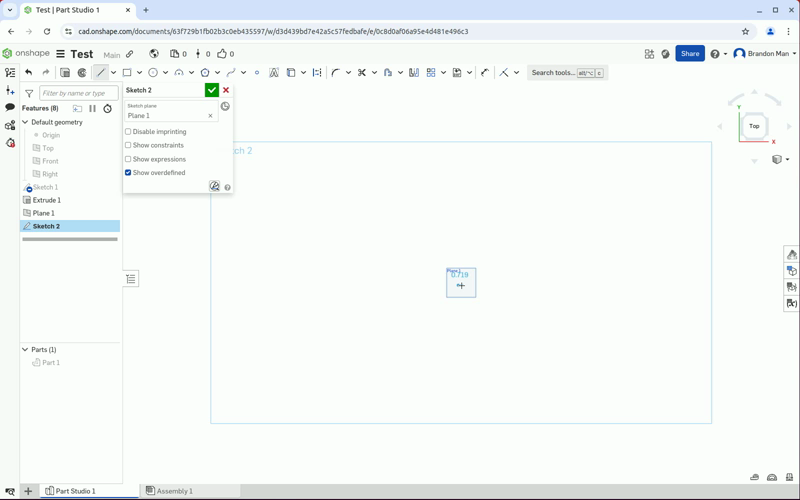
scroll(6)
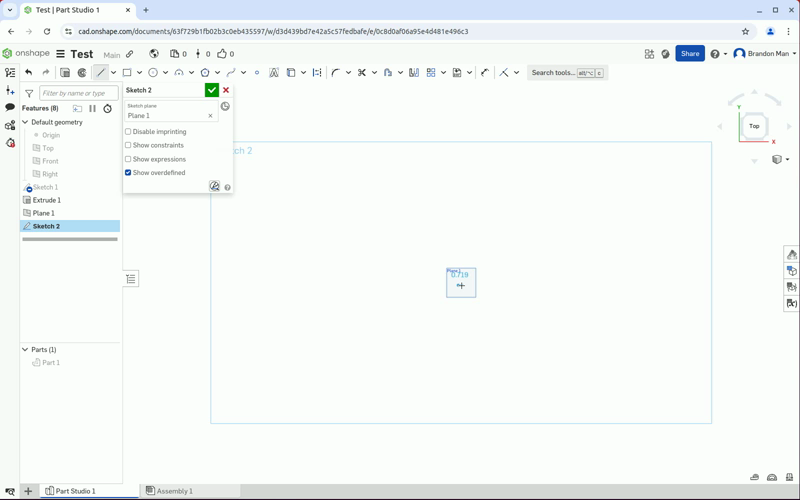
scroll(6)
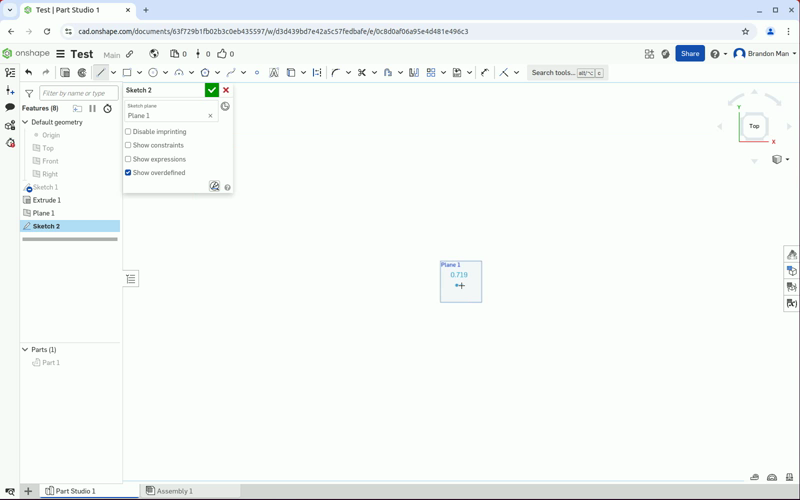
scroll(6)
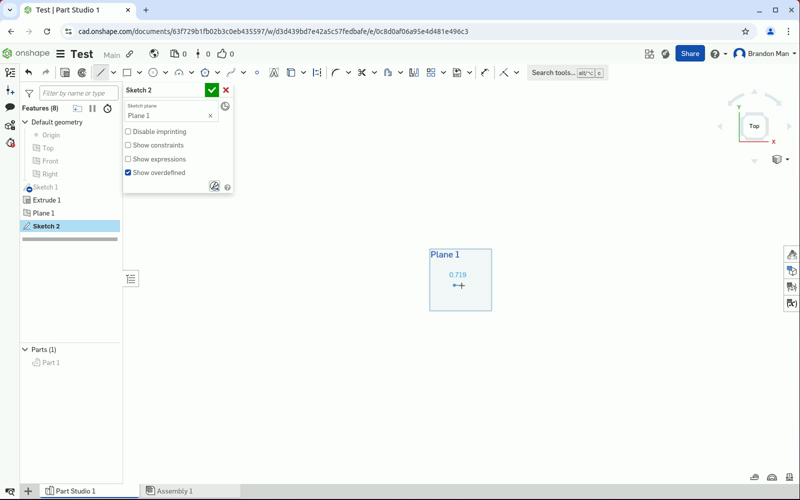
scroll(6)
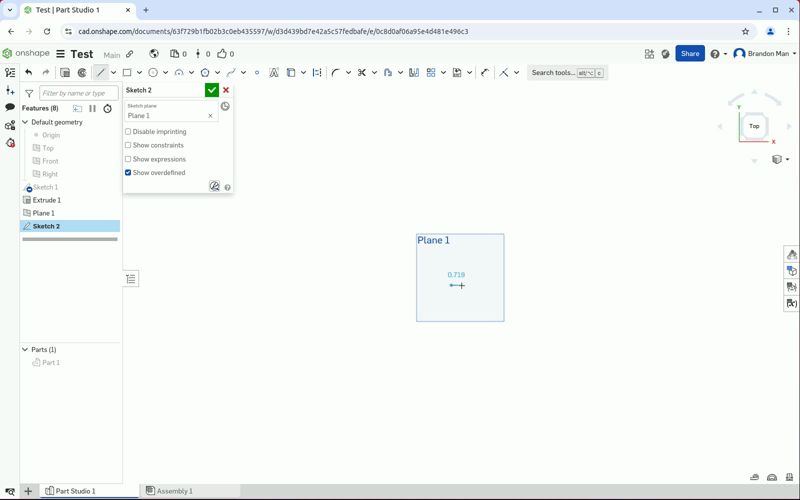
scroll(6)
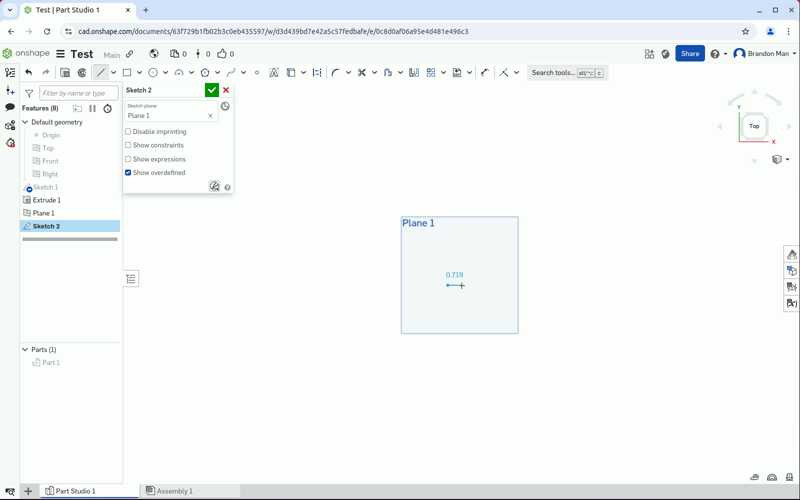
scroll(6)
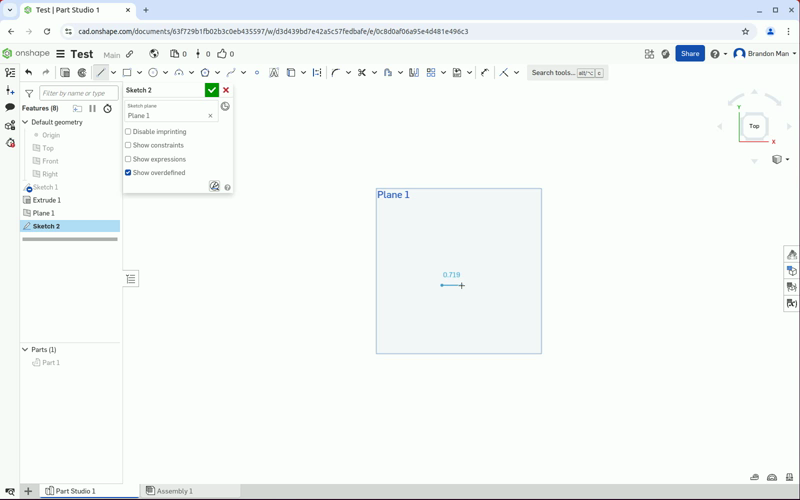
scroll(6)
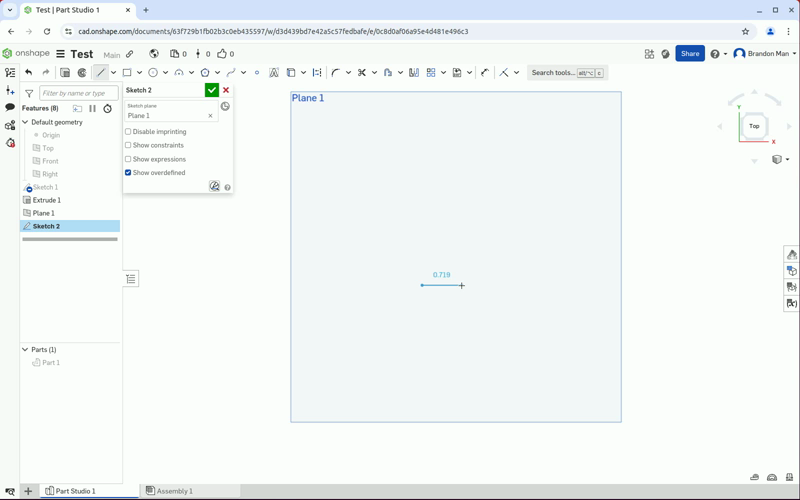
click(461, 285)
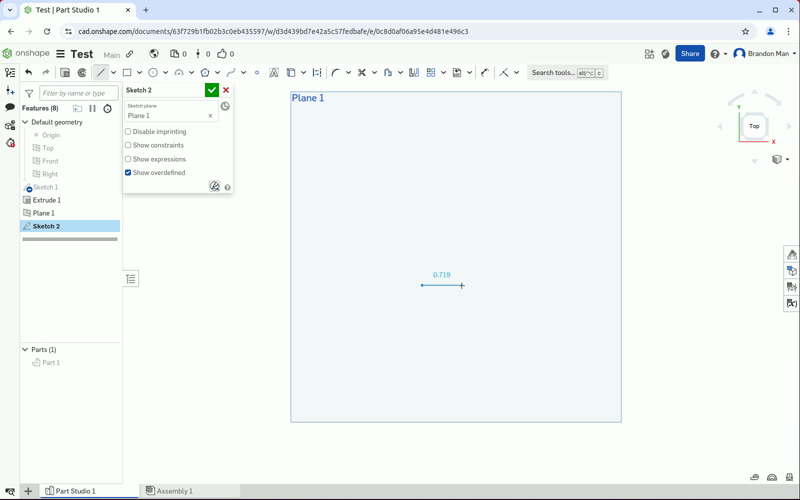
scroll(-6)
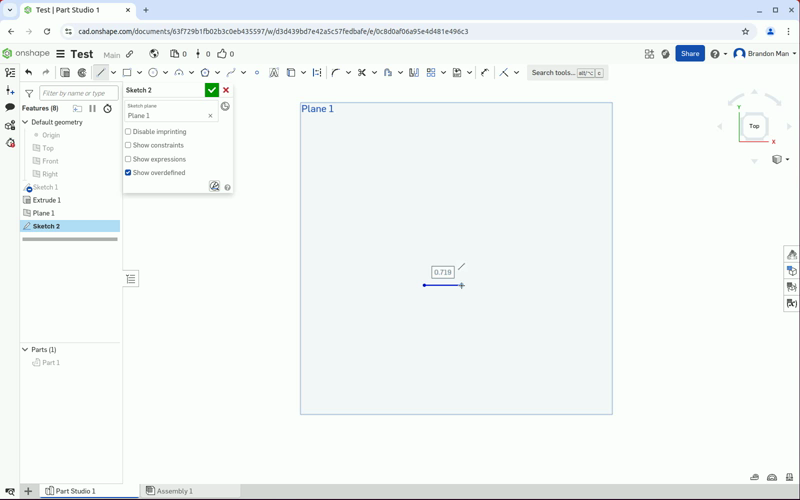
scroll(-6)
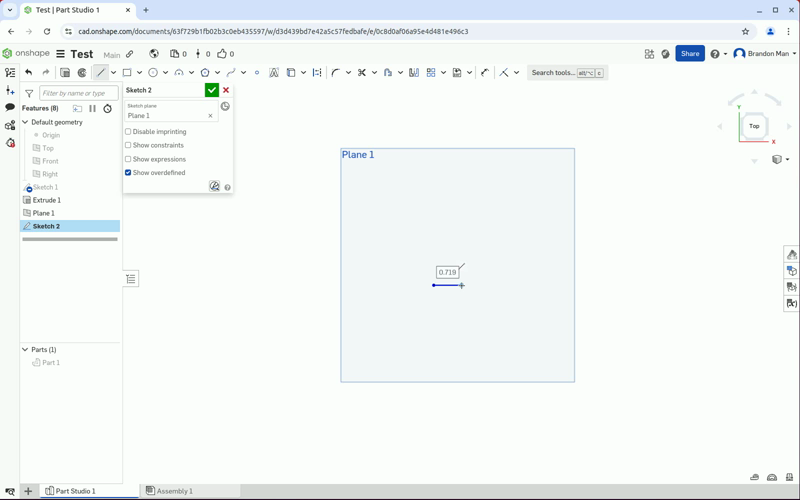
scroll(-6)
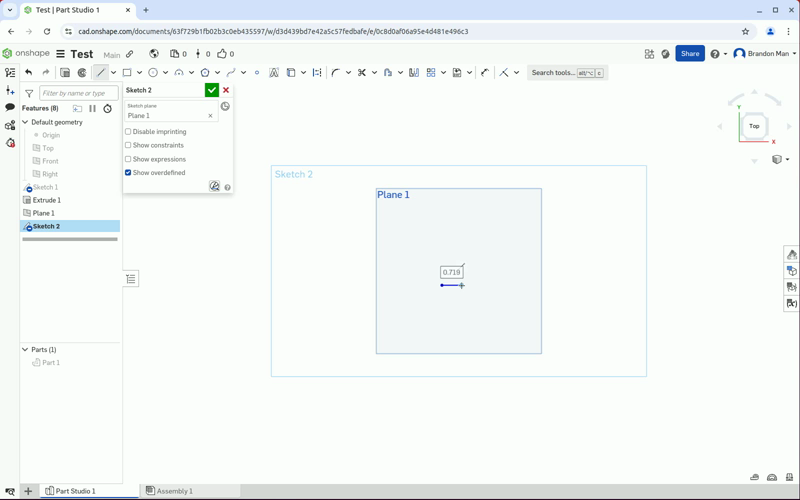
scroll(-6)
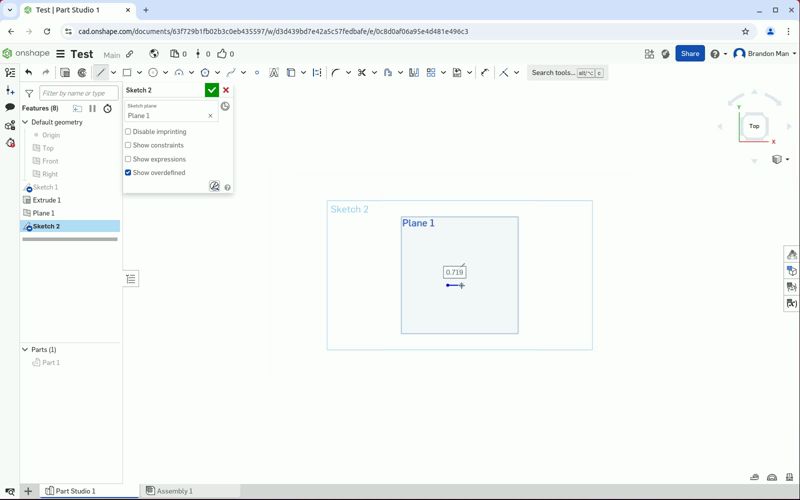
scroll(-6)
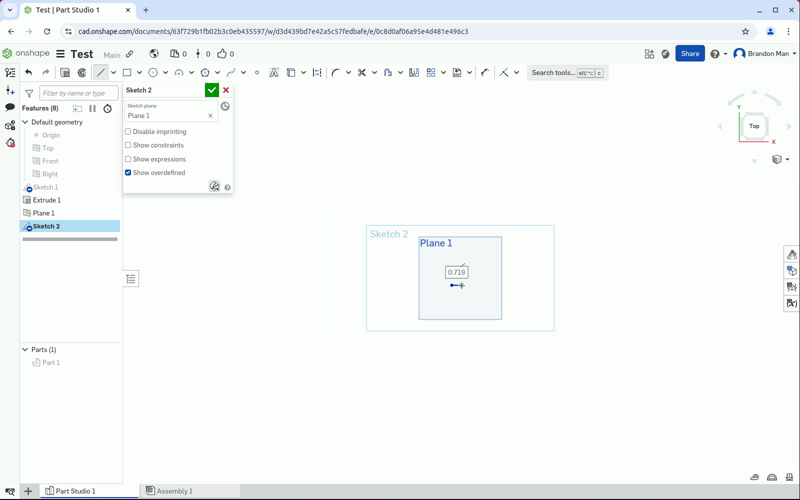
scroll(-6)
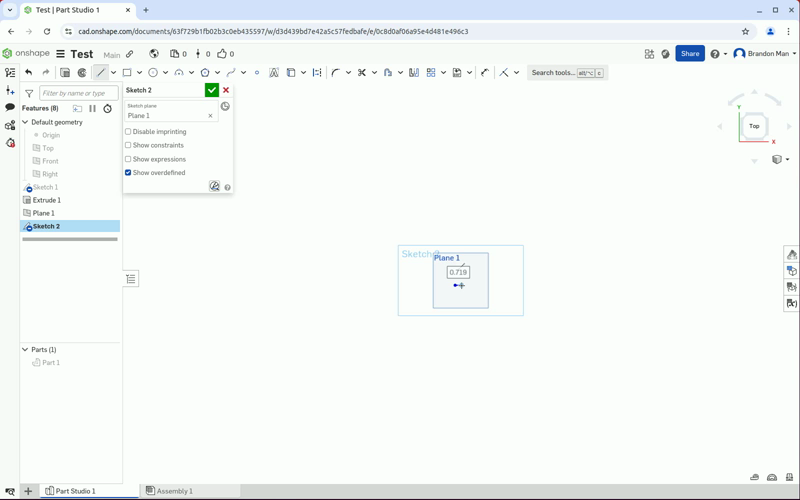
scroll(-6)
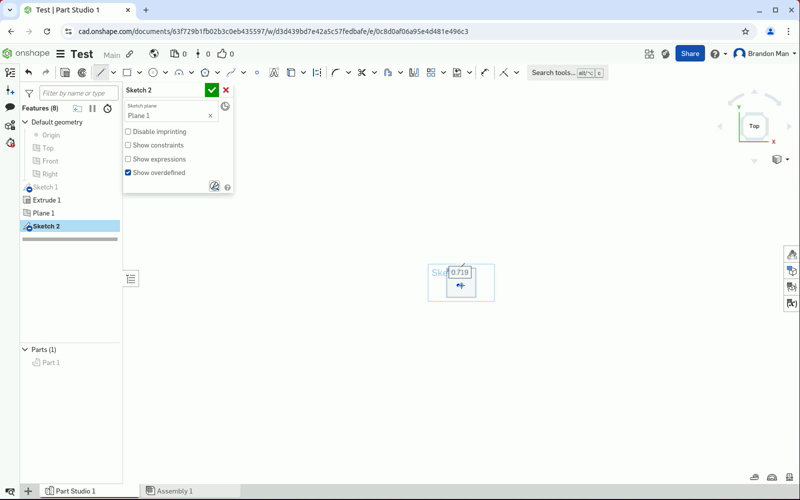
key_up(shift)
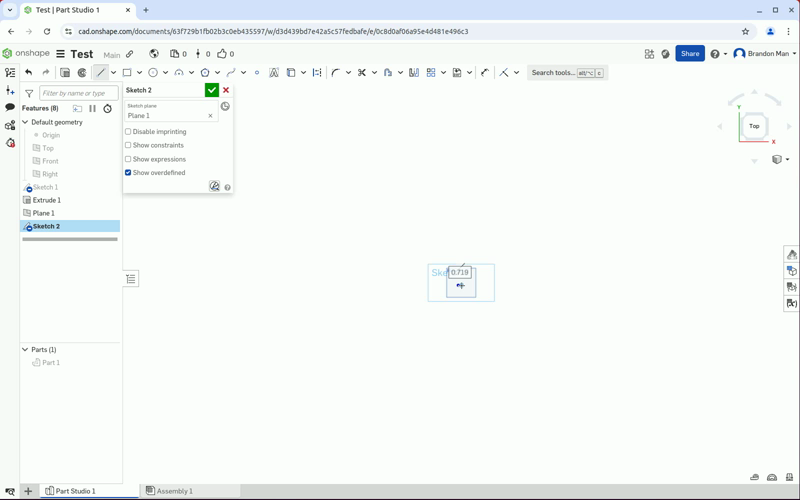
key_down(shift)
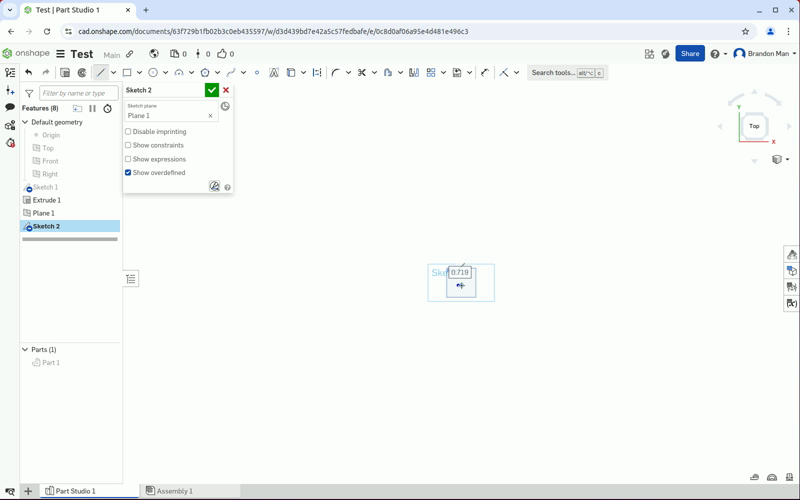
mouse_move(492, 285)
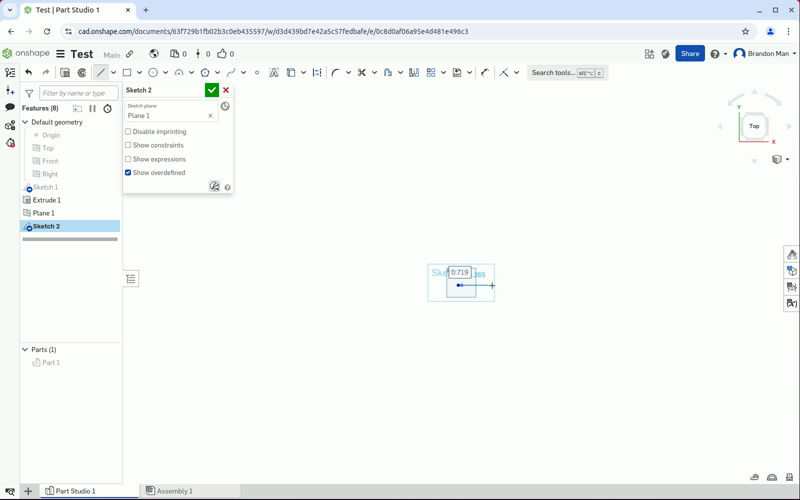
mouse_move(461, 278)
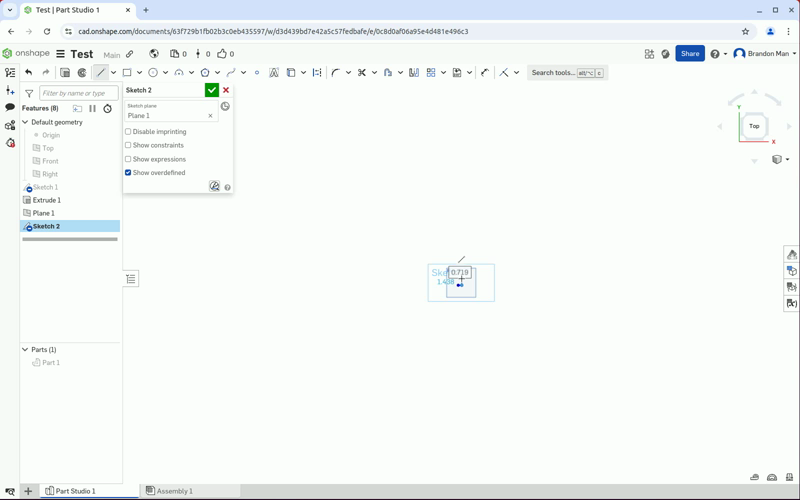
scroll(6)
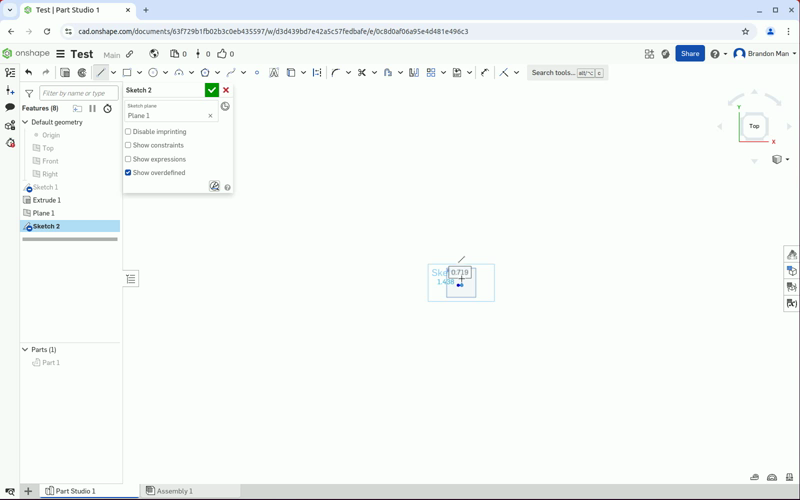
scroll(6)
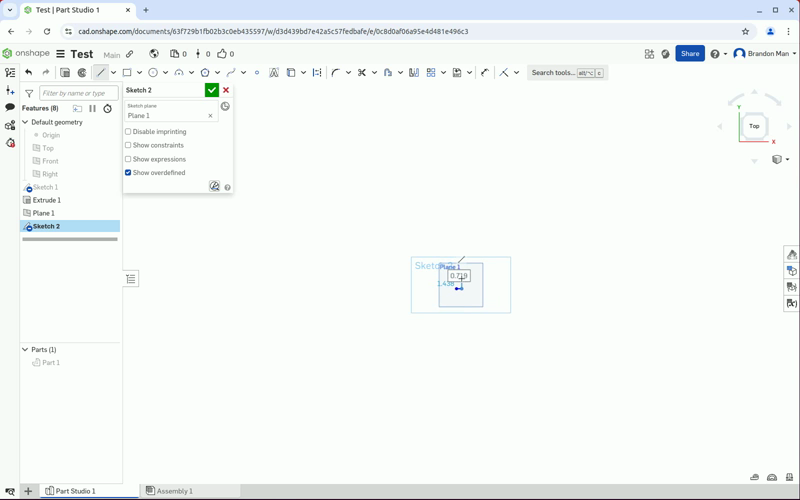
scroll(6)
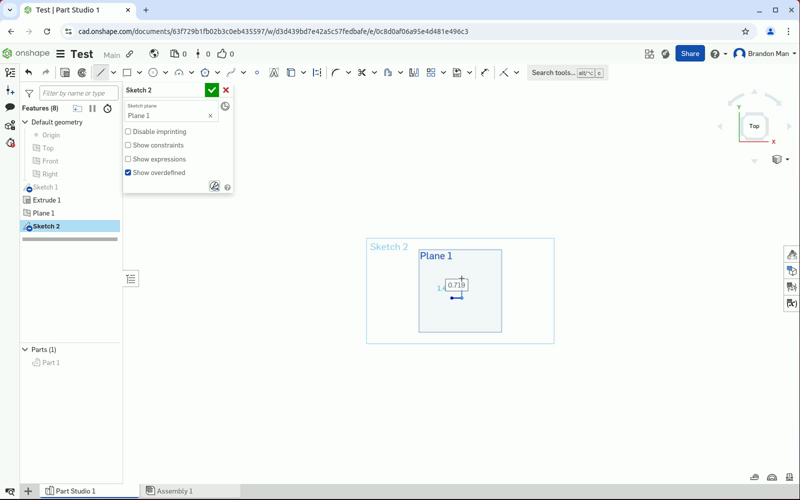
scroll(6)
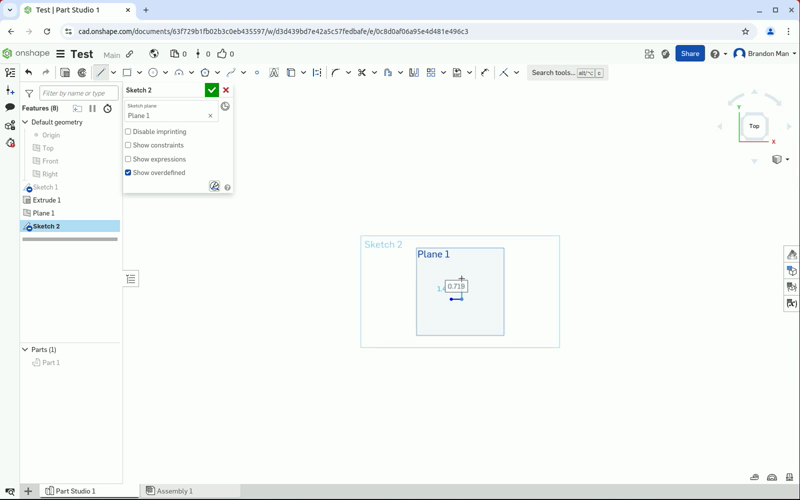
scroll(6)
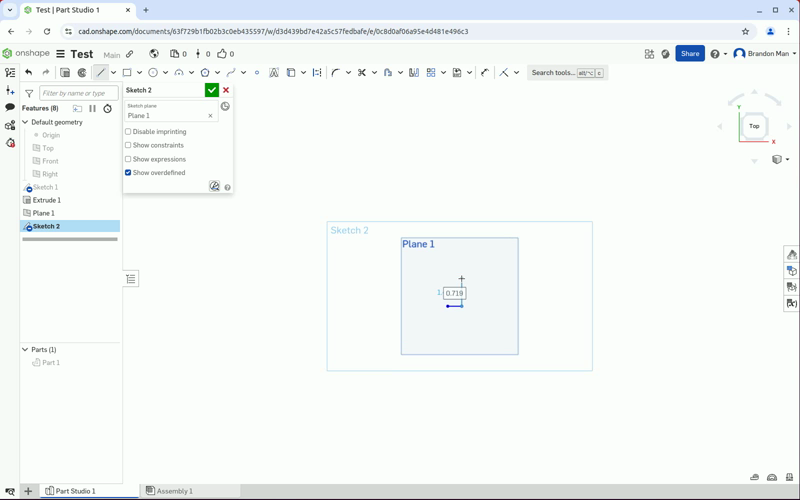
scroll(6)
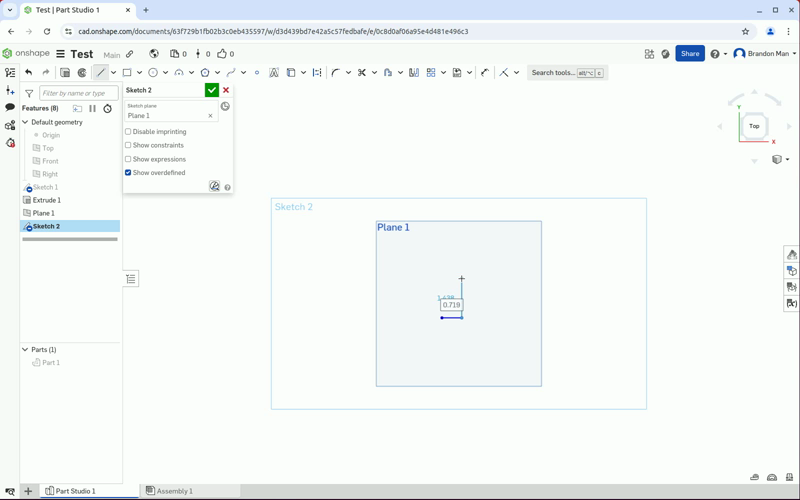
scroll(6)
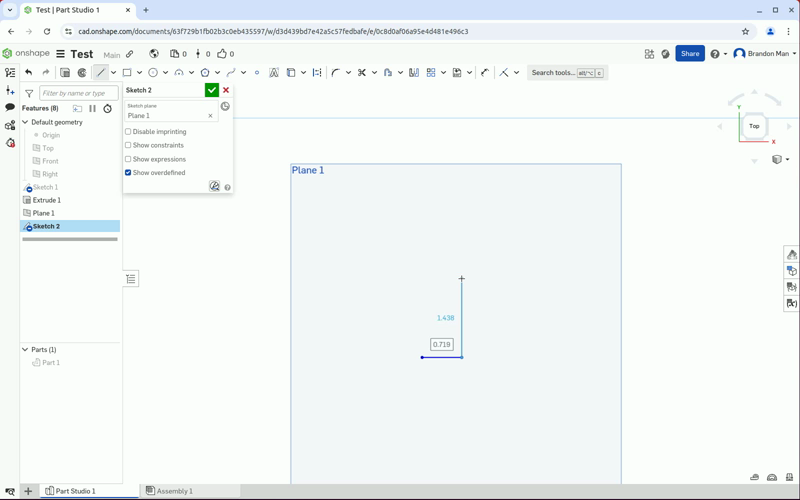
click(461, 278)
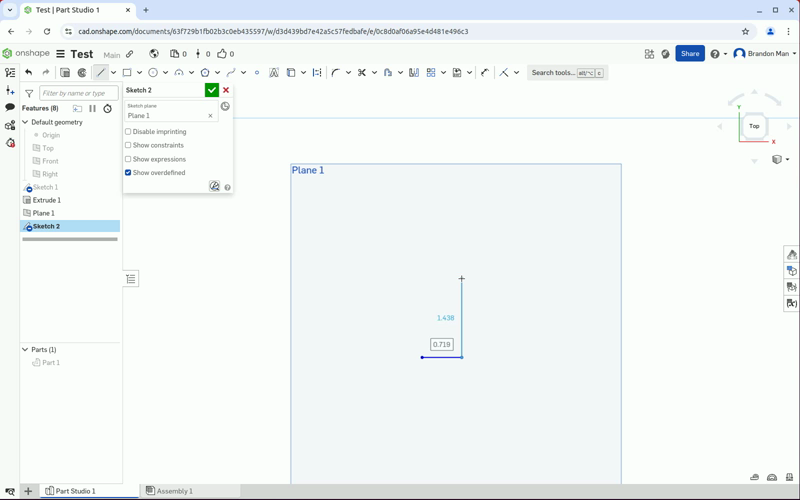
scroll(-6)
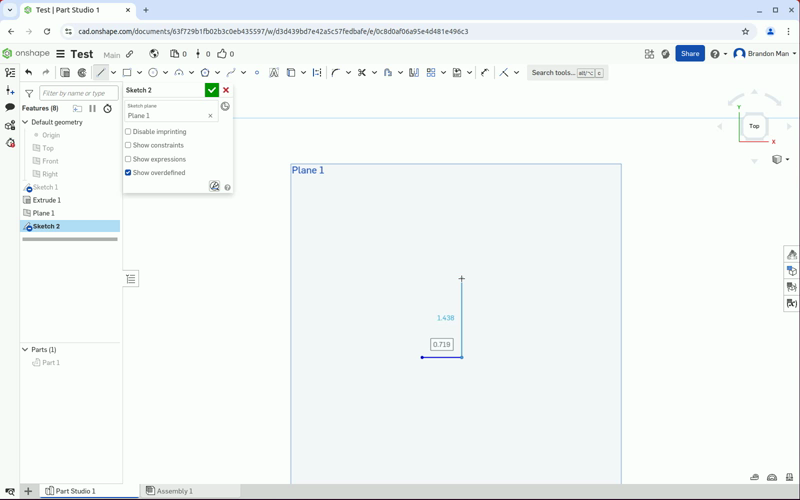
scroll(-6)
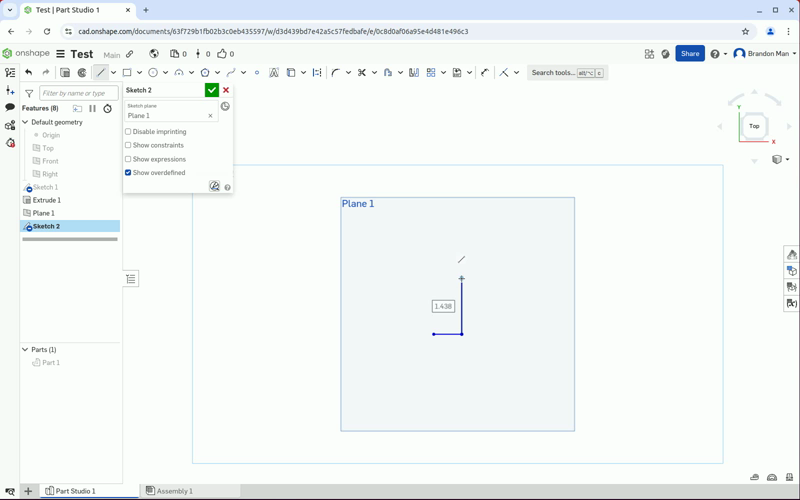
scroll(-6)
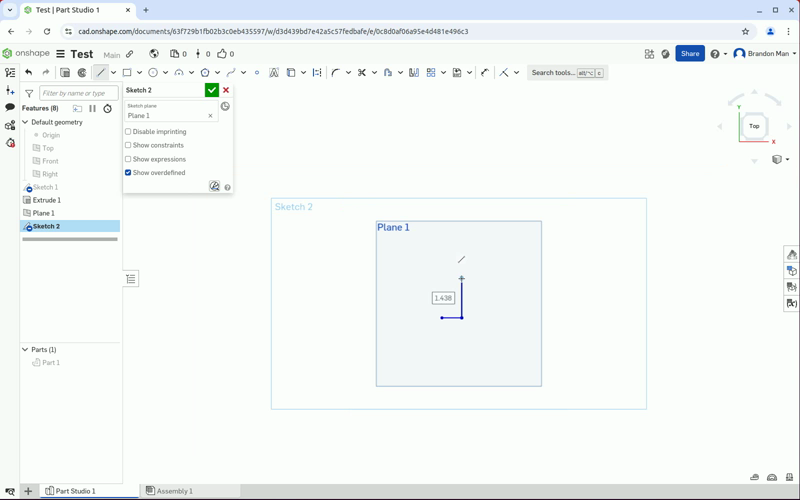
scroll(-6)
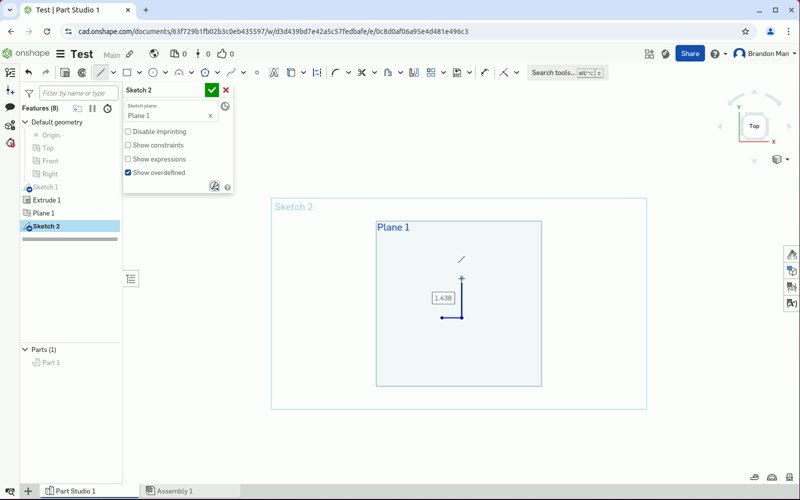
scroll(-6)
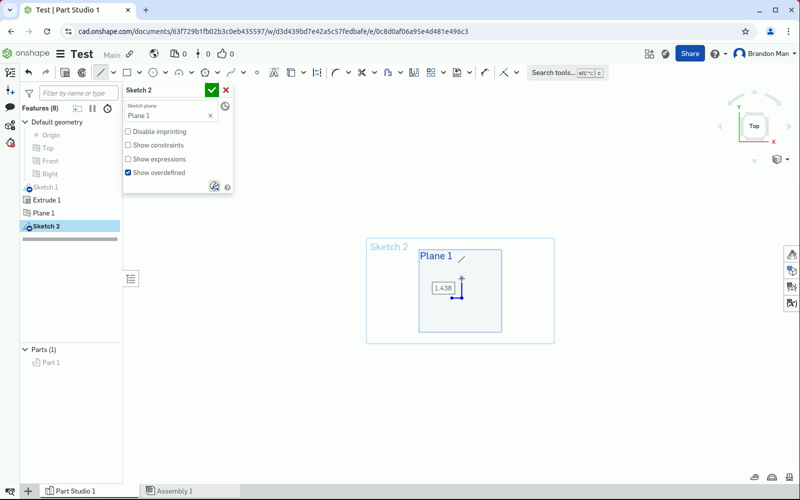
scroll(-6)
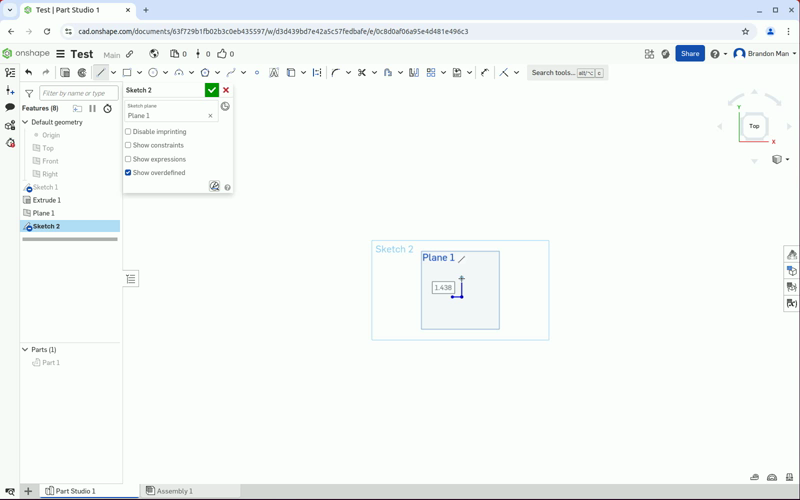
scroll(-6)
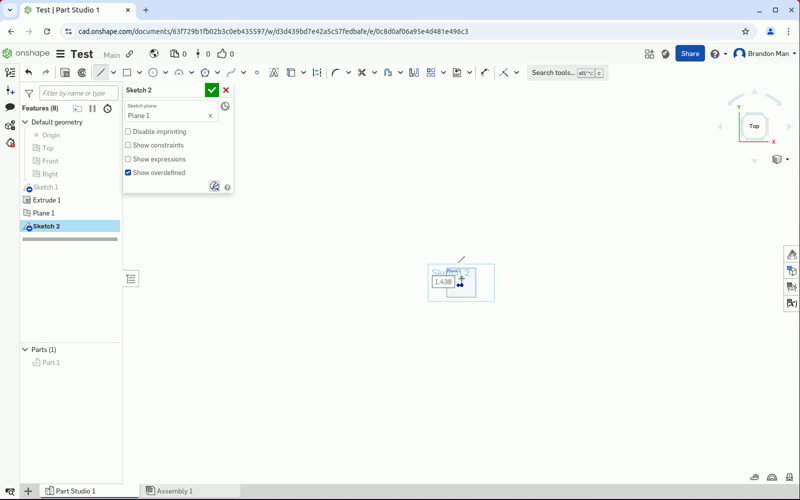
key_up(shift)
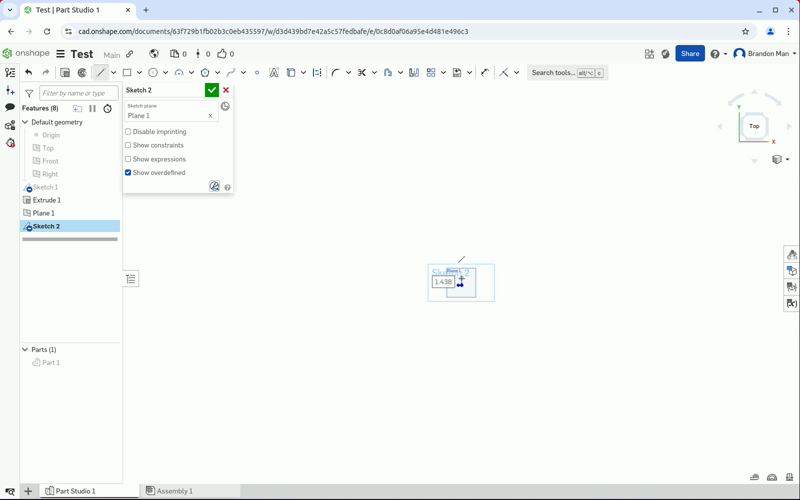
key_down(shift)
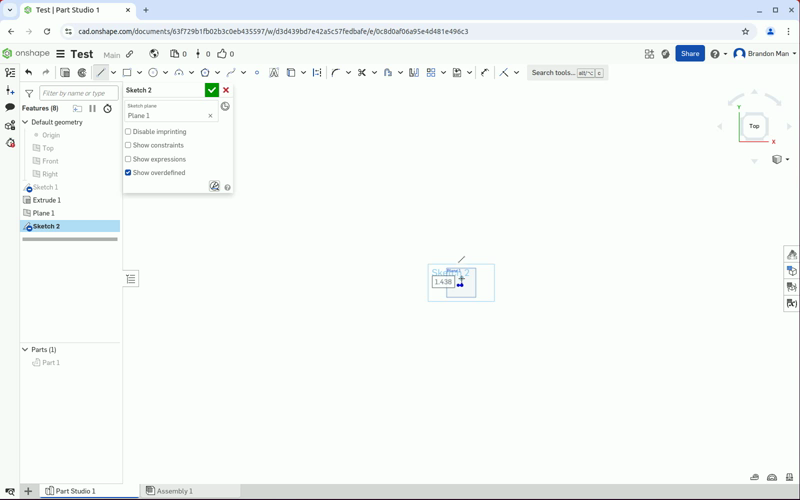
mouse_move(492, 278)
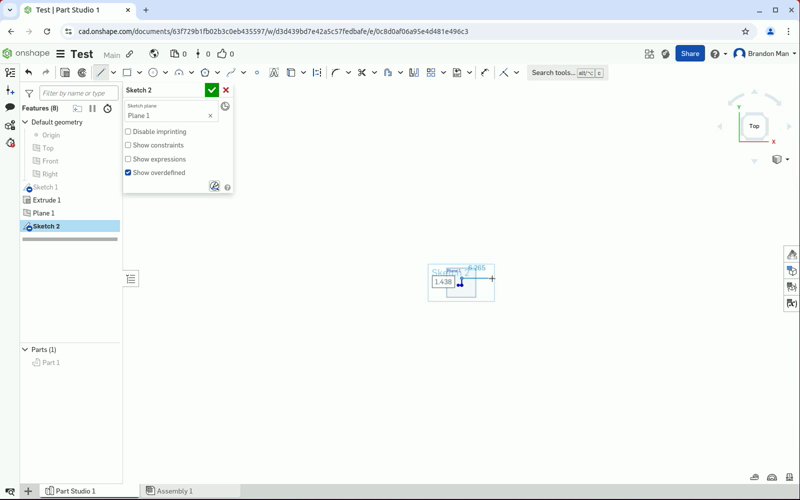
mouse_move(458, 278)
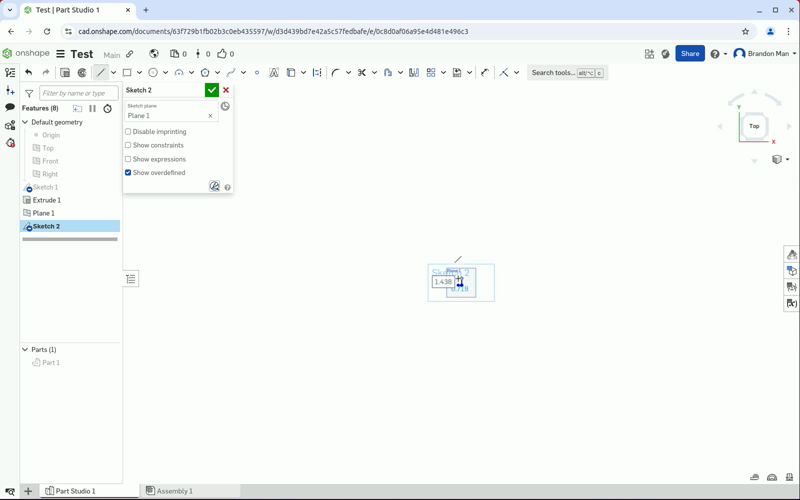
scroll(6)
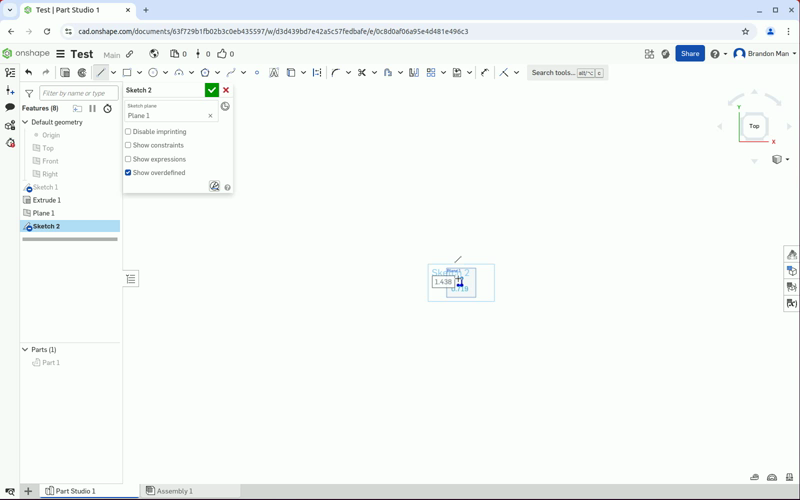
scroll(6)
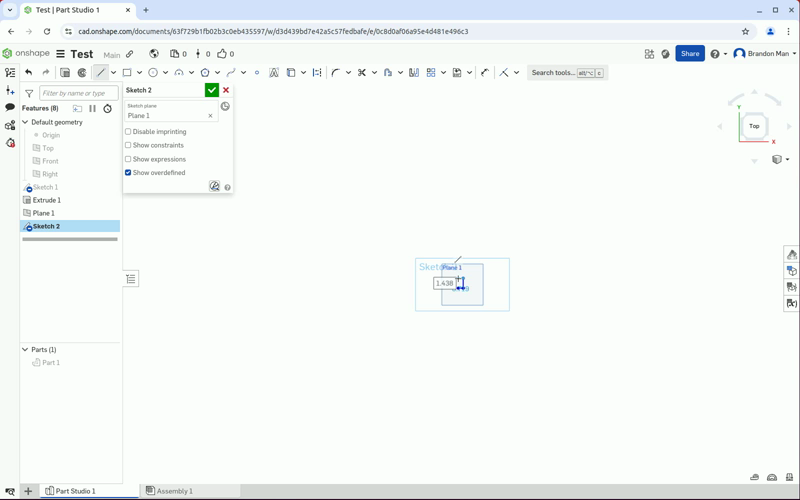
scroll(6)
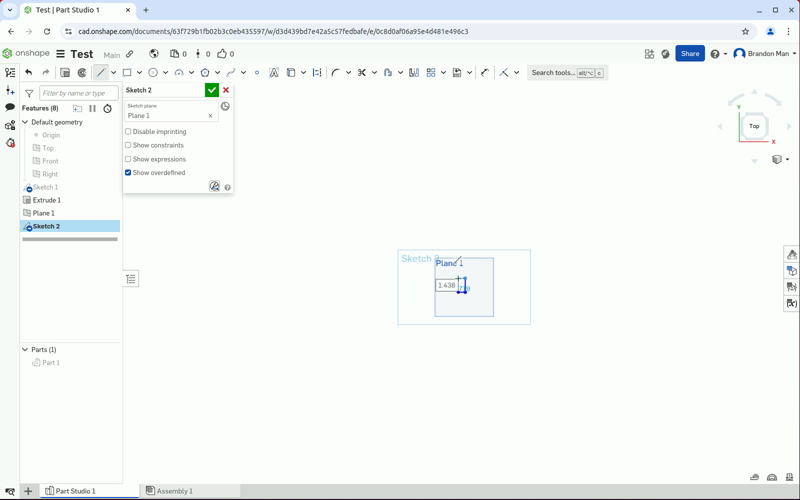
scroll(6)
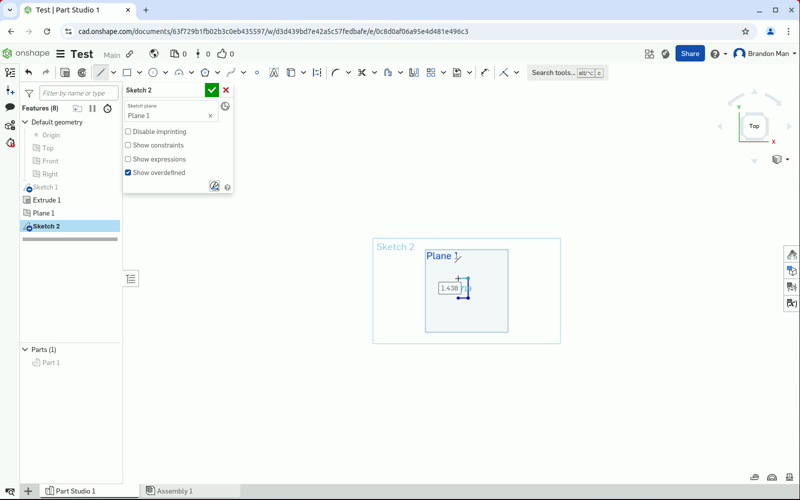
scroll(6)
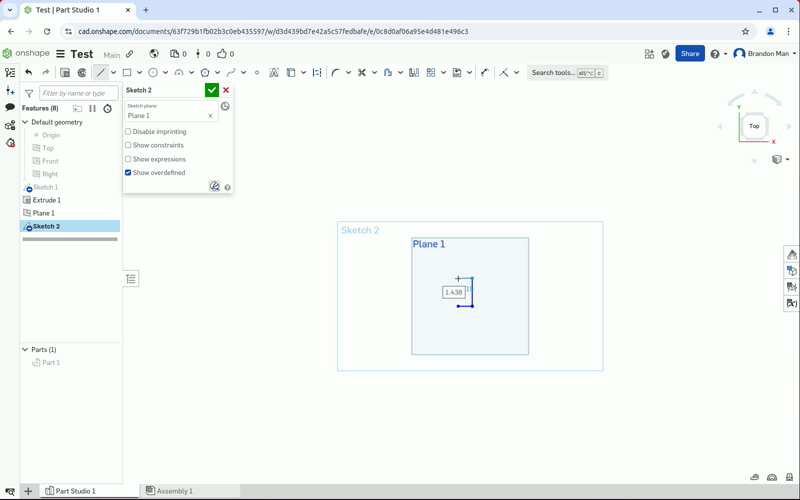
scroll(6)
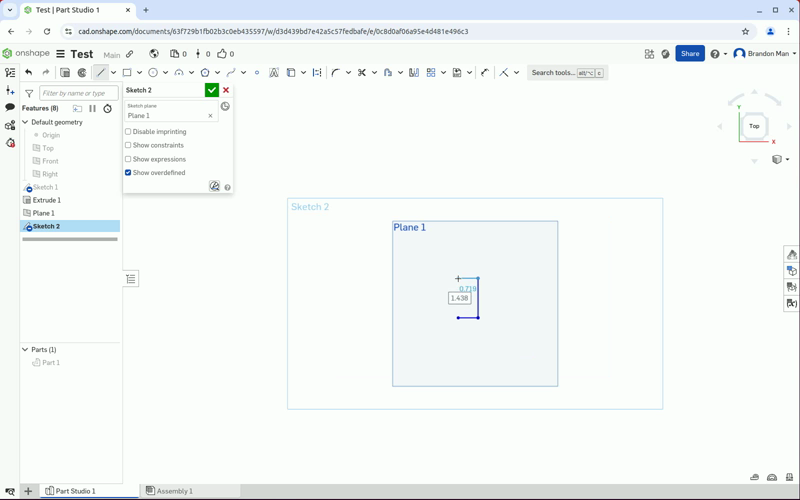
scroll(6)
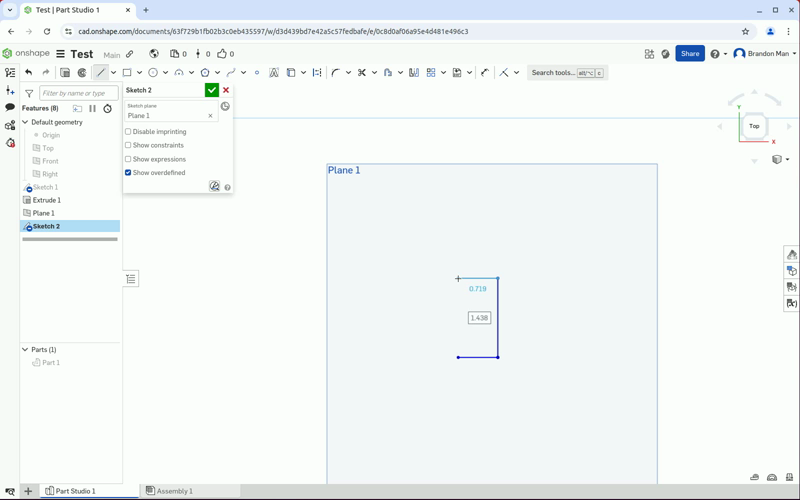
click(458, 278)
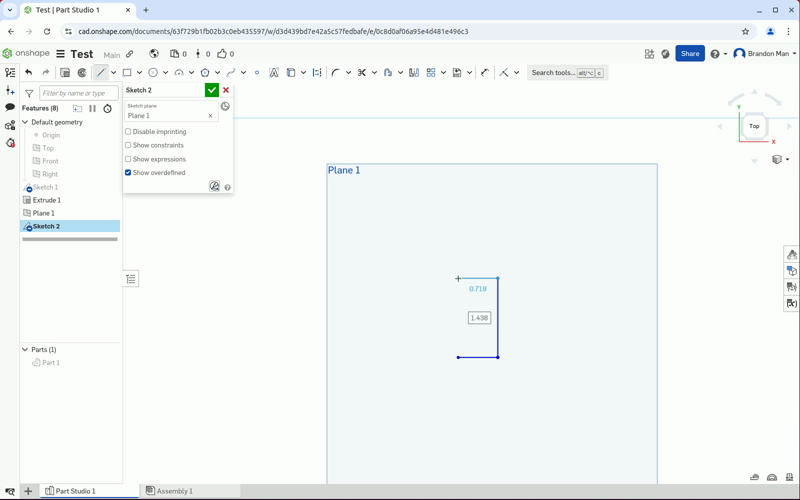
scroll(-6)
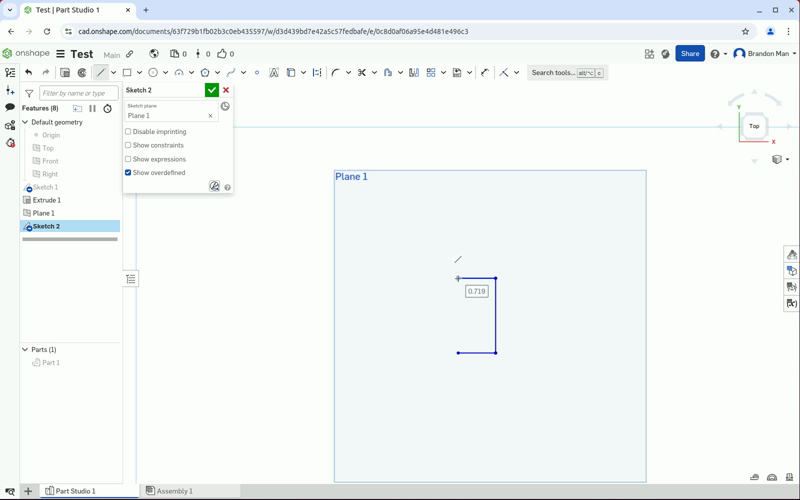
scroll(-6)
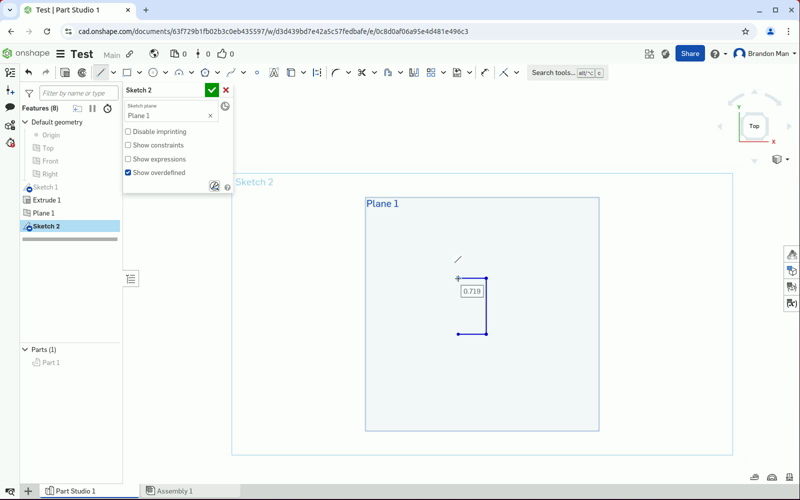
scroll(-6)
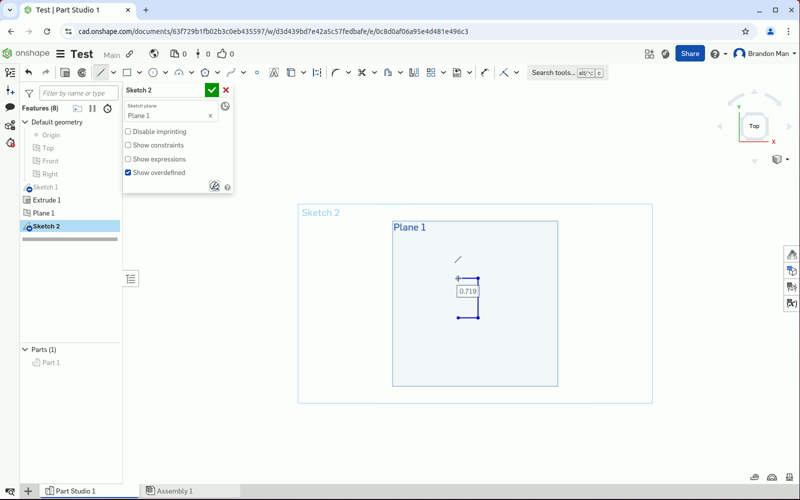
scroll(-6)
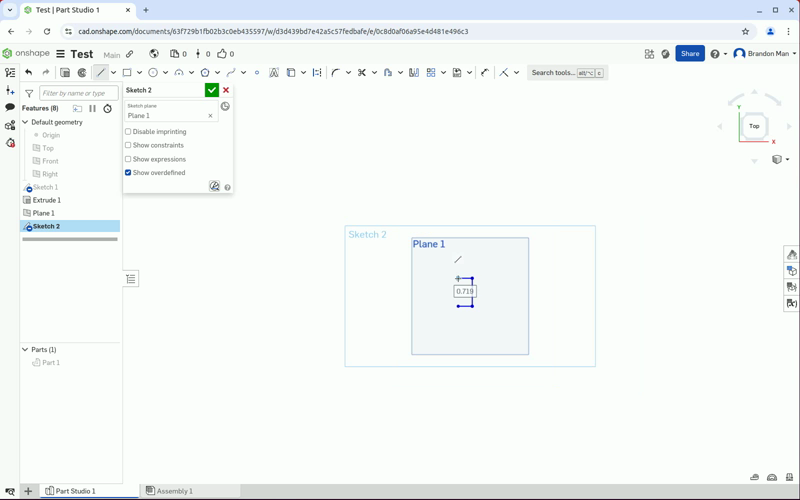
scroll(-6)
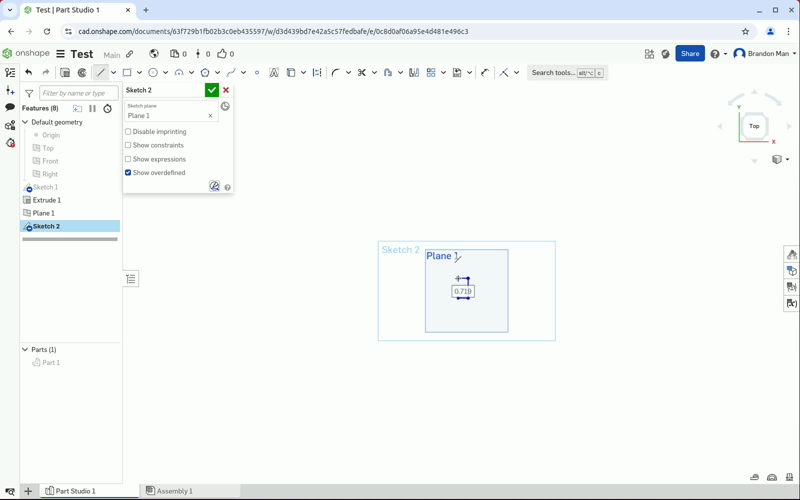
scroll(-6)
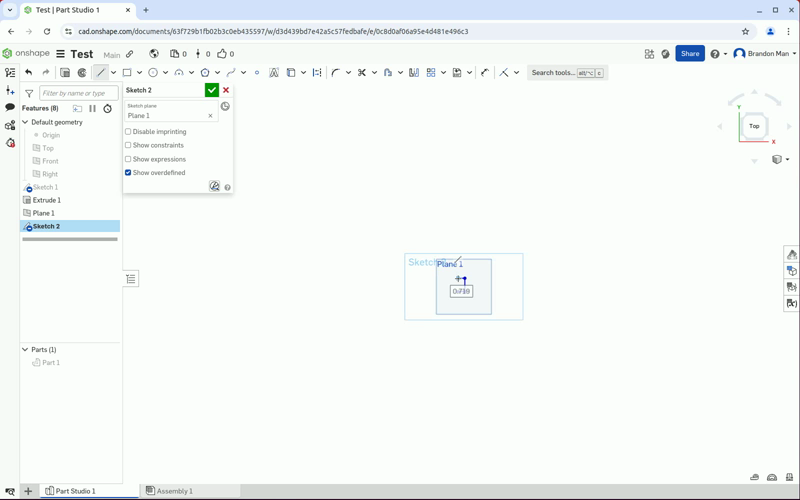
scroll(-6)
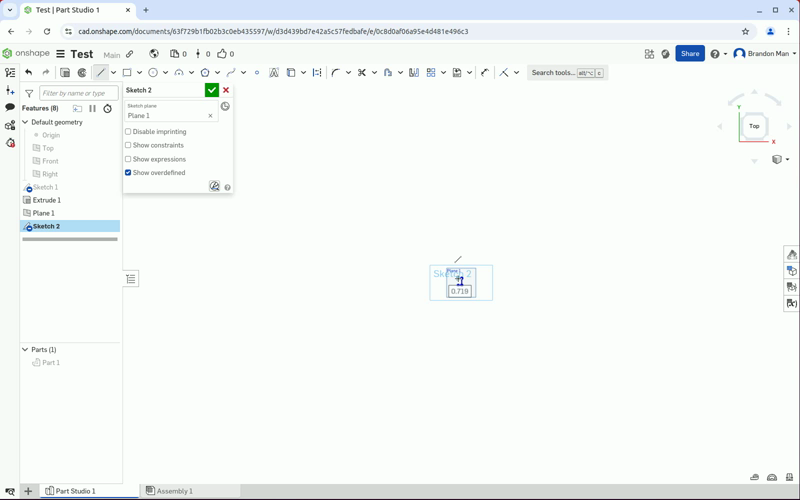
key_up(shift)
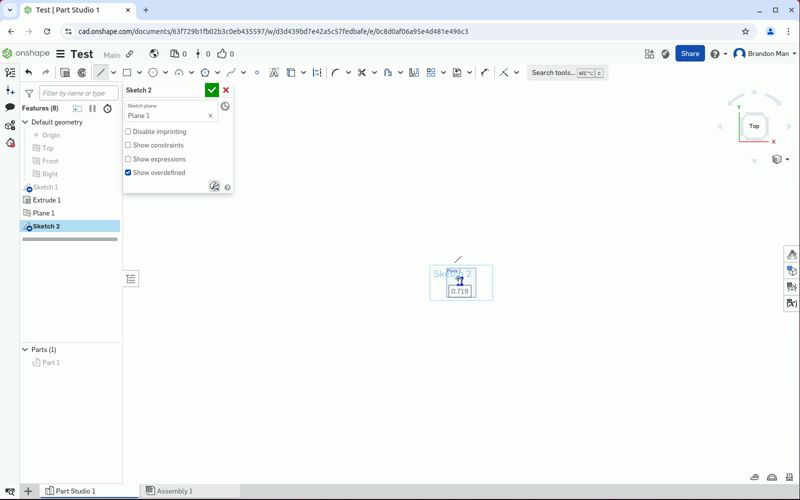
mouse_move(488, 278)
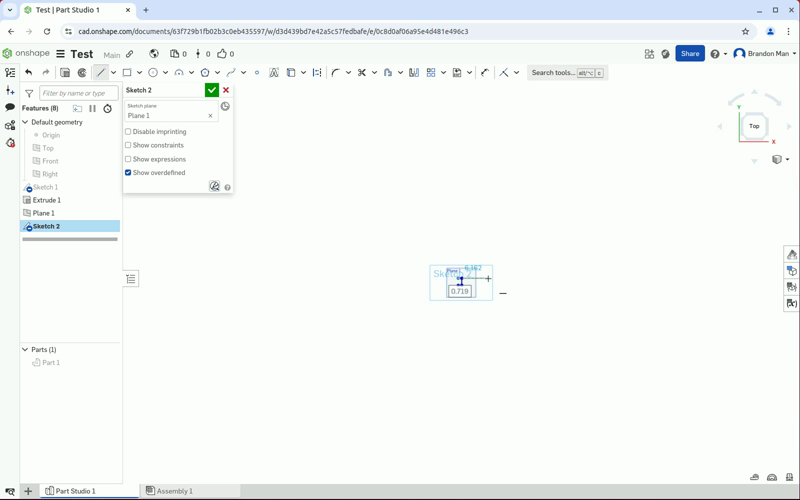
key_down(shift)
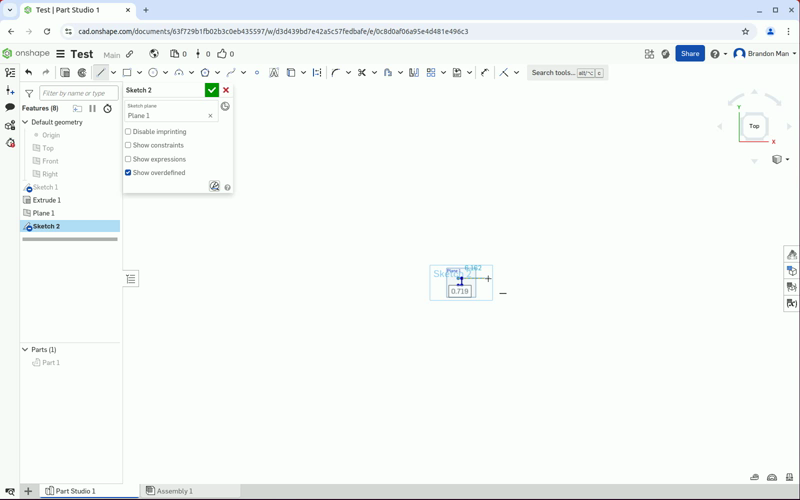
mouse_move(458, 285)
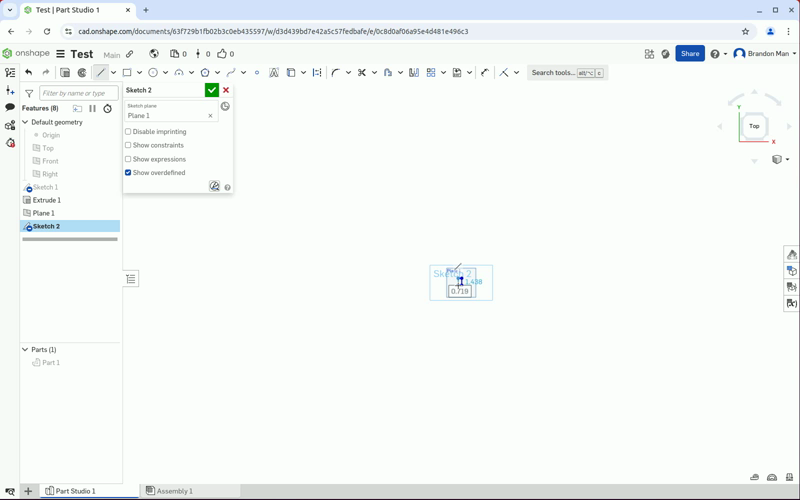
scroll(6)
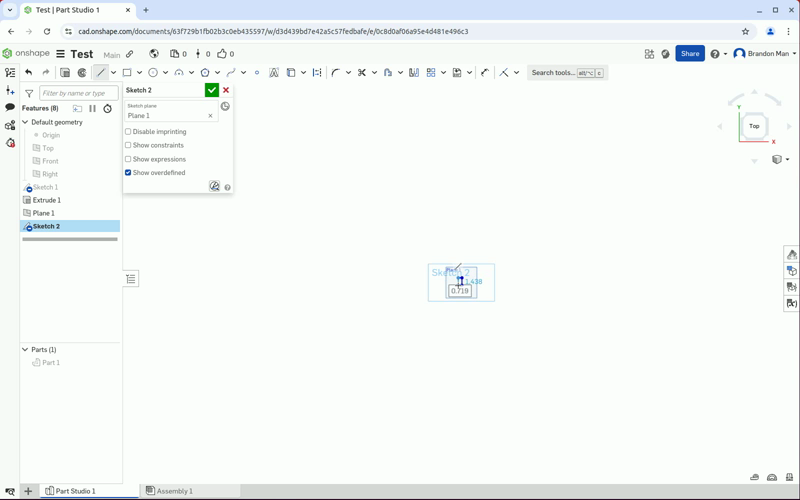
scroll(6)
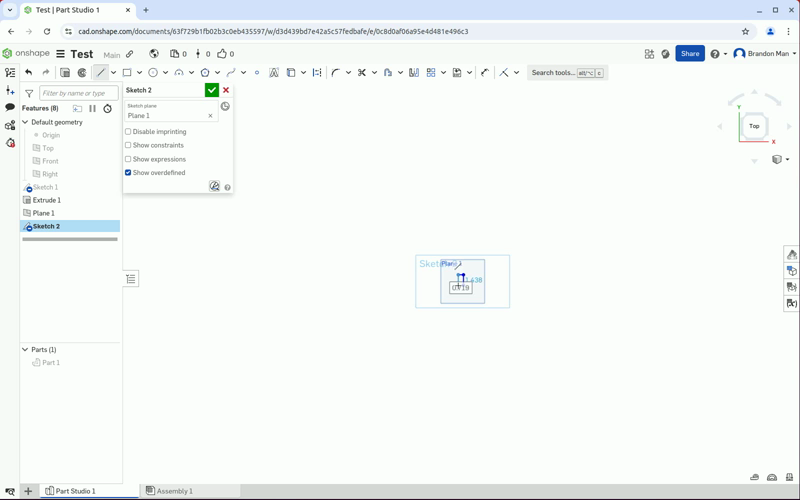
scroll(6)
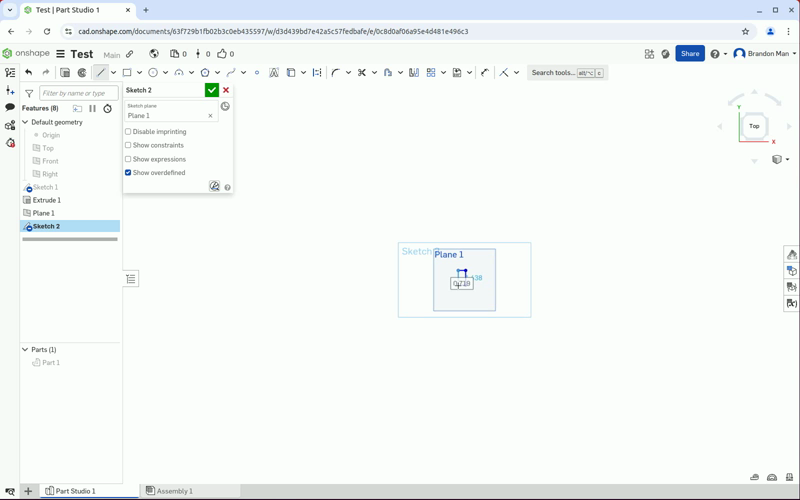
scroll(6)
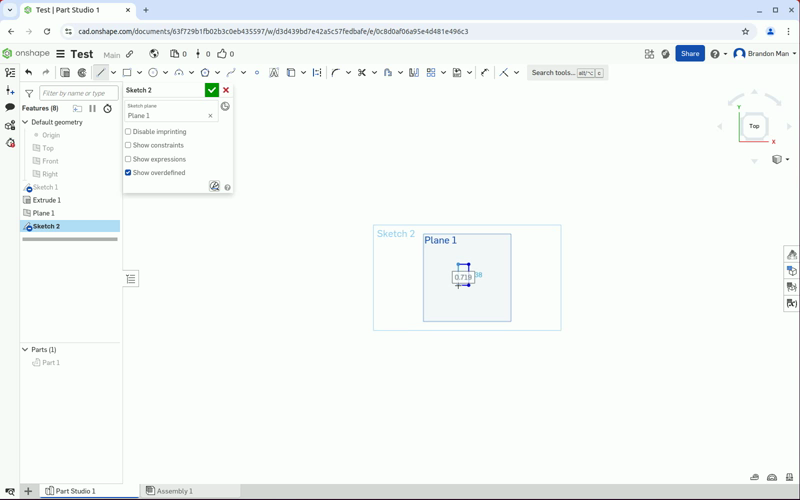
scroll(6)
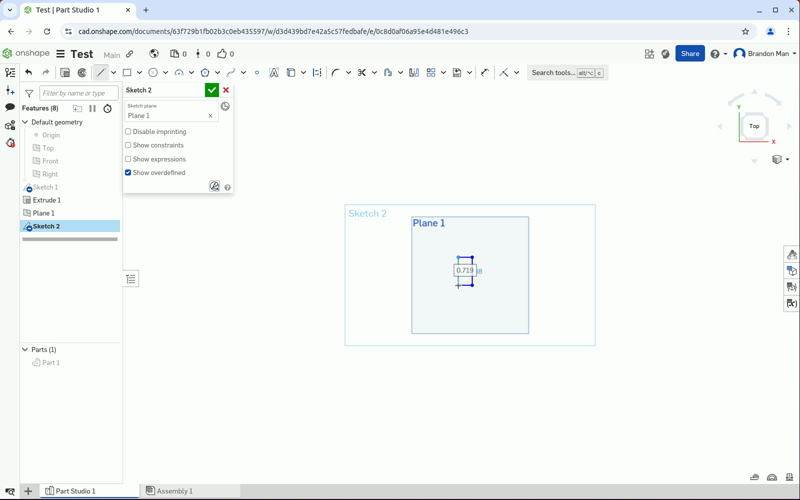
scroll(6)
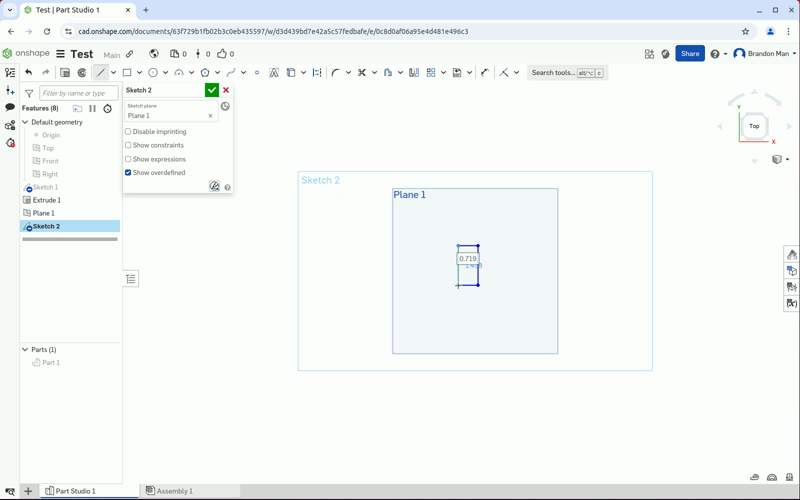
scroll(6)
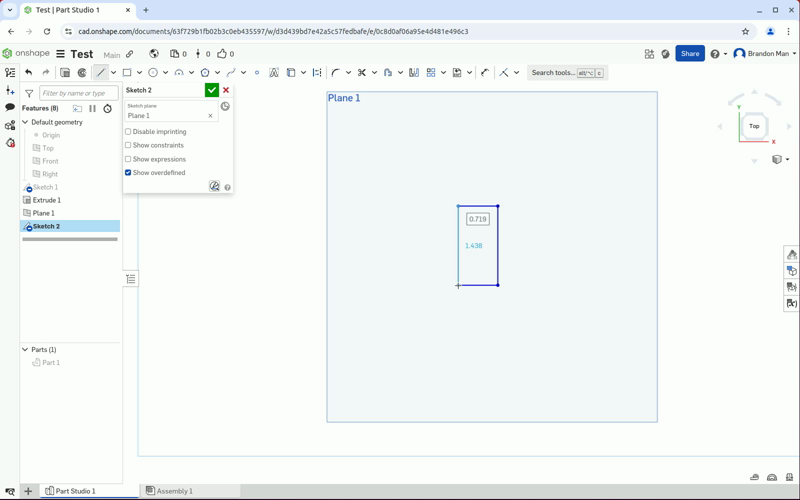
key_up(shift)
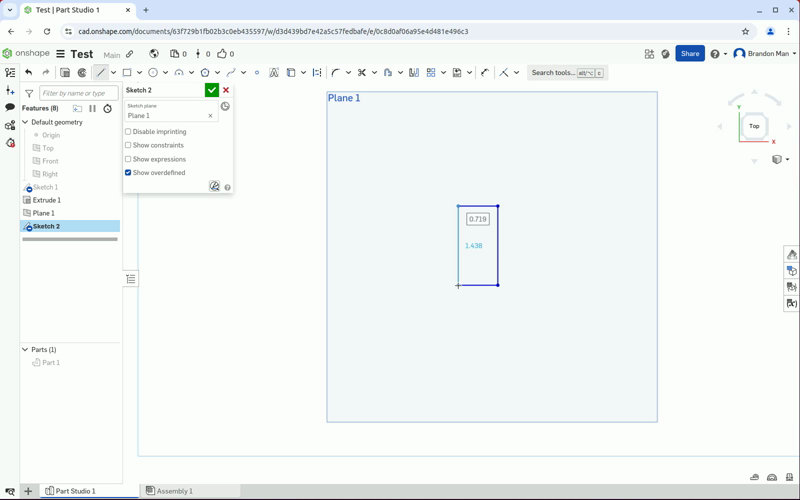
click(458, 285)
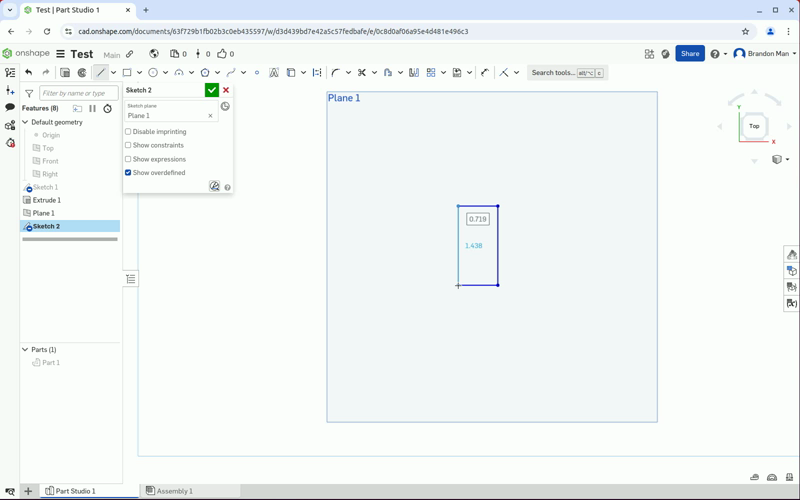
scroll(-6)
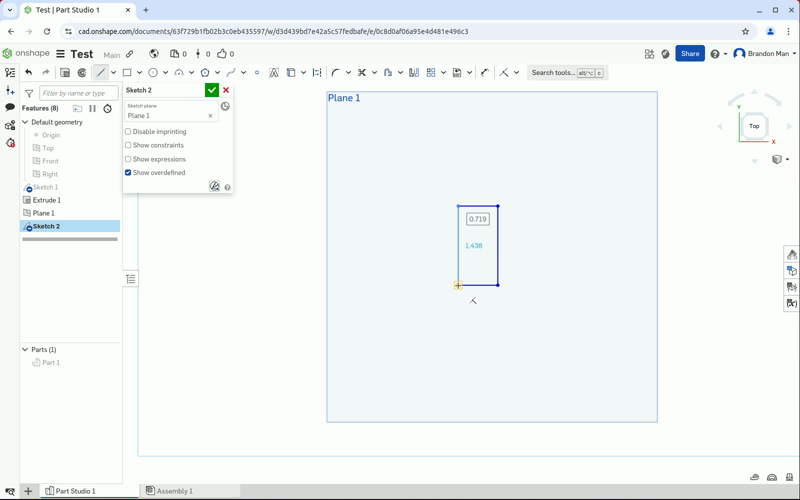
scroll(-6)
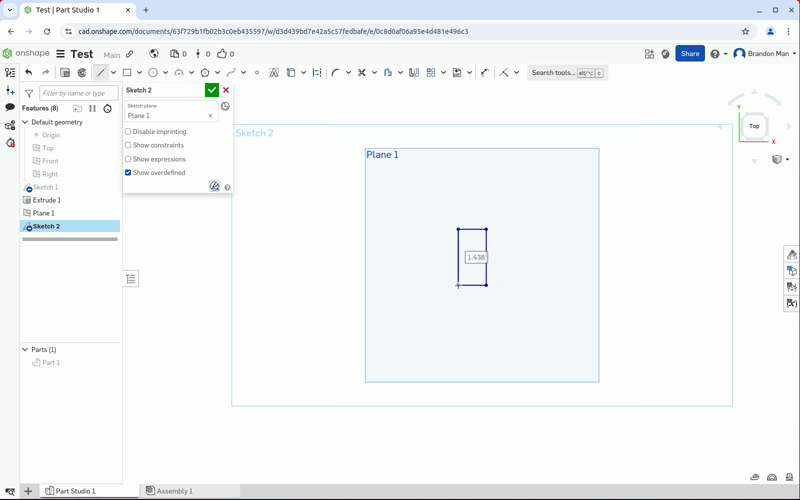
scroll(-6)
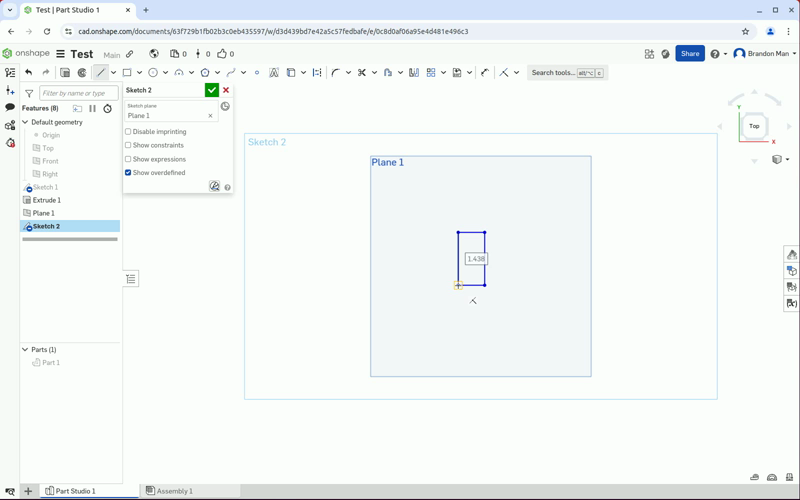
scroll(-6)
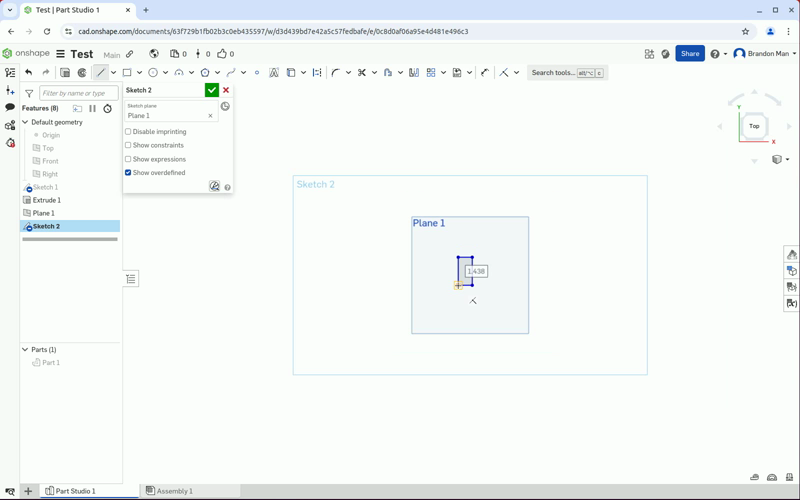
scroll(-6)
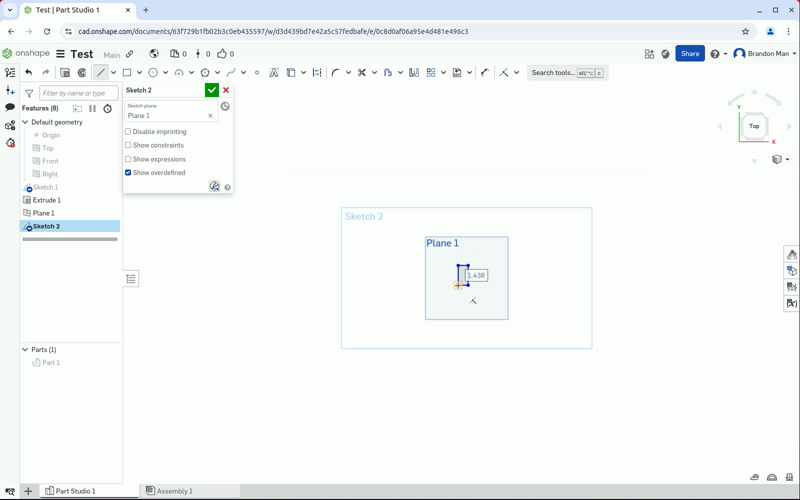
scroll(-6)
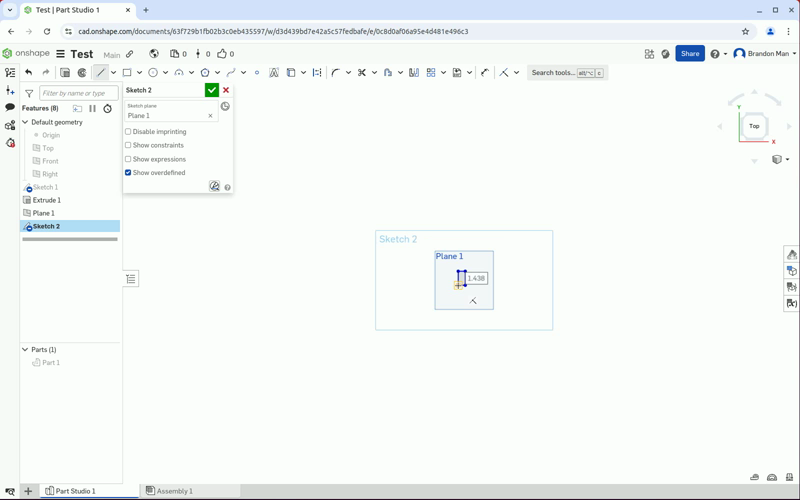
scroll(-6)
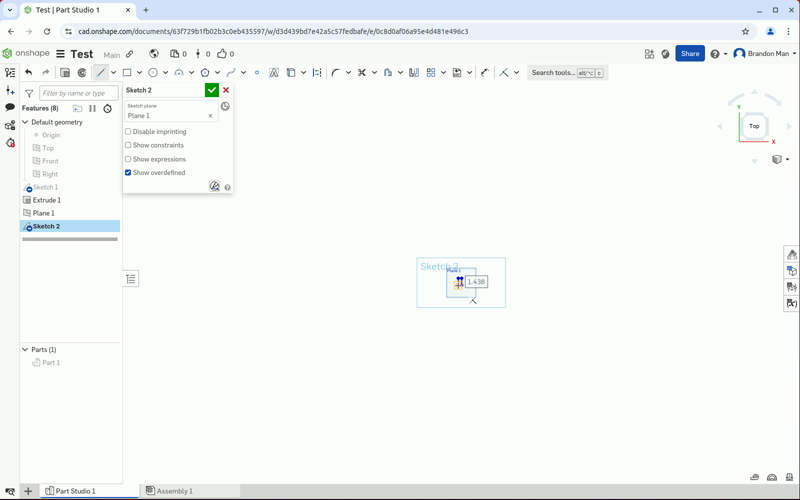
key(esc)
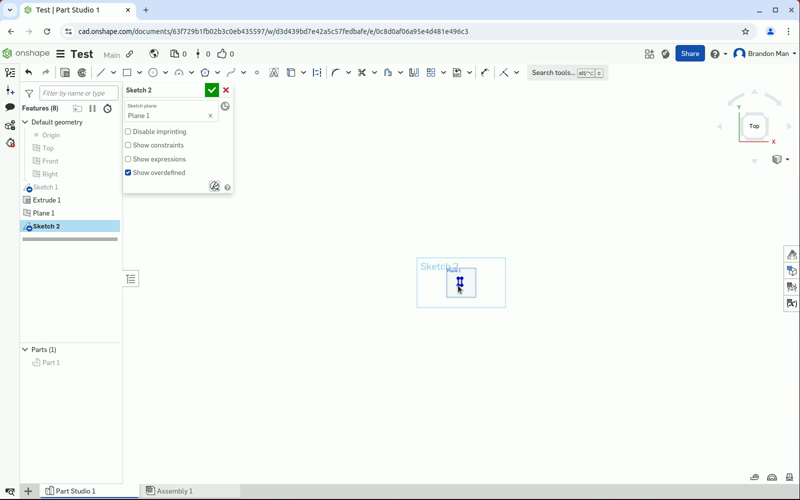
mouse_move(461, 280)
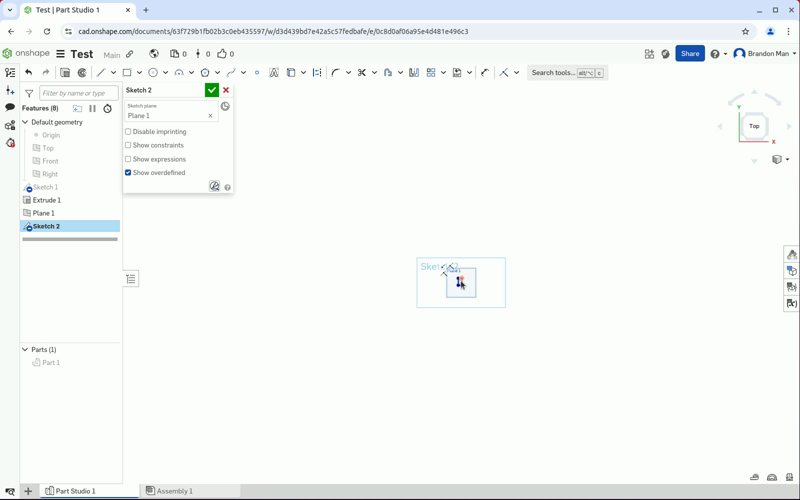
scroll(6)
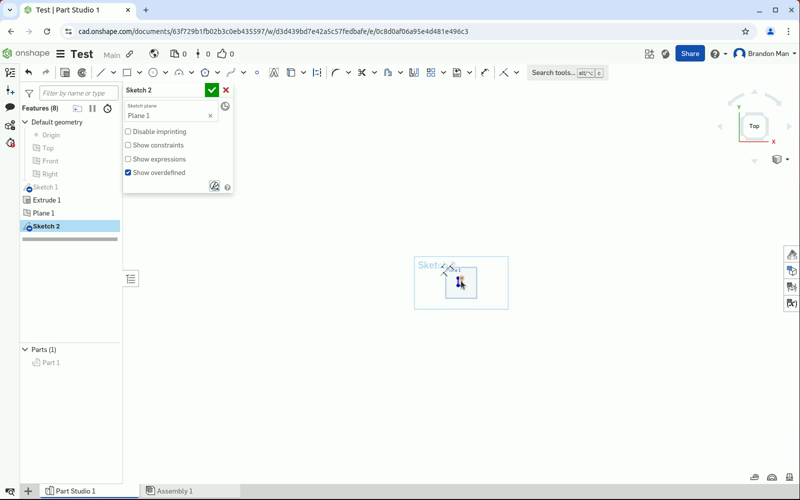
scroll(6)
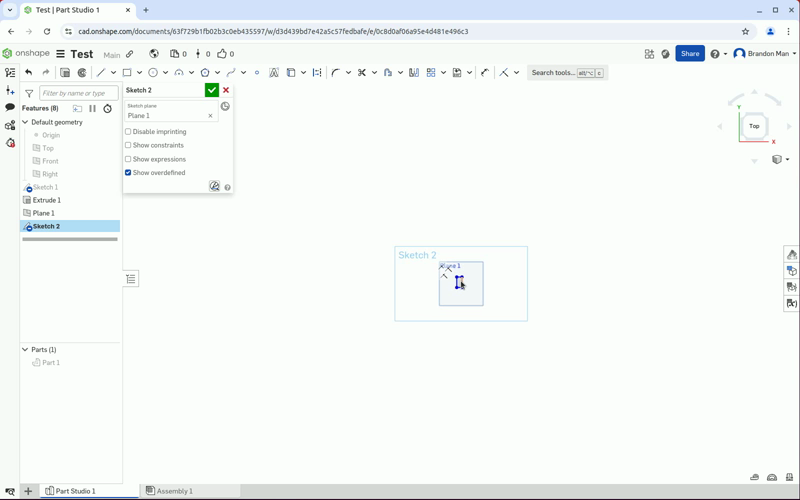
scroll(6)
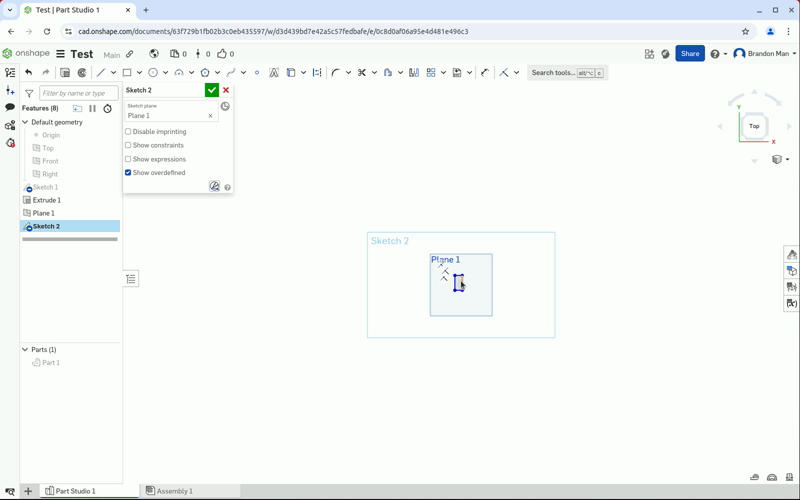
scroll(6)
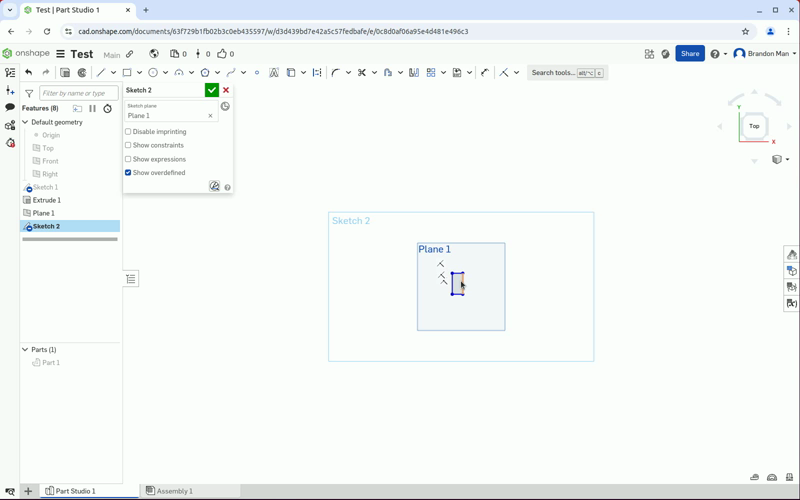
scroll(6)
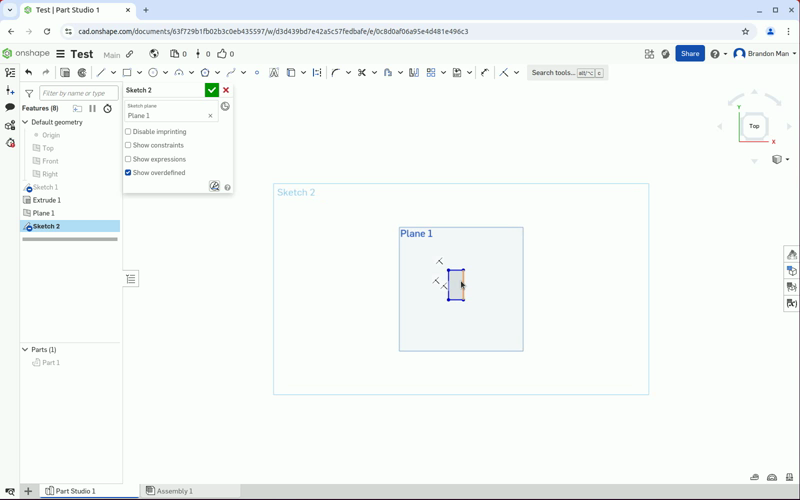
scroll(6)
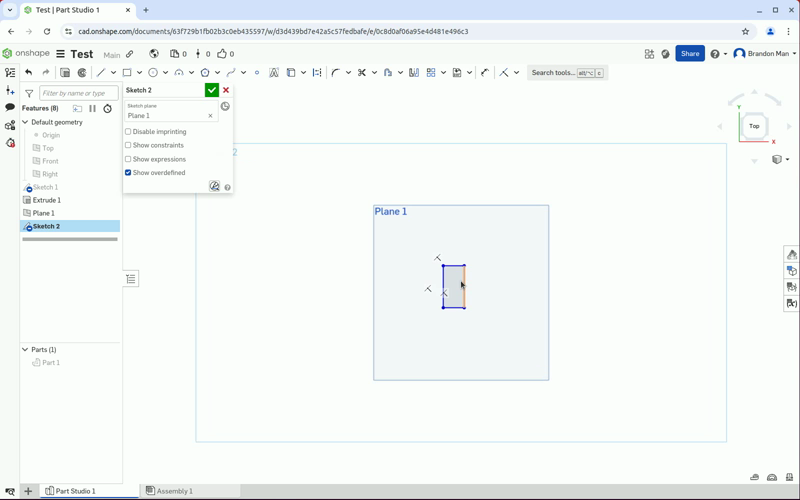
scroll(6)
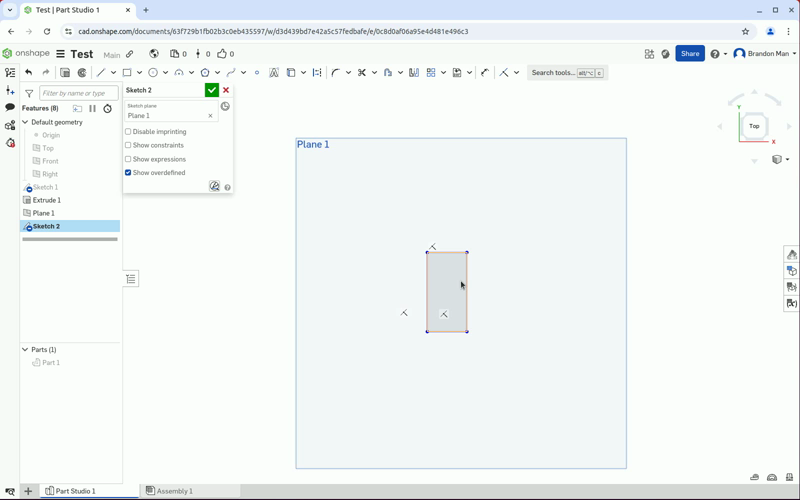
click(461, 280)
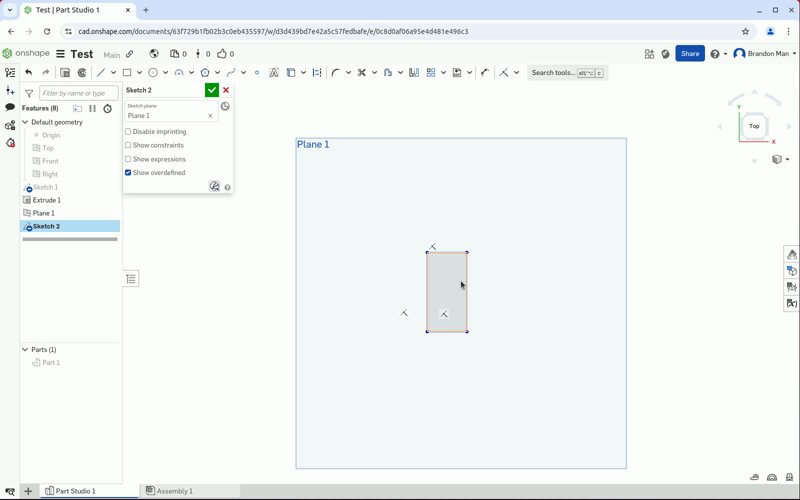
scroll(-6)
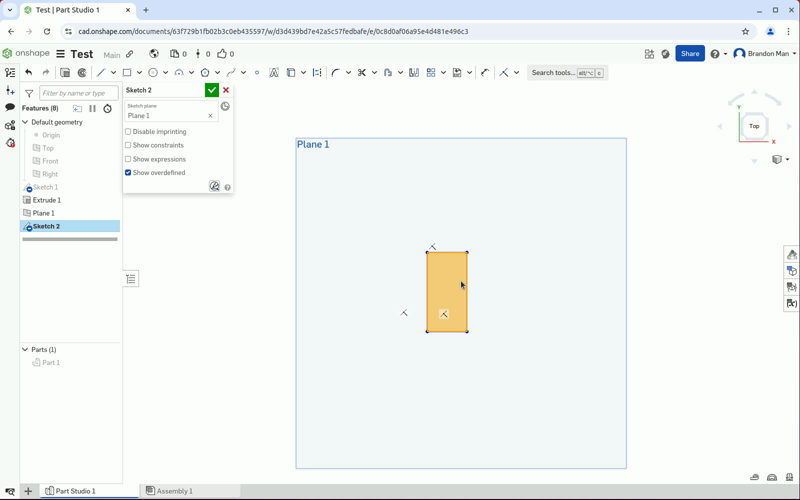
scroll(-6)
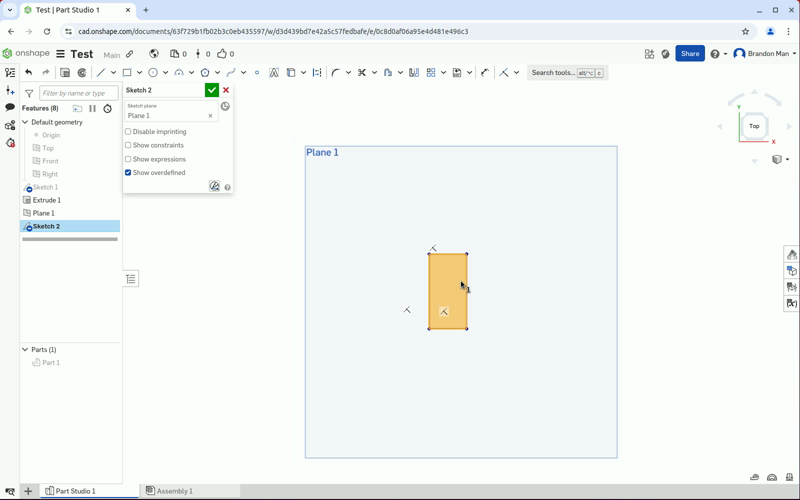
scroll(-6)
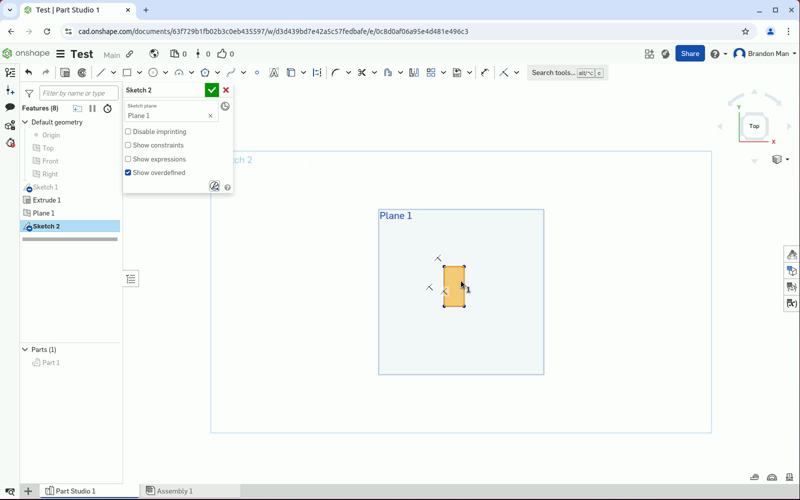
scroll(-6)
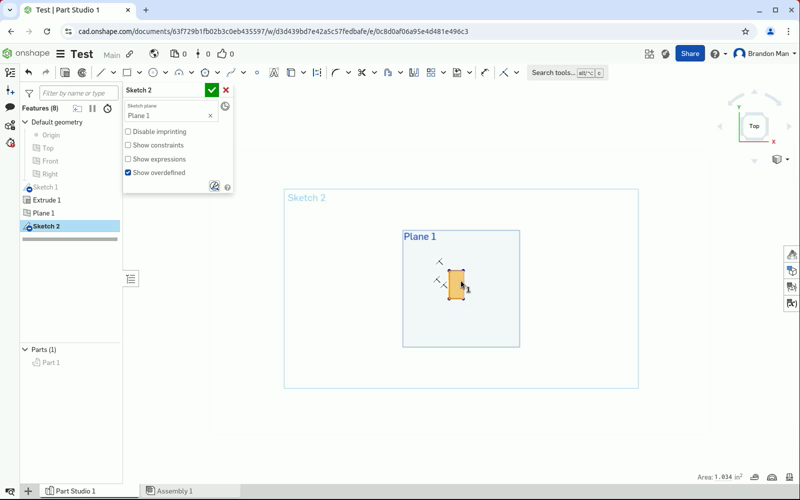
scroll(-6)
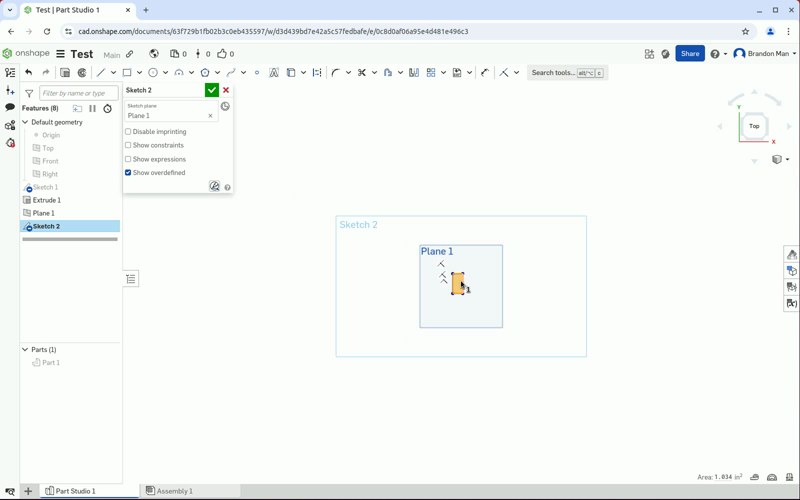
scroll(-6)
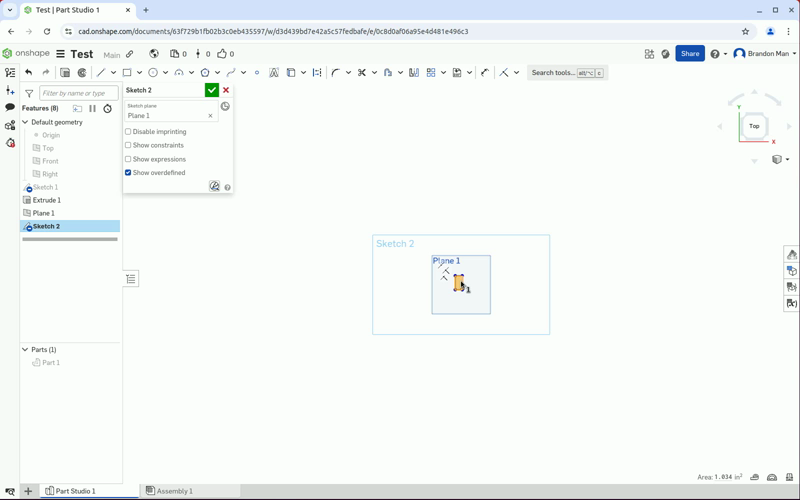
scroll(-6)
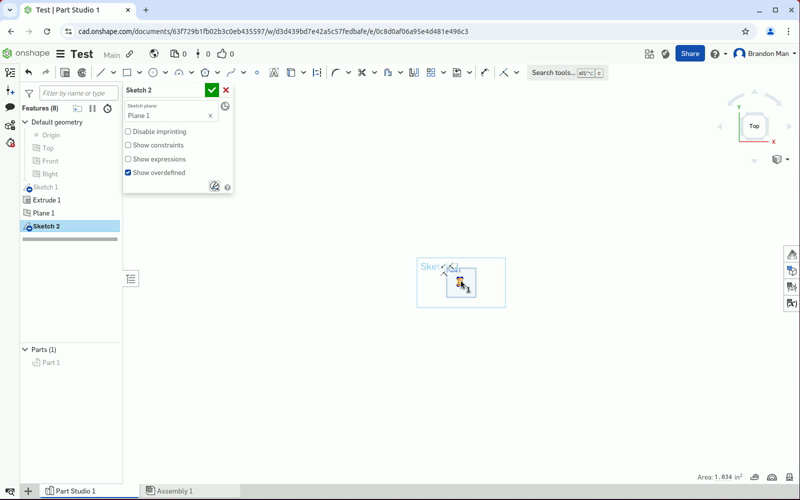
mouse_move(73, 352)
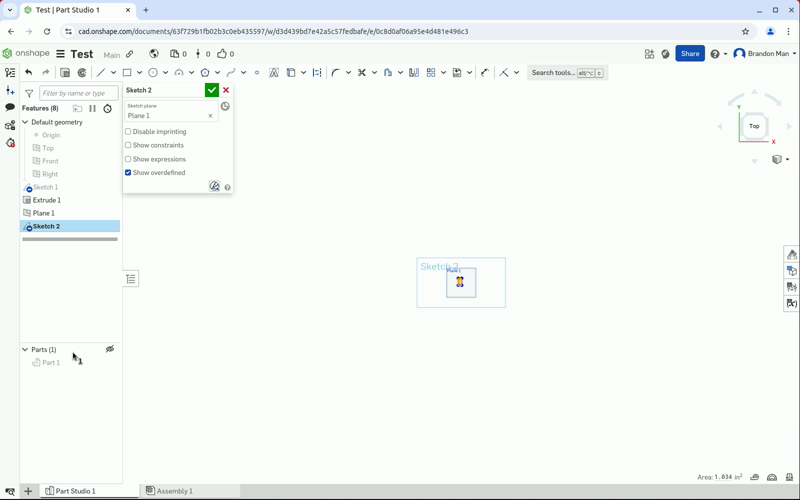
key(shift+y)
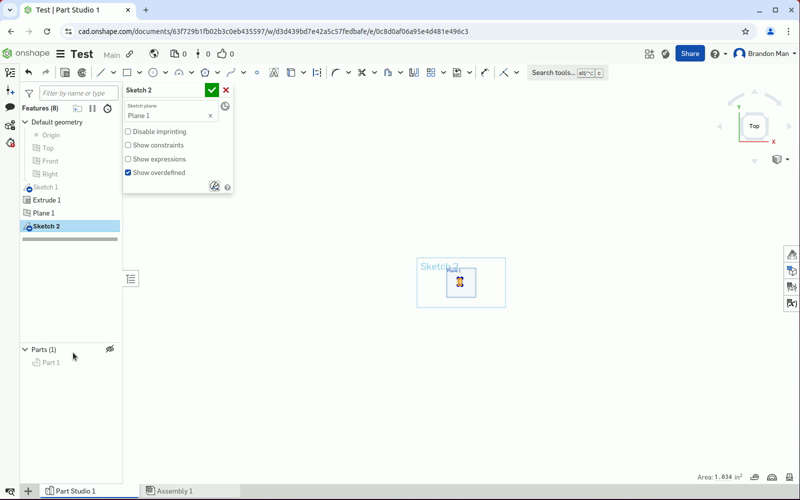
key(shift+e)
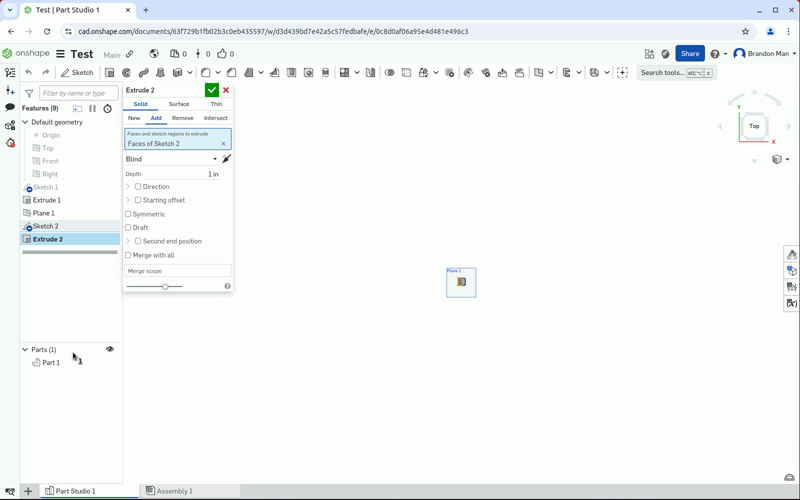
mouse_move(143, 106)
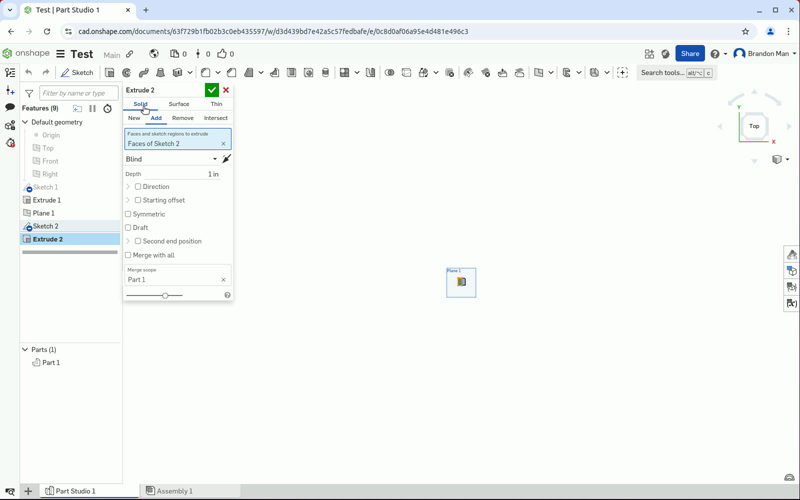
click(143, 106)
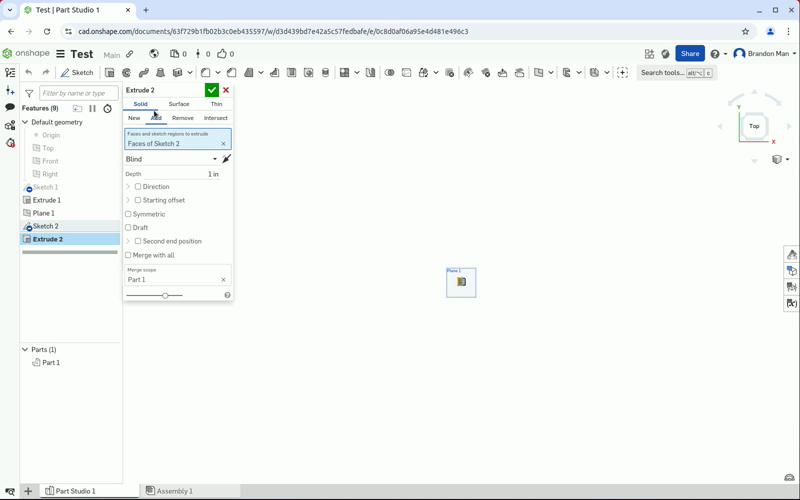
mouse_move(186, 120)
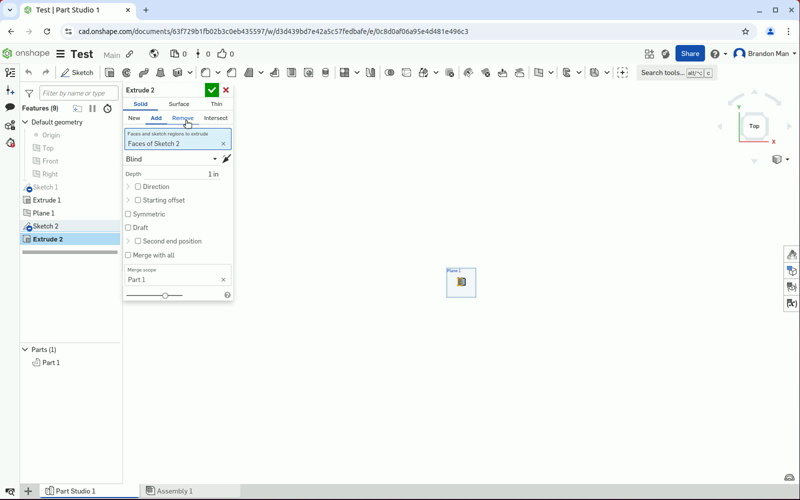
click(186, 120)
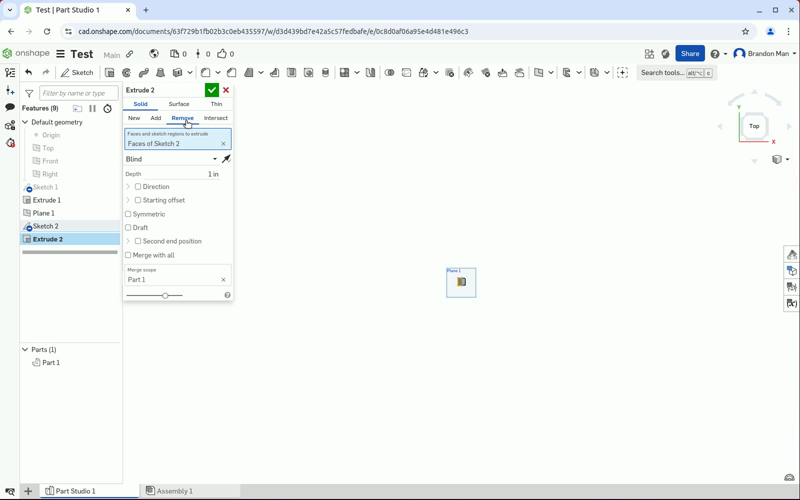
key(tab, 4)
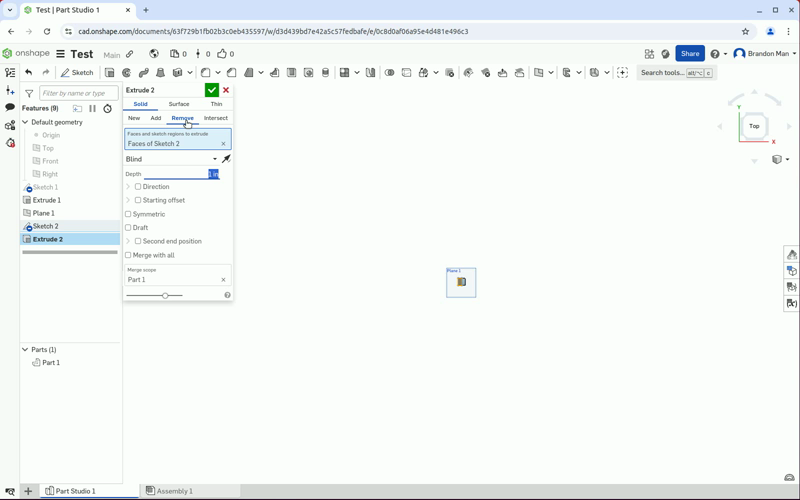
text(1.204)
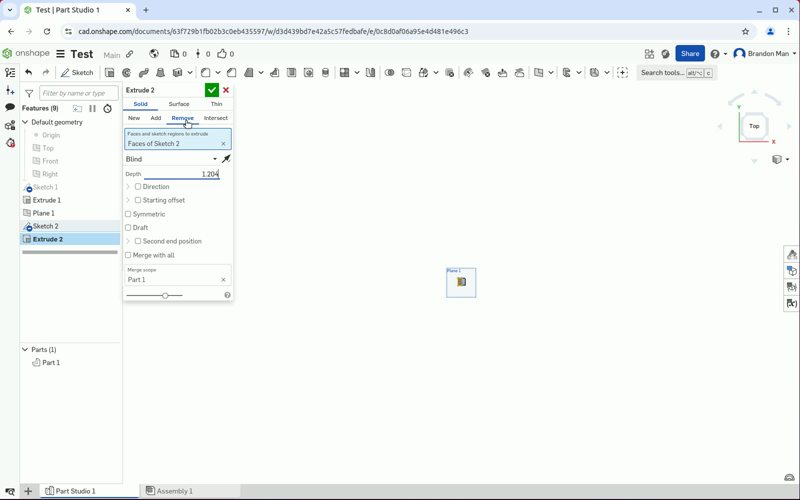
key(tab, 6)
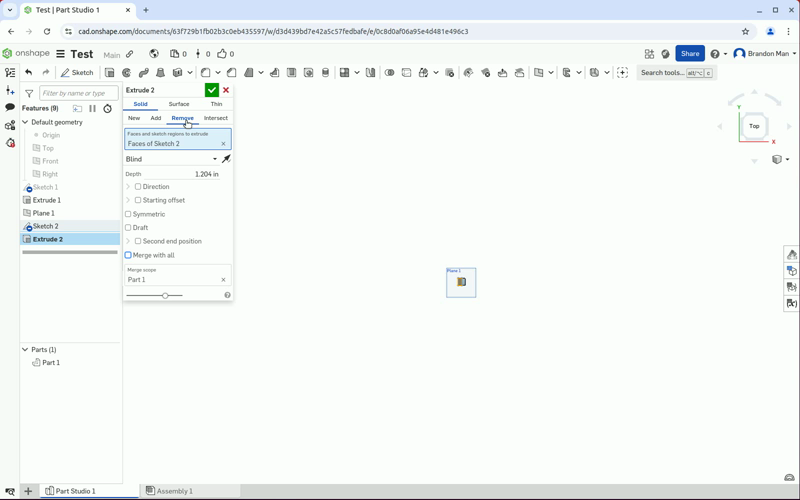
key(space)
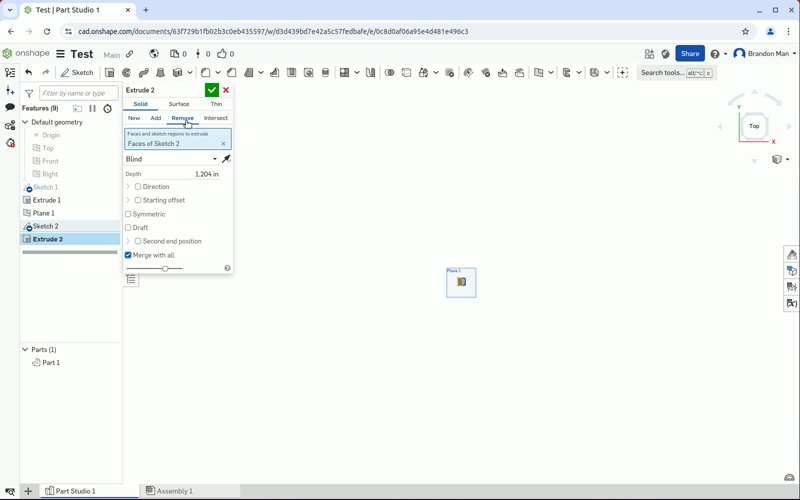
key(enter)
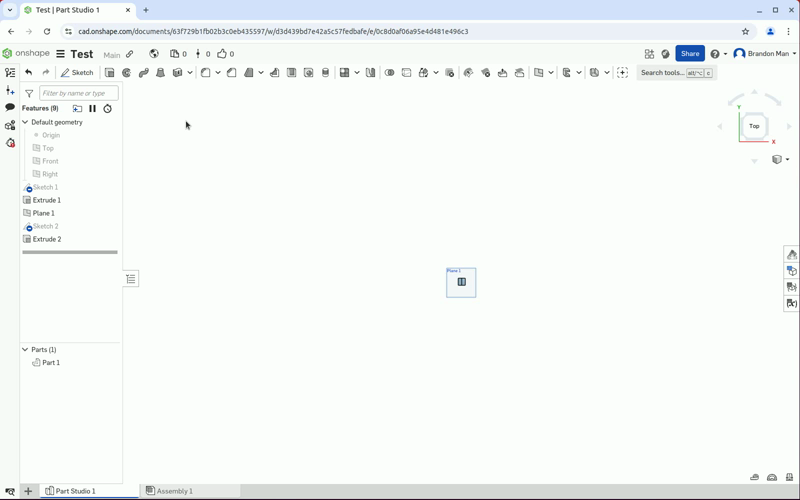
key(shift+h)
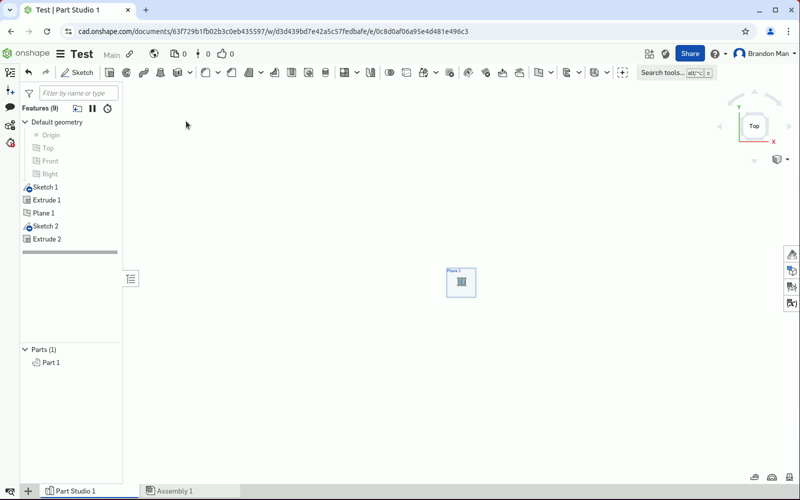
key(shift+h)
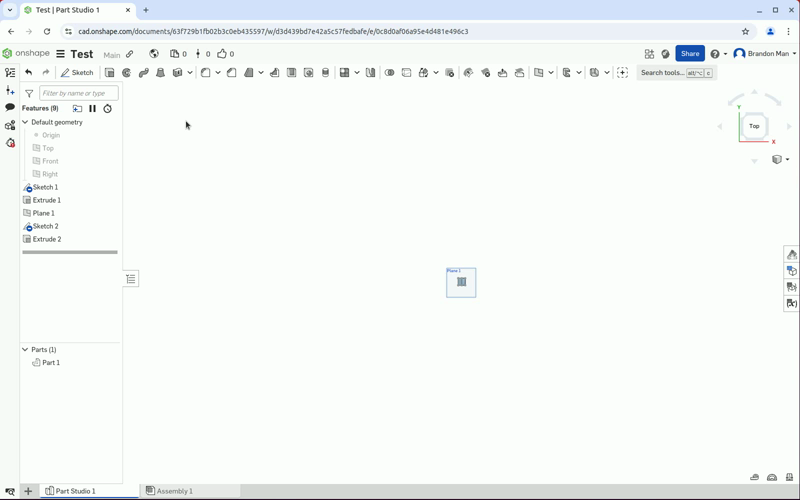
key(shift+7)
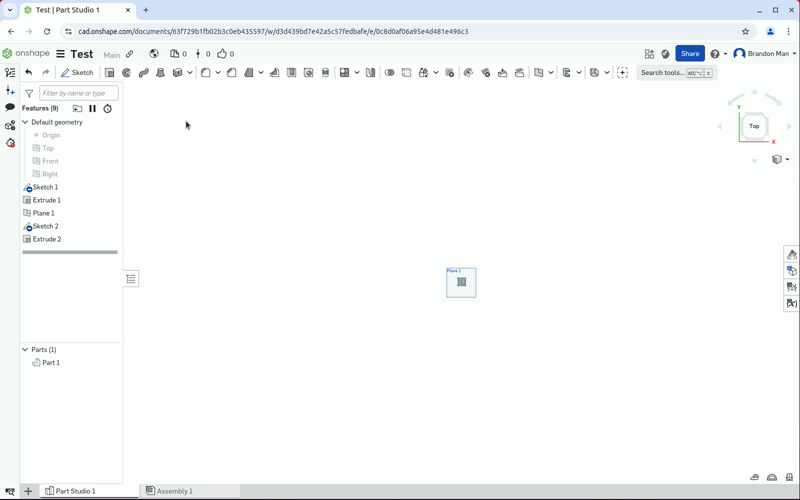
key(up, 3)
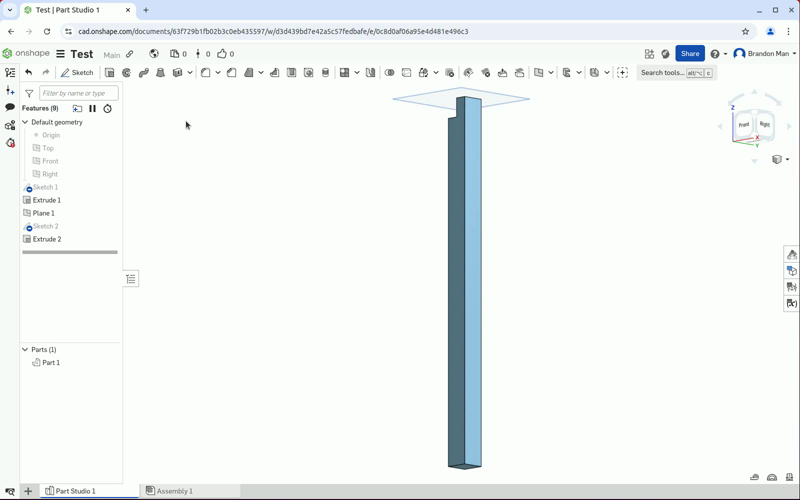
key(left, 3)
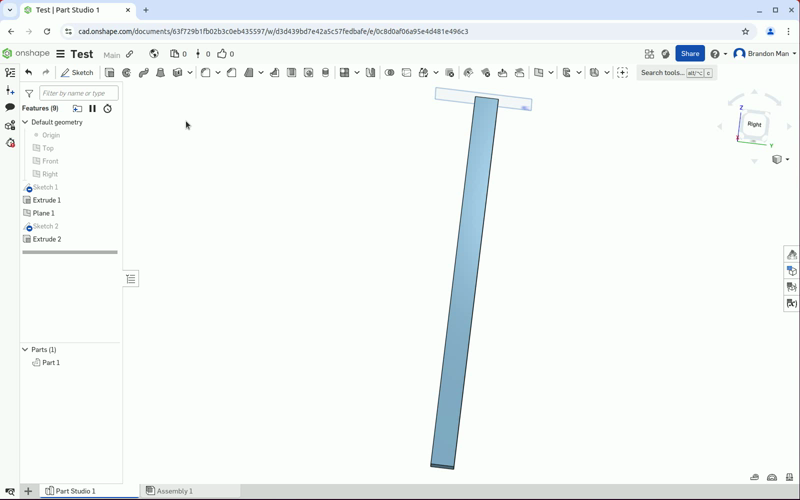
key(right, 3)
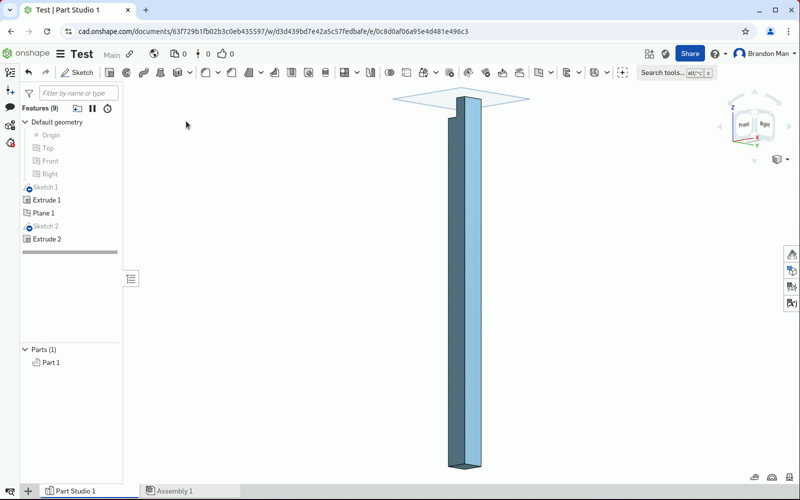
key(down, 3)
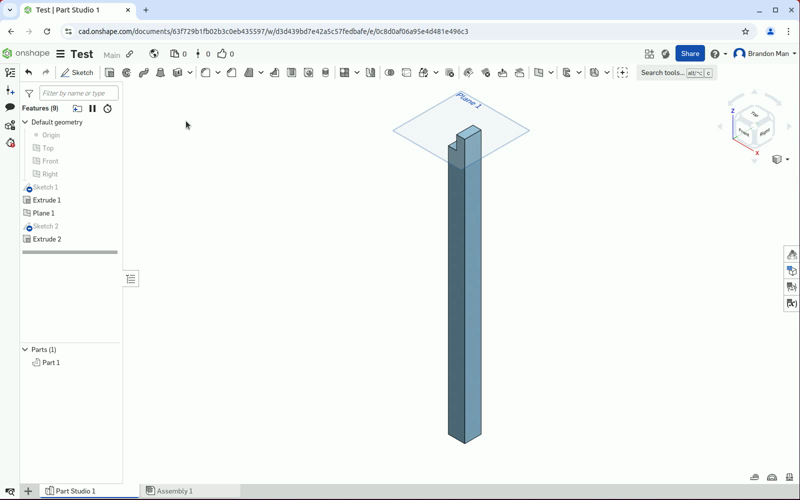
mouse_move(73, 189)
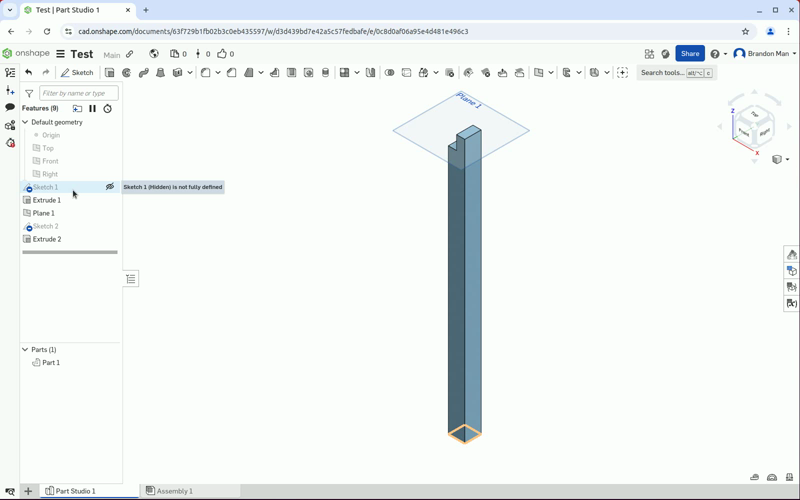
click(73, 189)